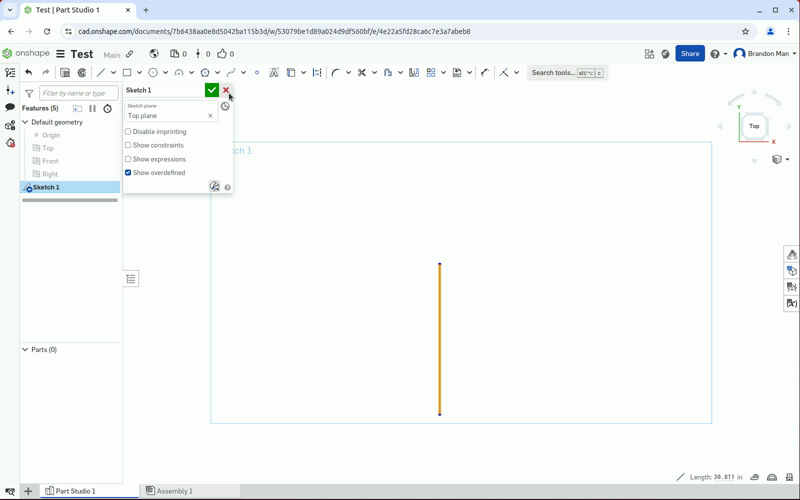
key(shift+h)
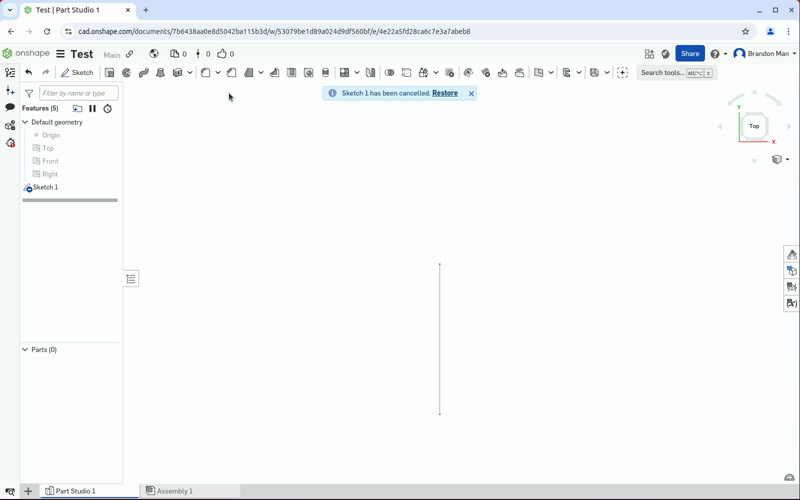
mouse_move(73, 352)
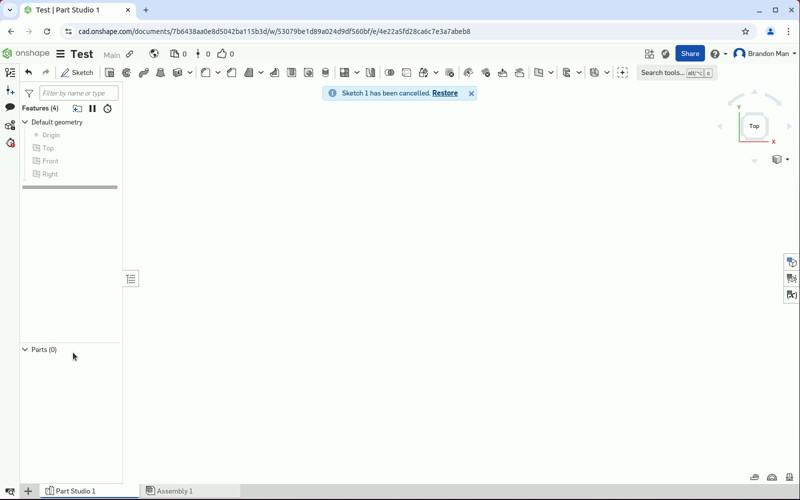
key(y)
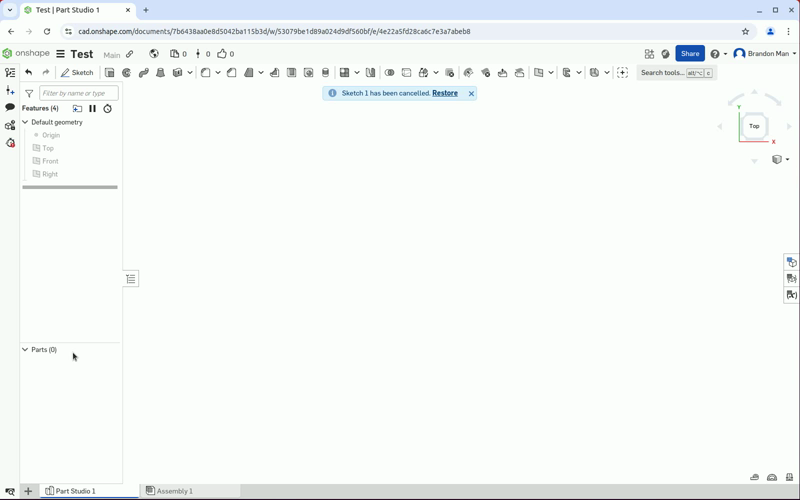
key(shift+p)
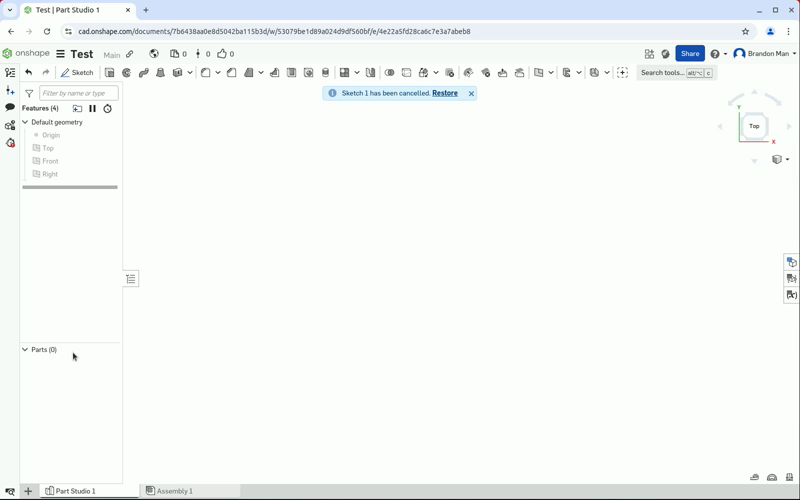
key(space)
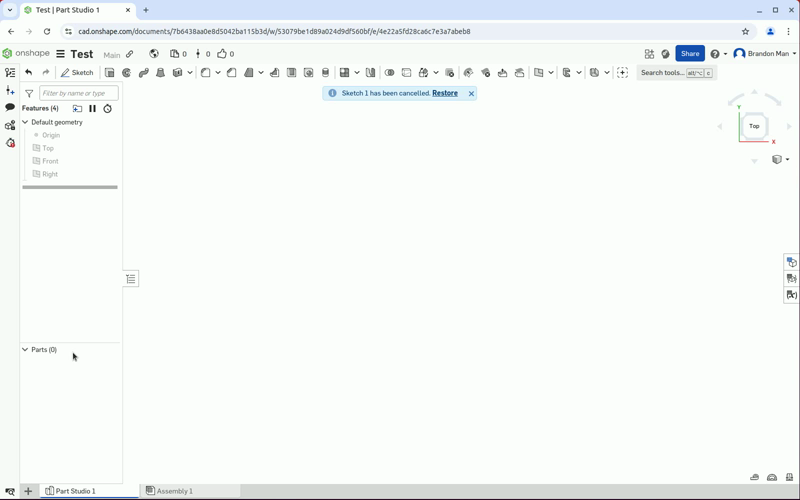
key_down(shift)
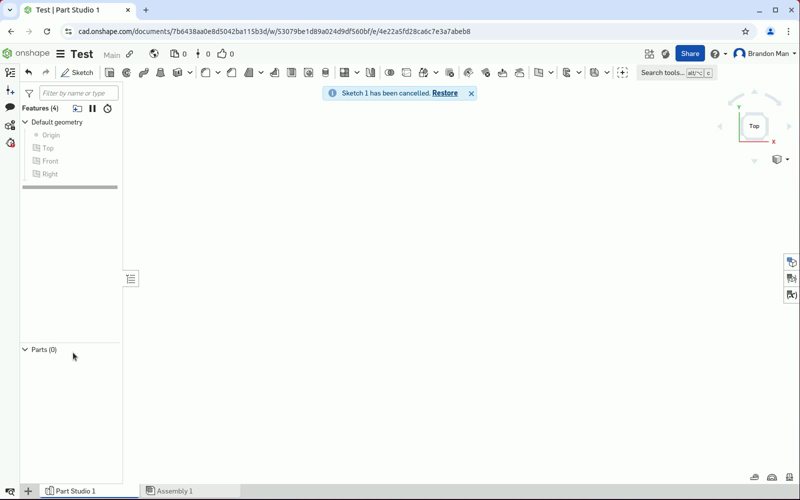
key(up)
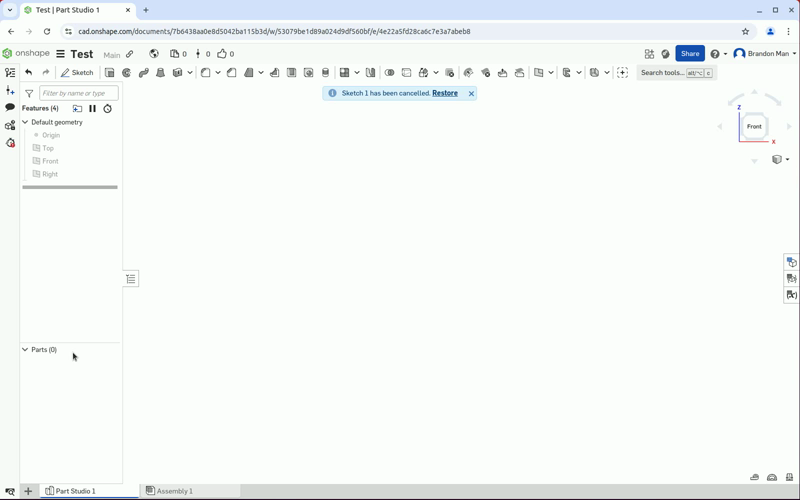
key_up(shift)
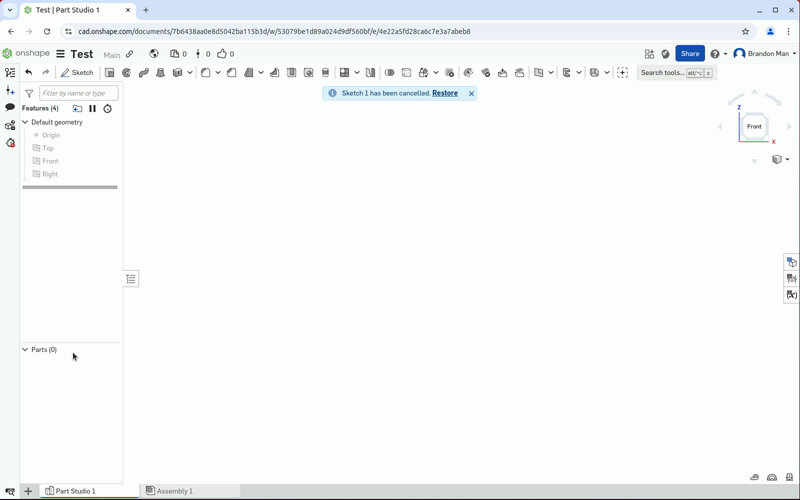
key(space)
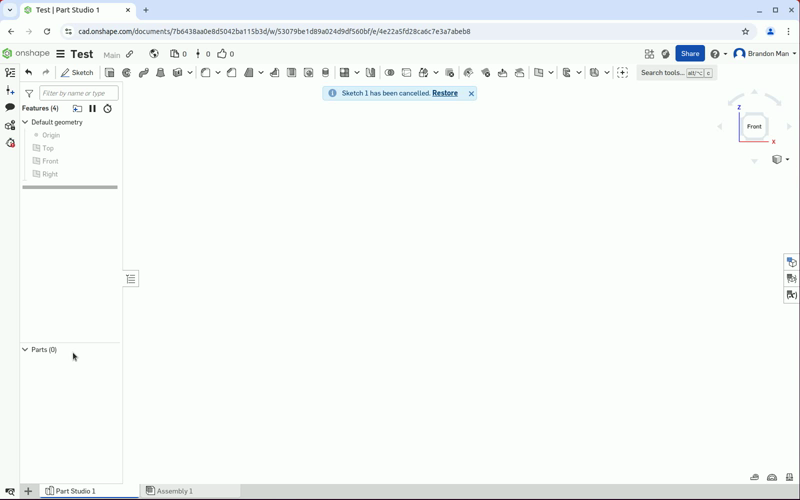
key_down(shift)
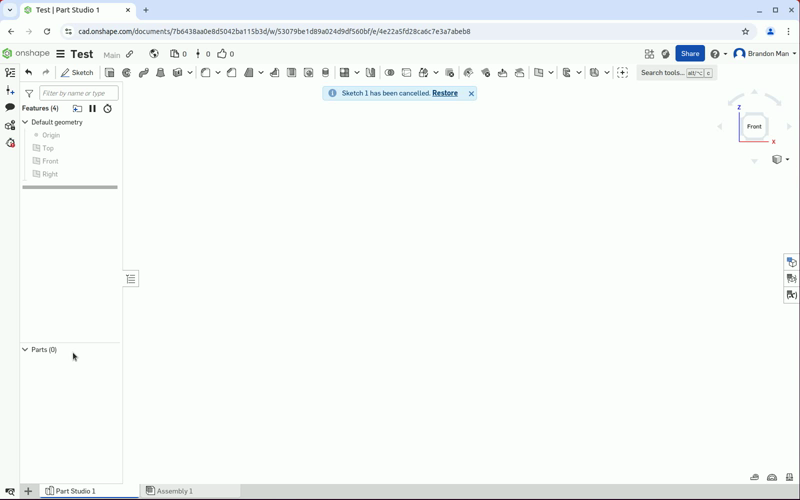
key(left)
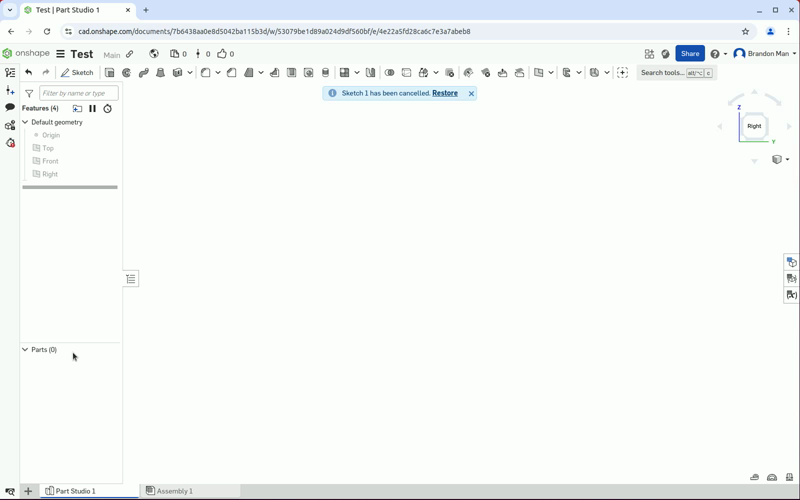
key_up(shift)
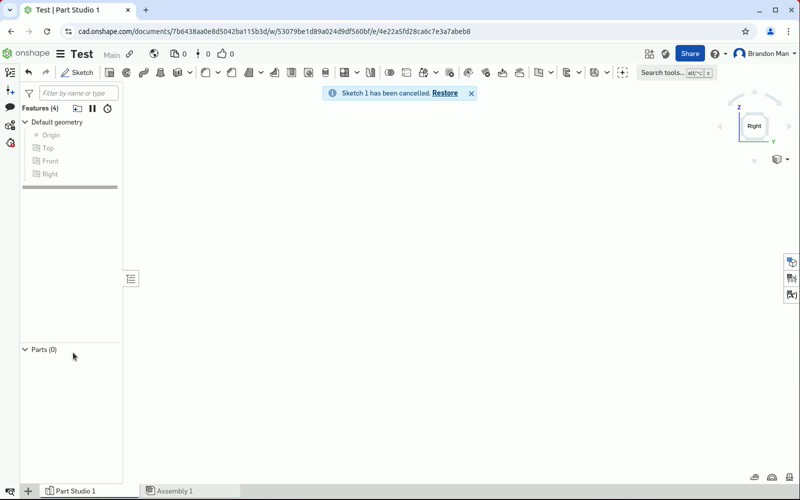
mouse_move(73, 352)
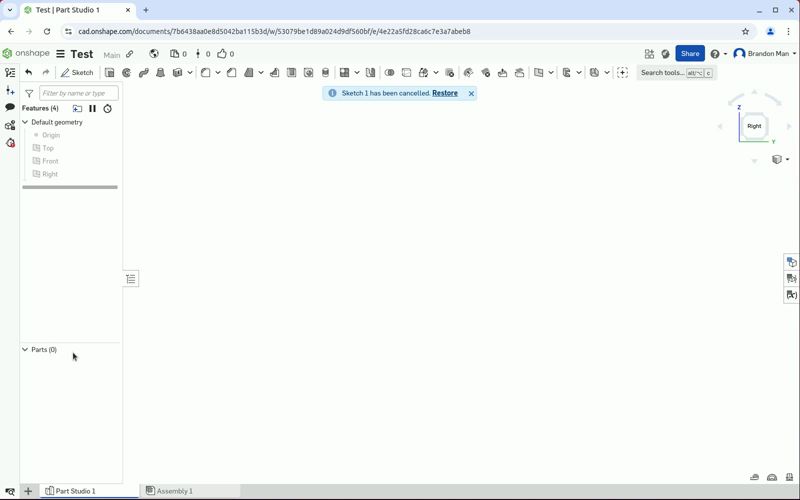
key(shift+y)
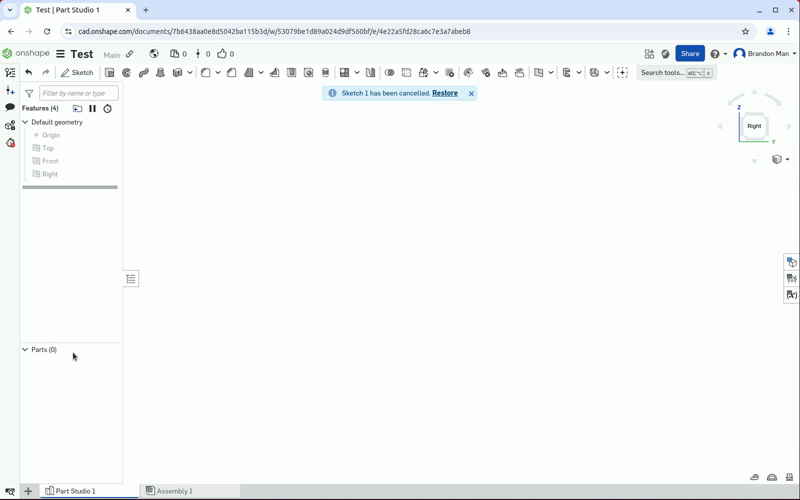
key(shift+s)
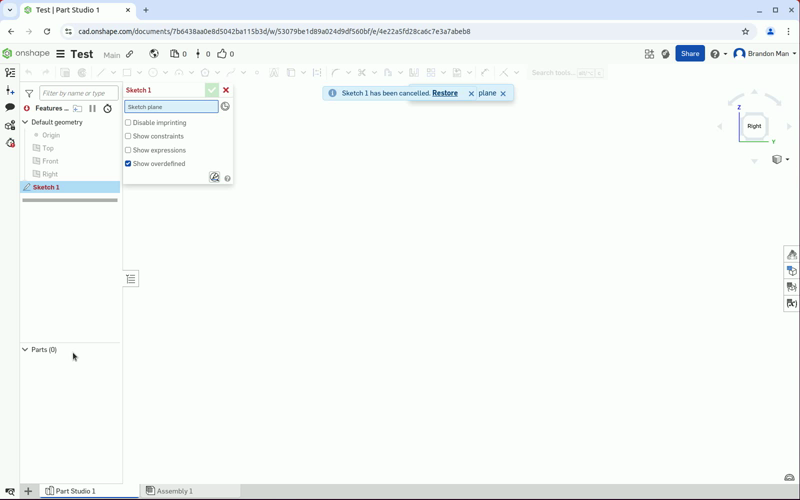
mouse_move(73, 176)
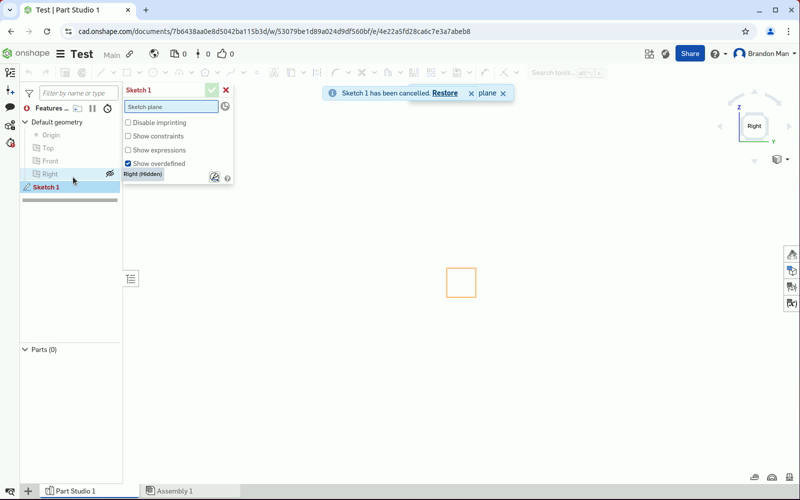
click(73, 176)
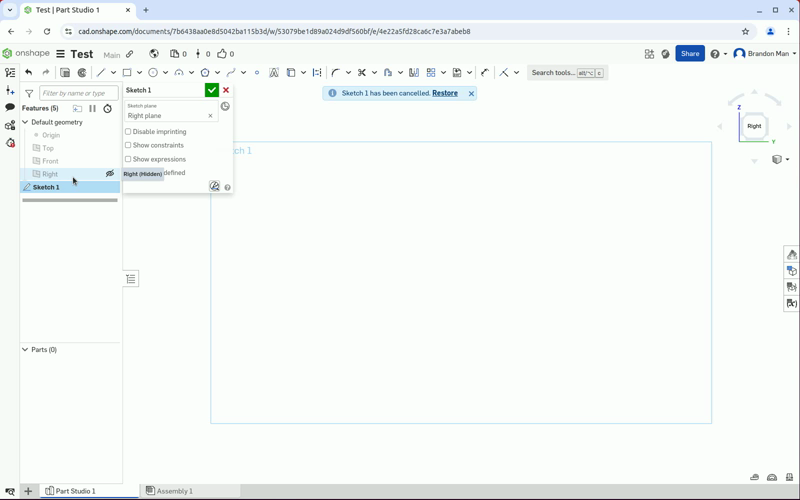
mouse_move(73, 352)
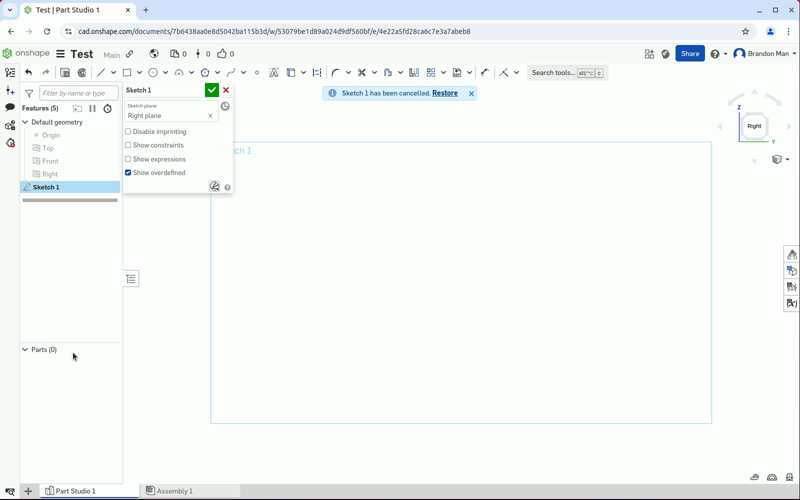
key(y)
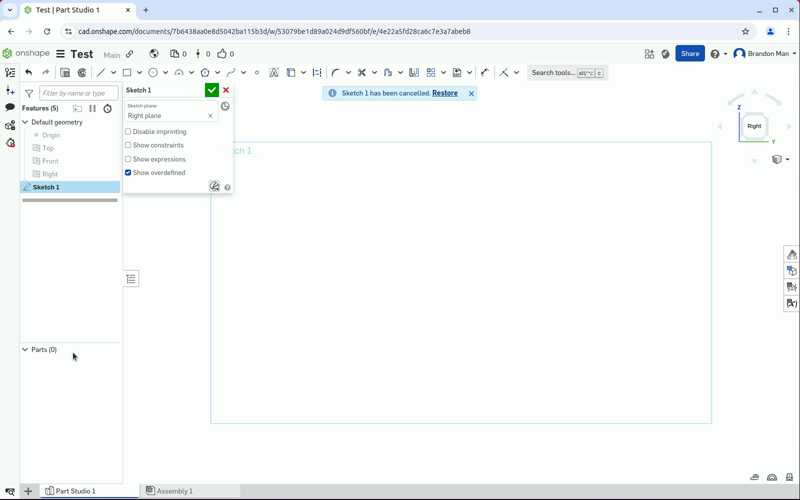
key(l)
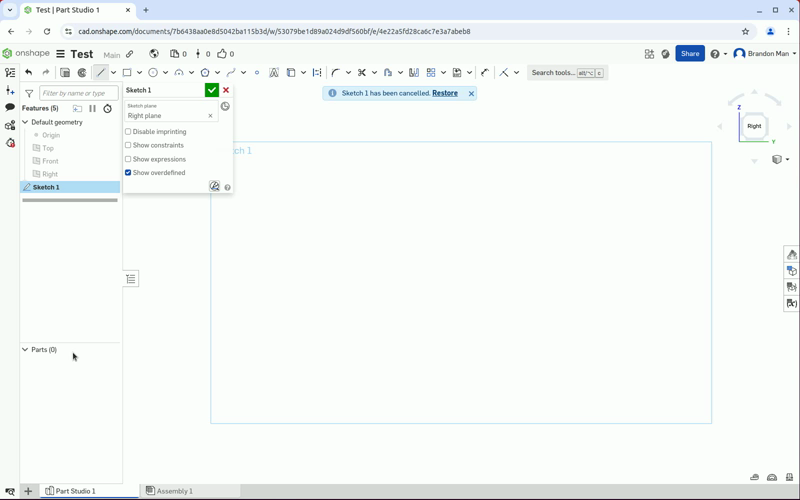
key_down(shift)
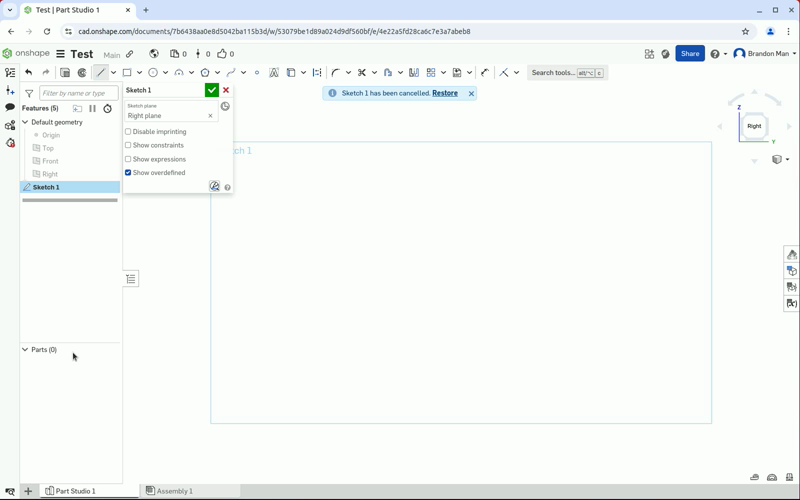
mouse_move(445, 337)
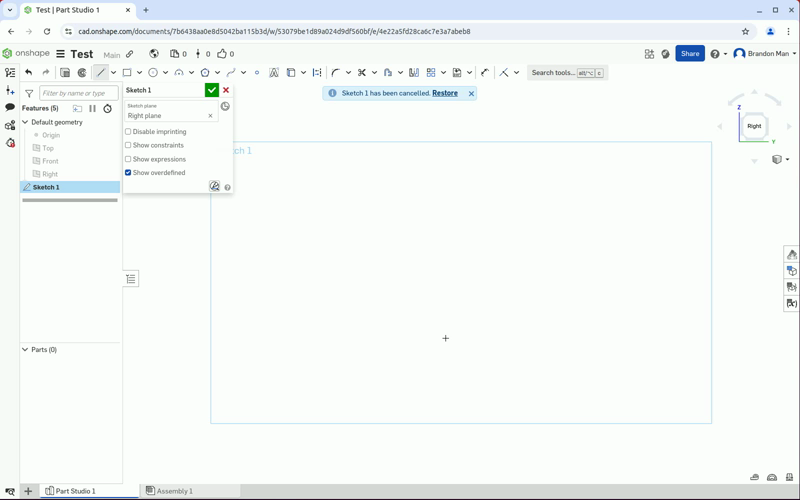
click(445, 337)
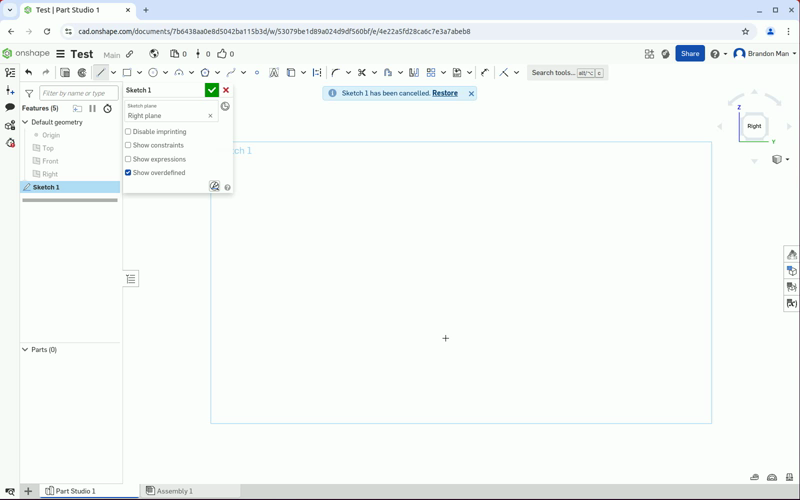
key_up(shift)
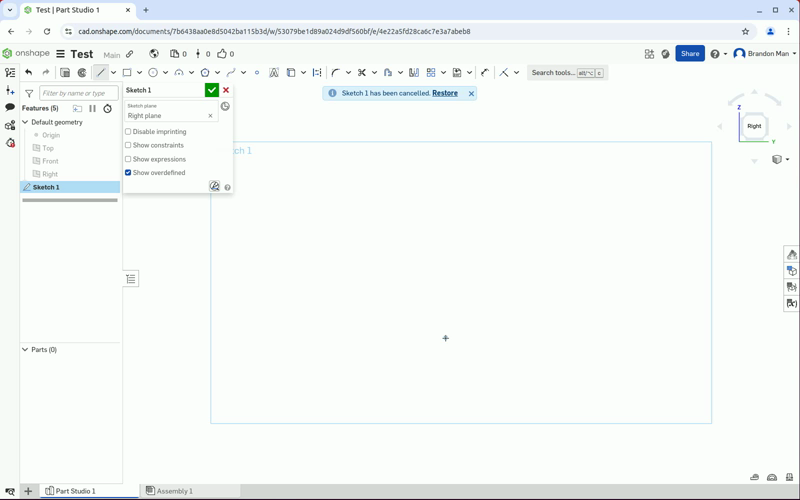
key_down(shift)
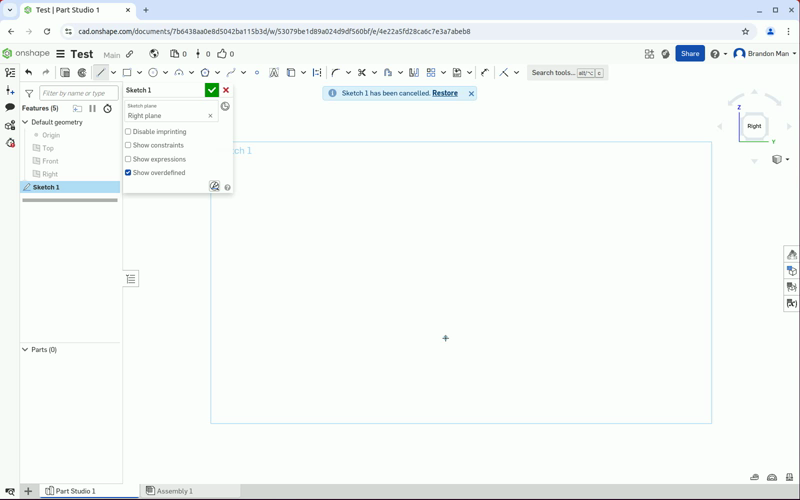
mouse_move(475, 337)
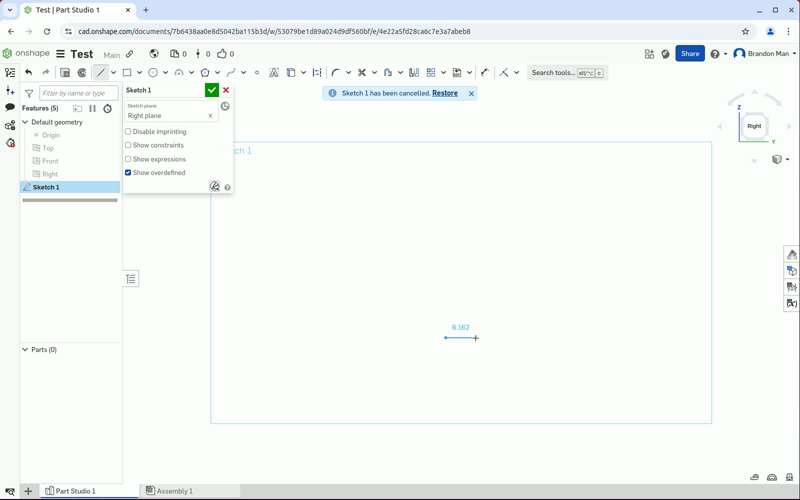
mouse_move(456, 337)
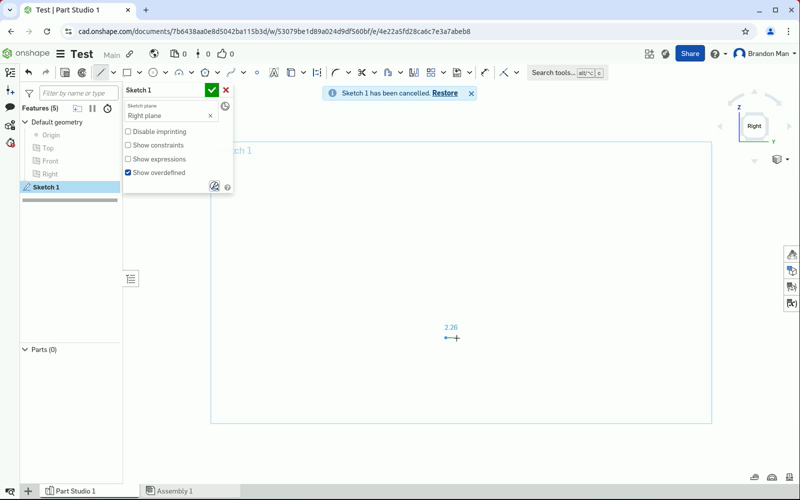
click(456, 337)
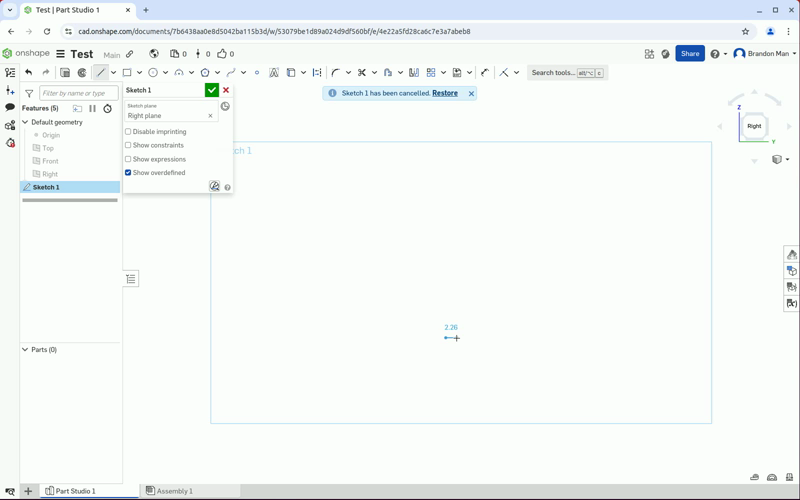
key_up(shift)
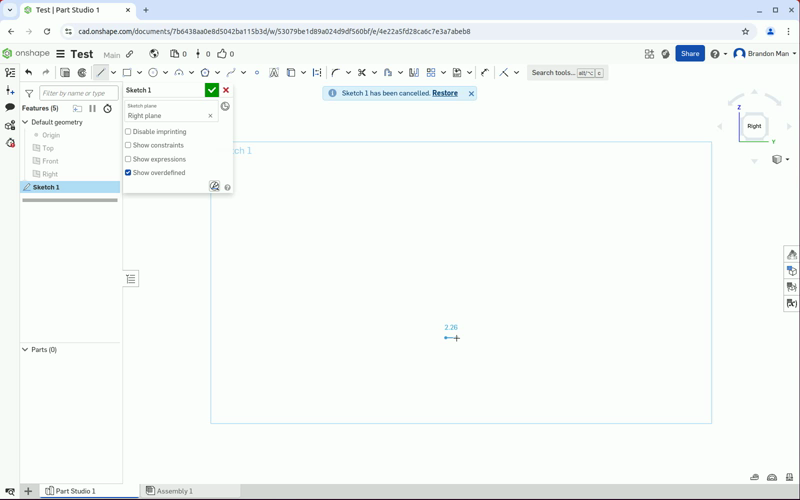
key_down(shift)
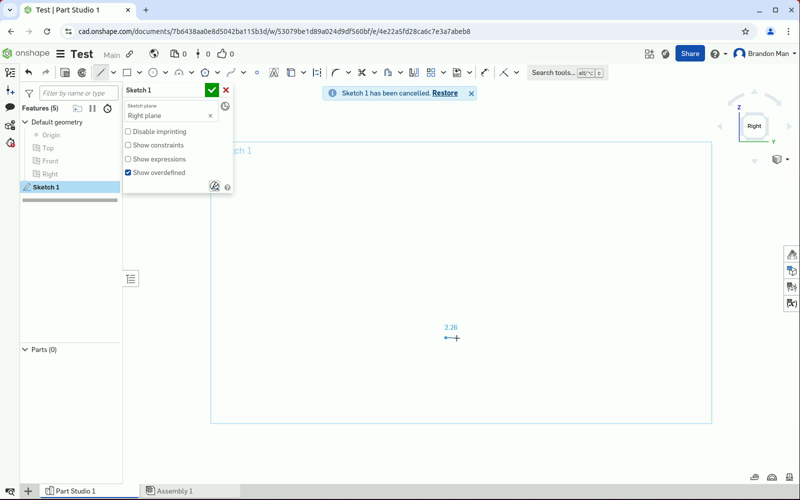
mouse_move(486, 337)
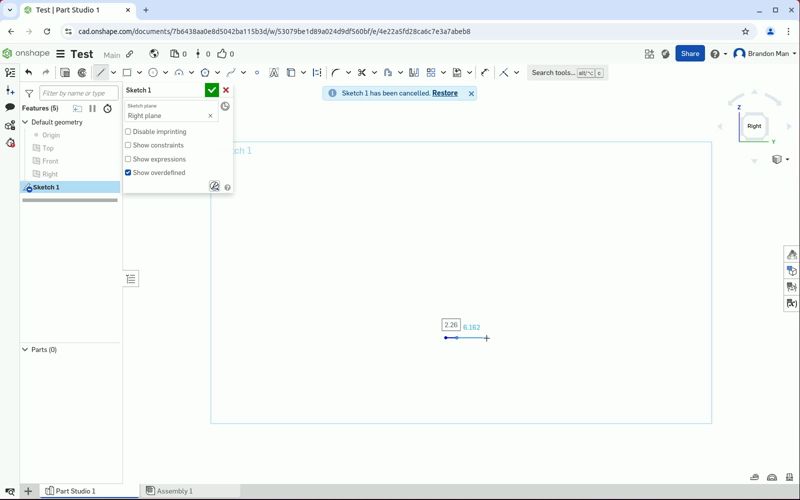
mouse_move(456, 349)
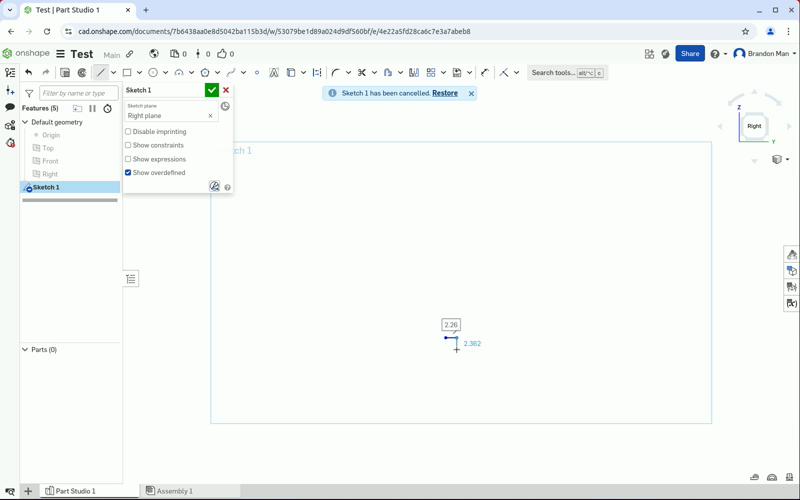
click(456, 349)
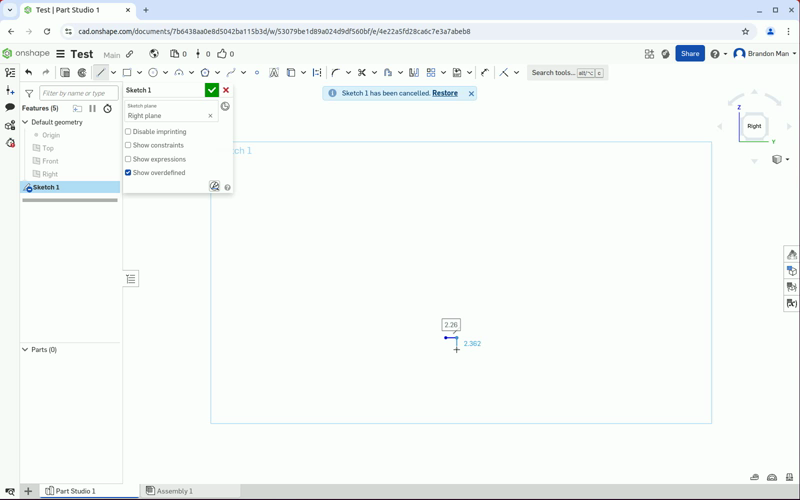
key_up(shift)
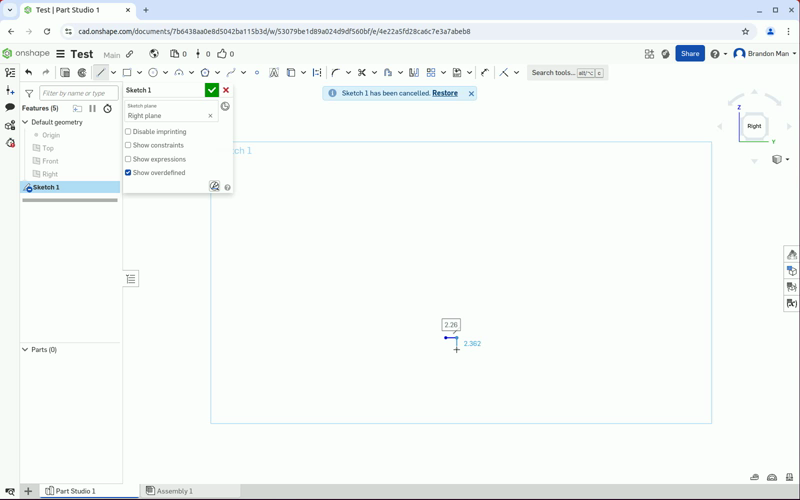
key_down(shift)
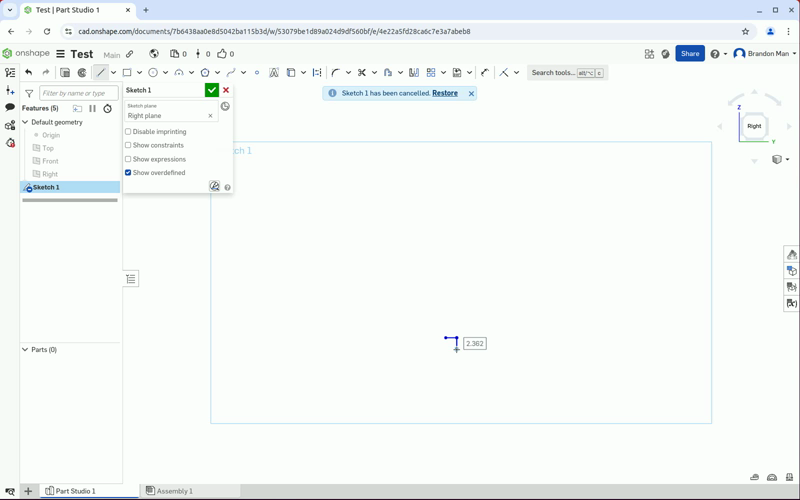
mouse_move(486, 349)
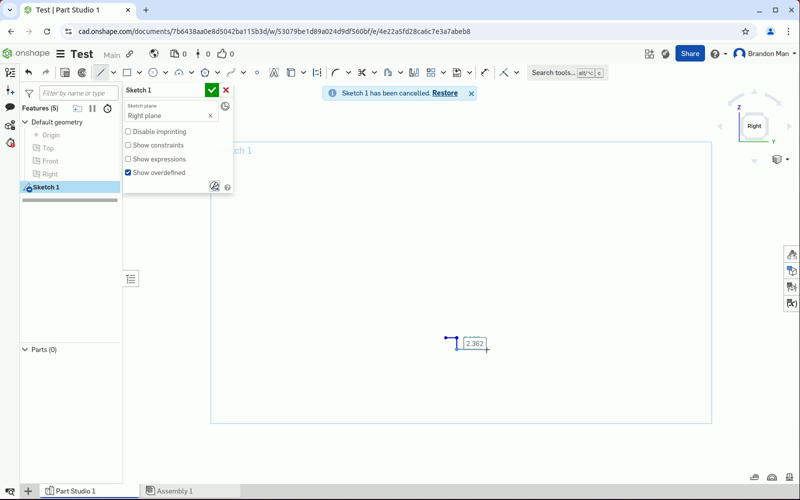
mouse_move(473, 349)
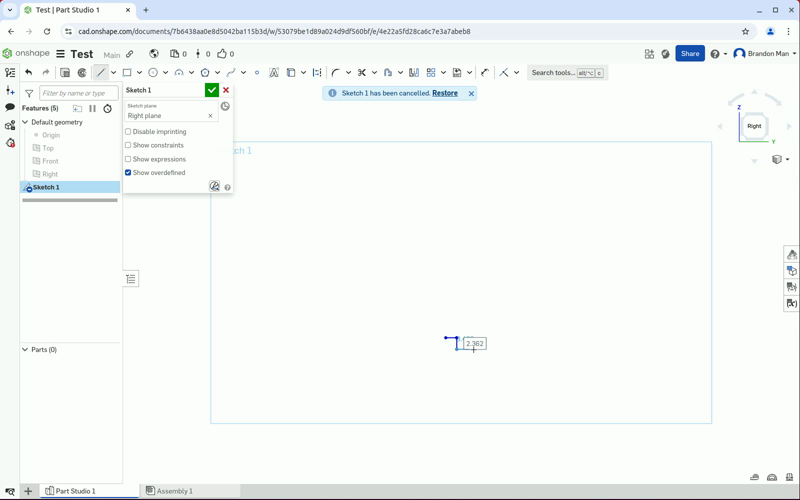
click(473, 349)
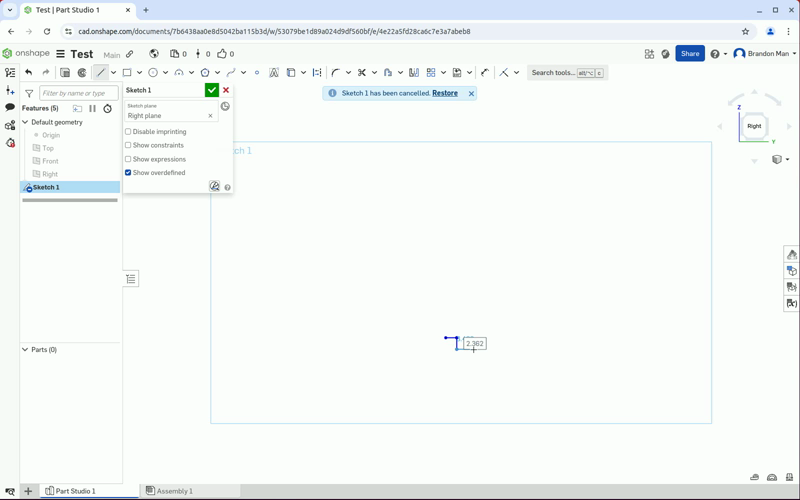
key_up(shift)
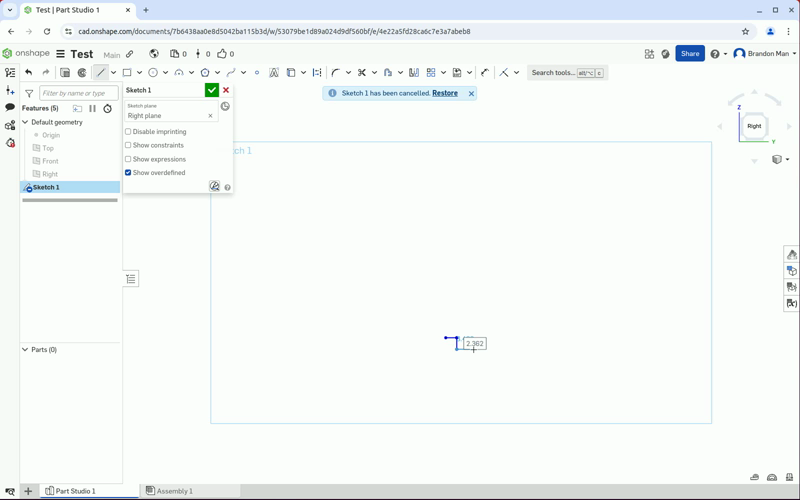
key_down(shift)
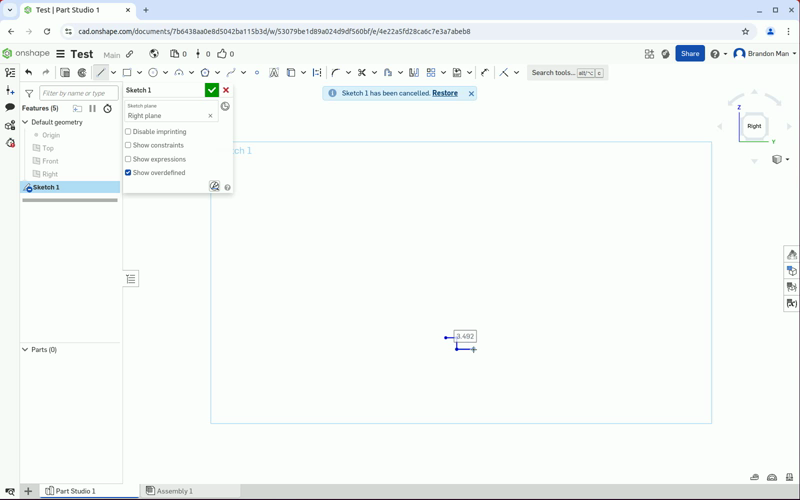
mouse_move(503, 349)
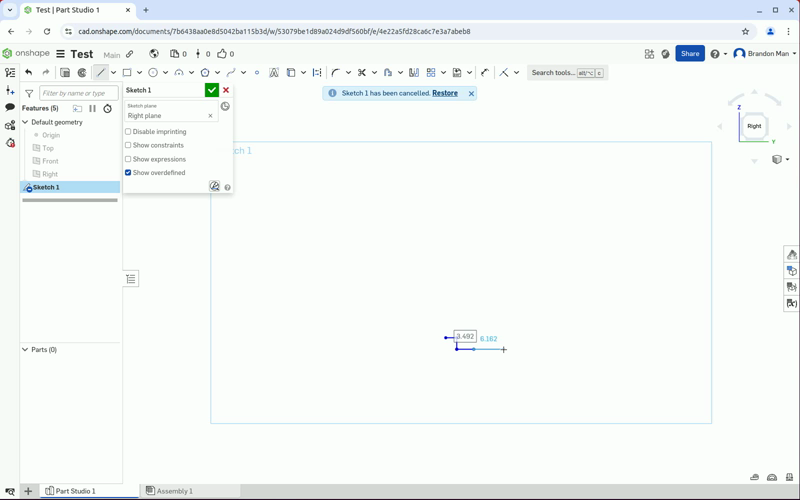
mouse_move(473, 337)
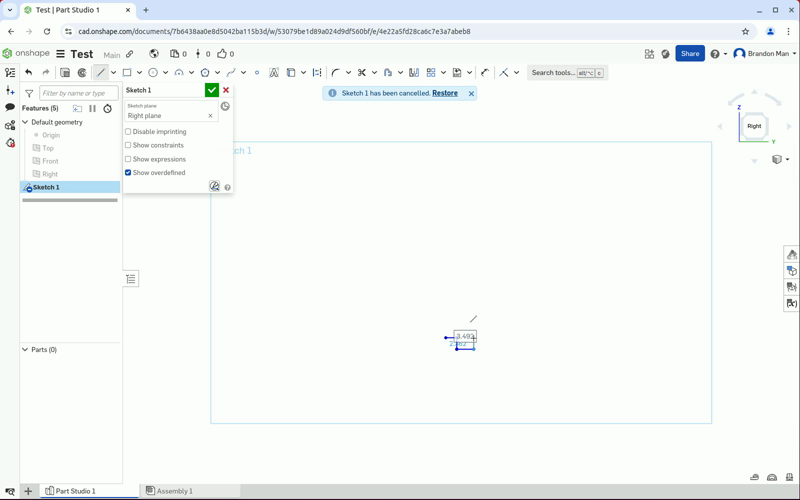
click(473, 337)
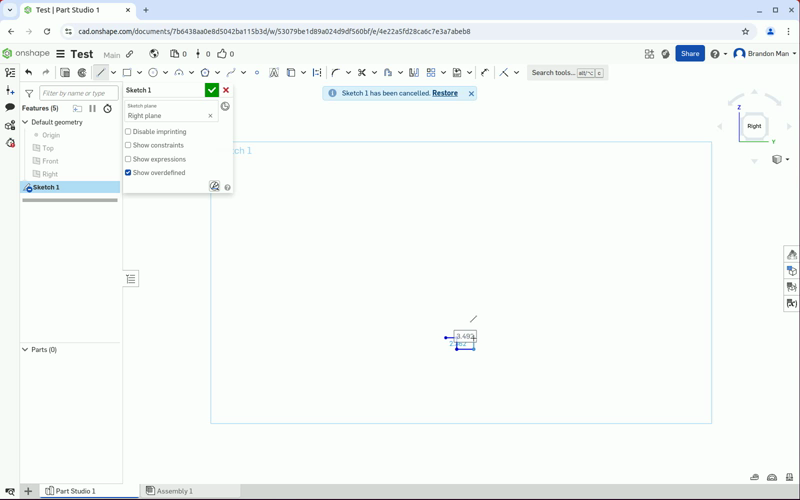
key_up(shift)
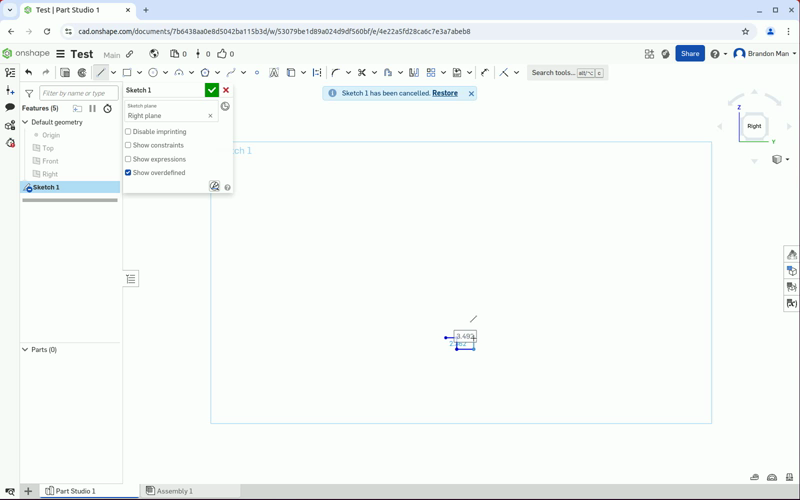
key_down(shift)
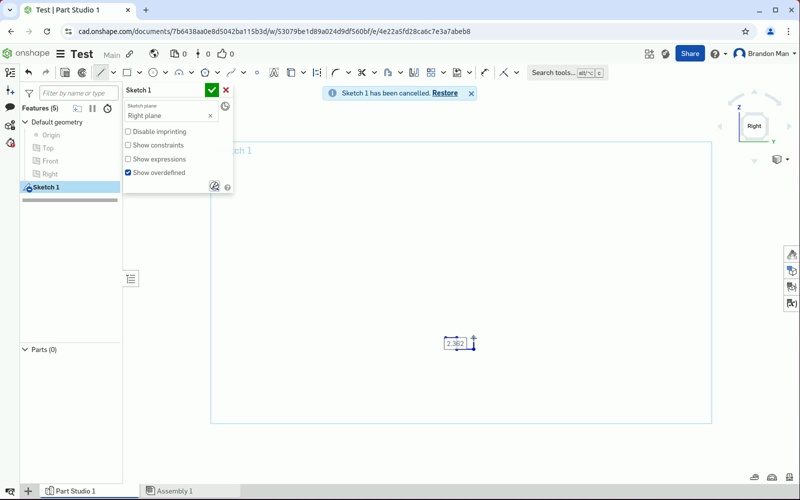
mouse_move(503, 337)
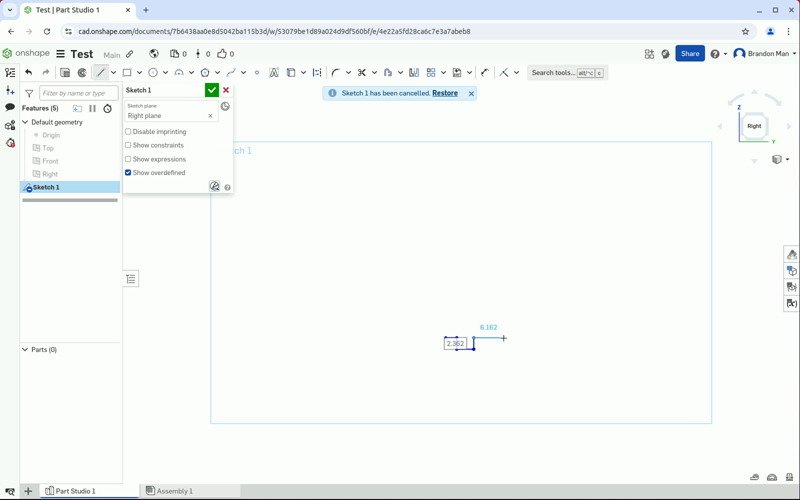
mouse_move(484, 337)
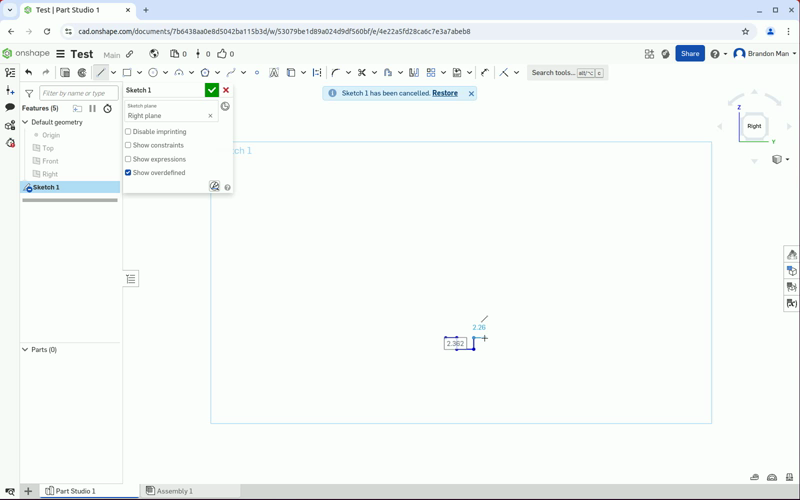
click(484, 337)
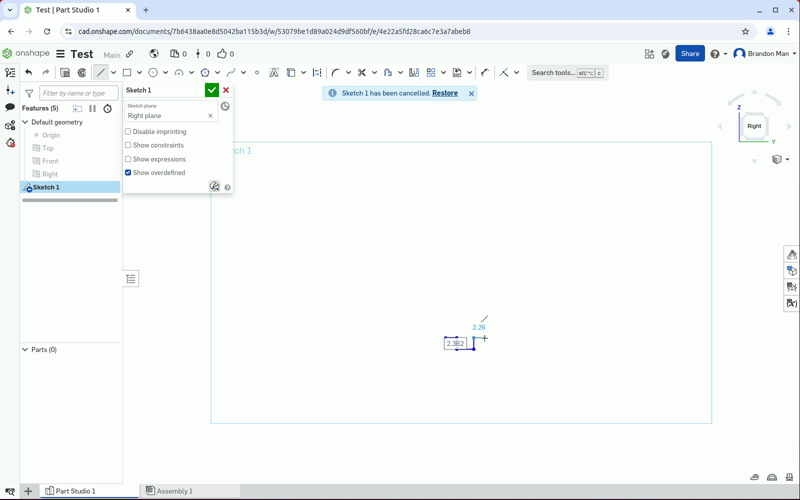
key_up(shift)
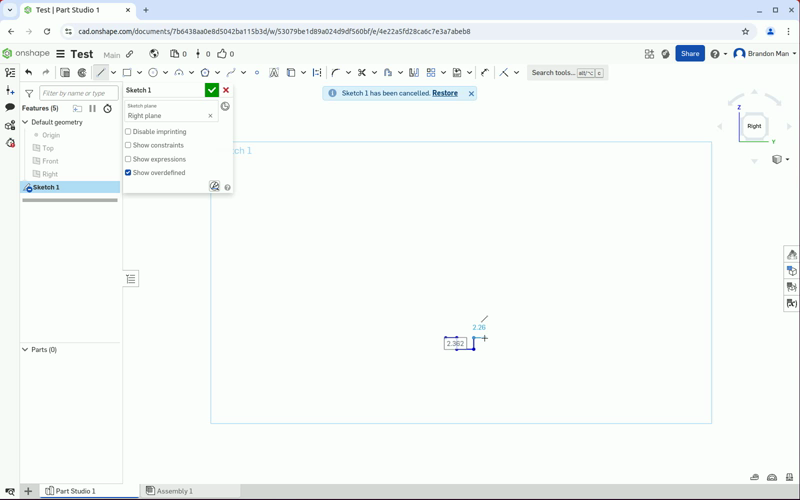
key_down(shift)
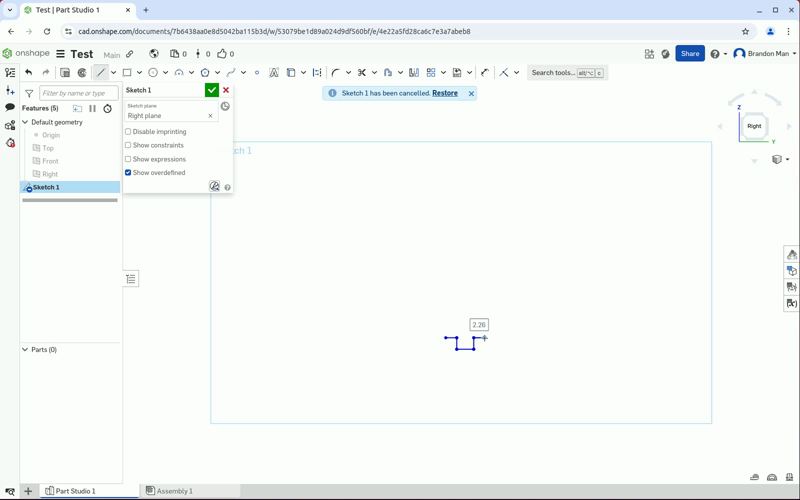
mouse_move(514, 337)
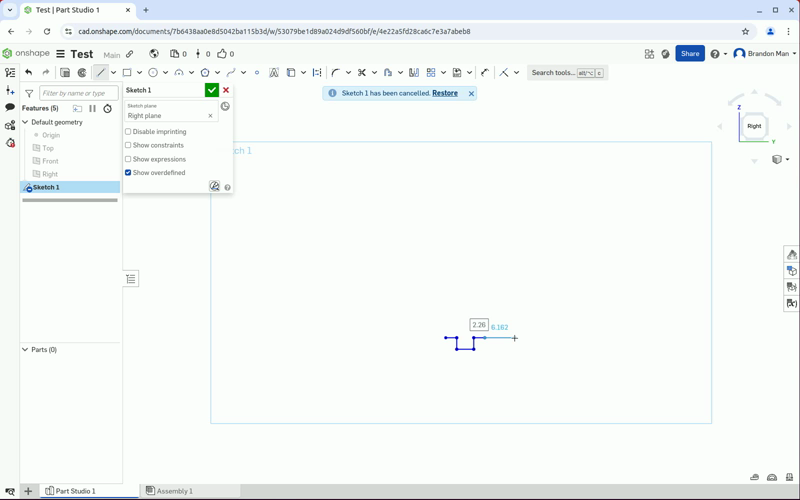
mouse_move(484, 326)
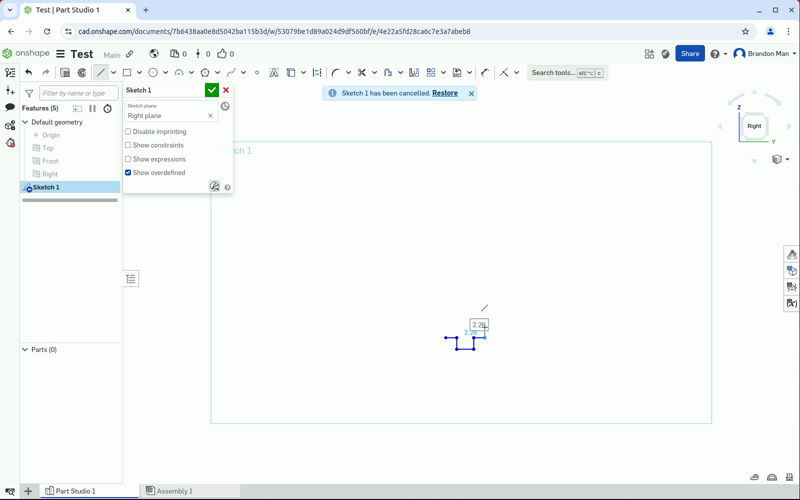
click(484, 326)
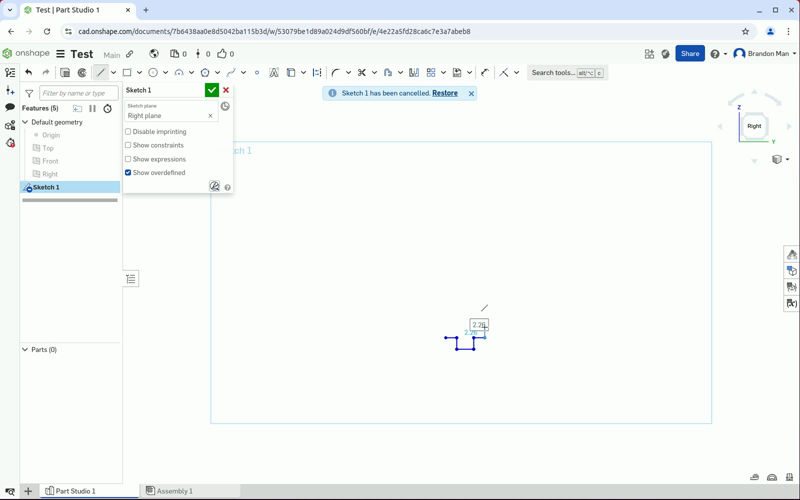
key_up(shift)
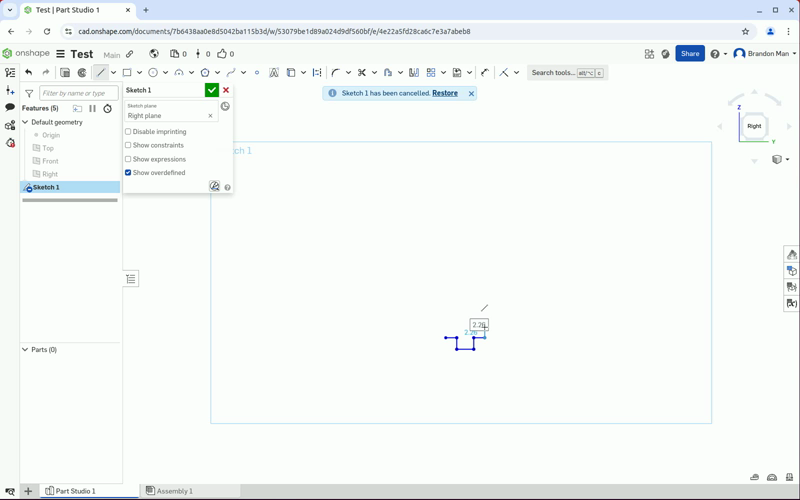
key_down(shift)
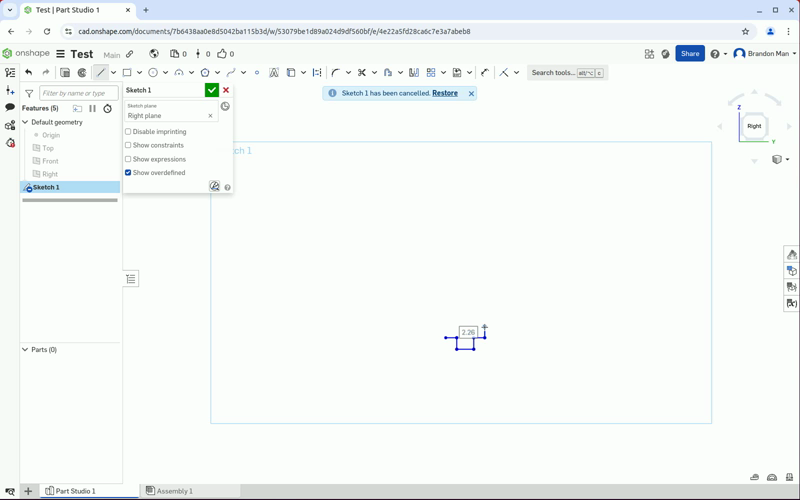
mouse_move(514, 326)
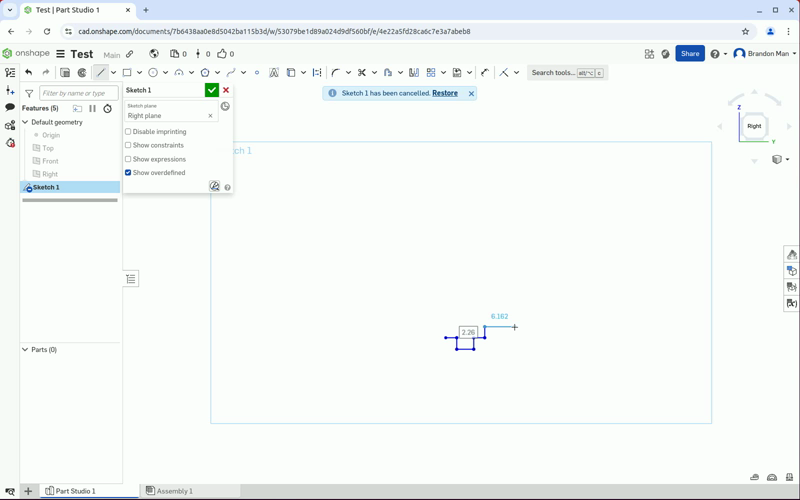
mouse_move(473, 326)
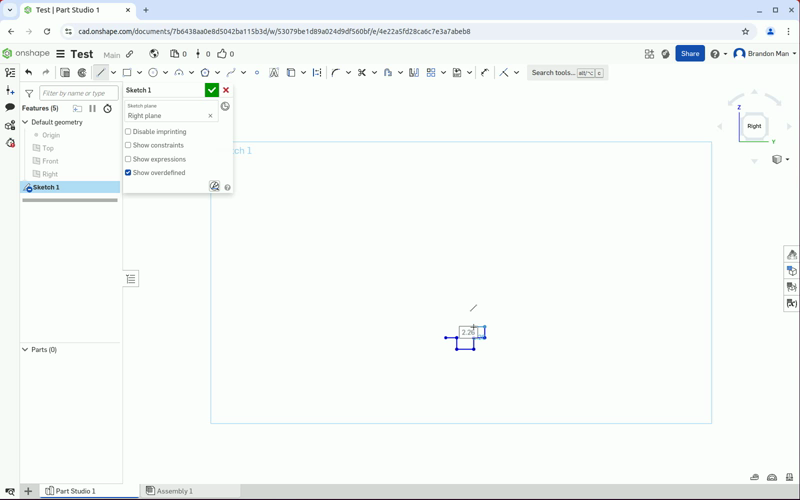
click(473, 326)
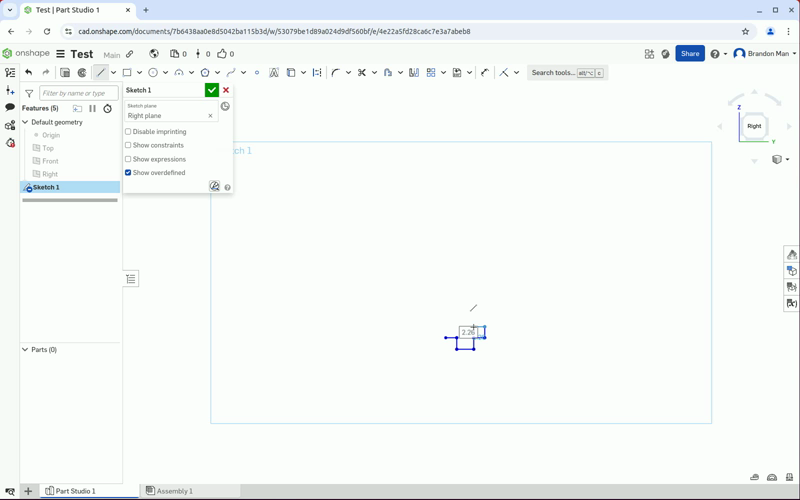
key_up(shift)
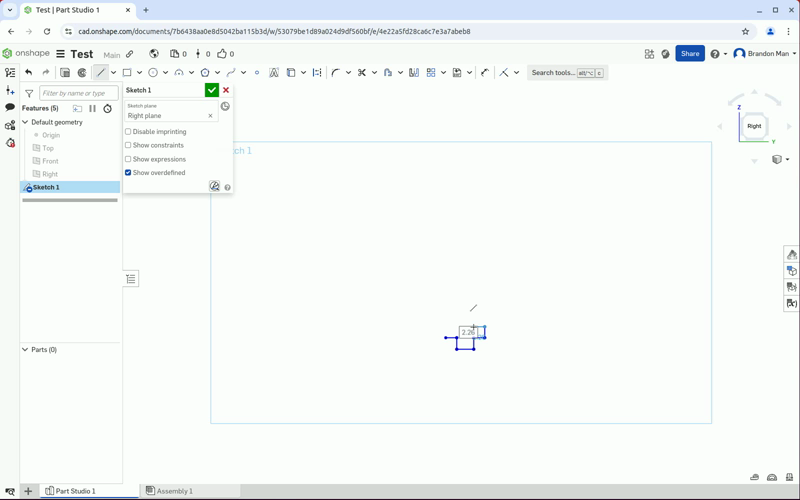
key_down(shift)
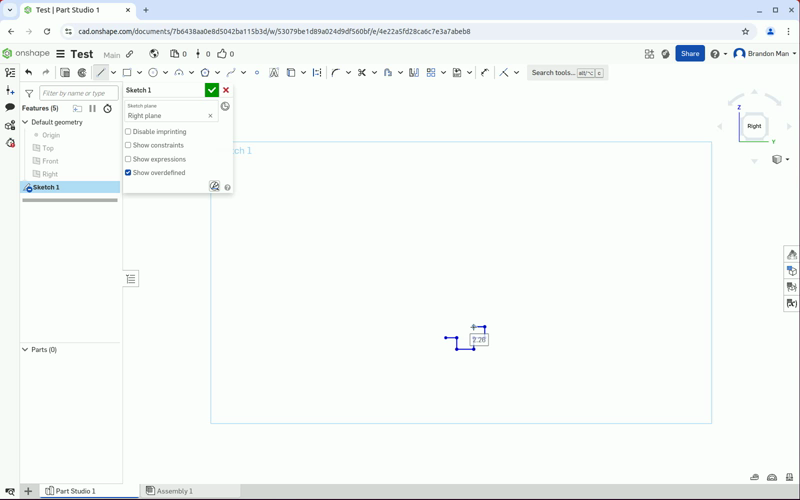
mouse_move(503, 326)
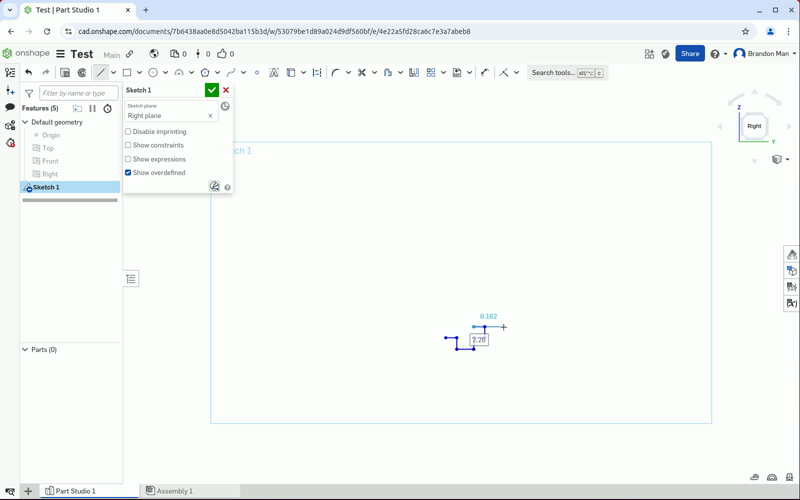
mouse_move(473, 315)
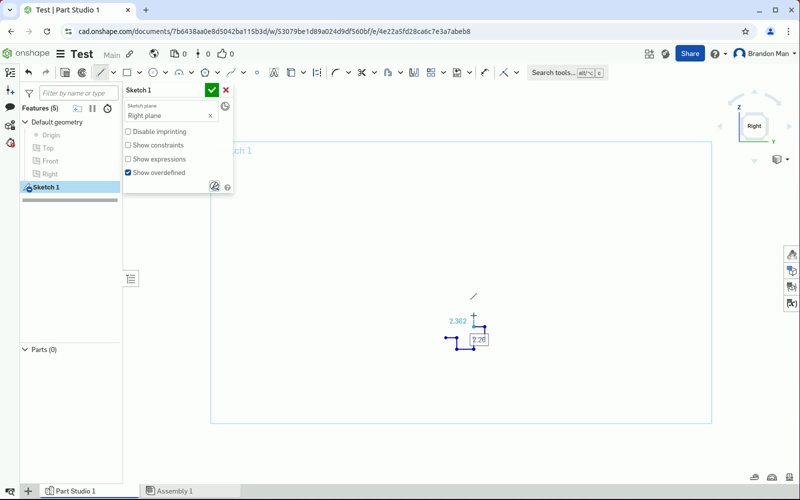
click(473, 315)
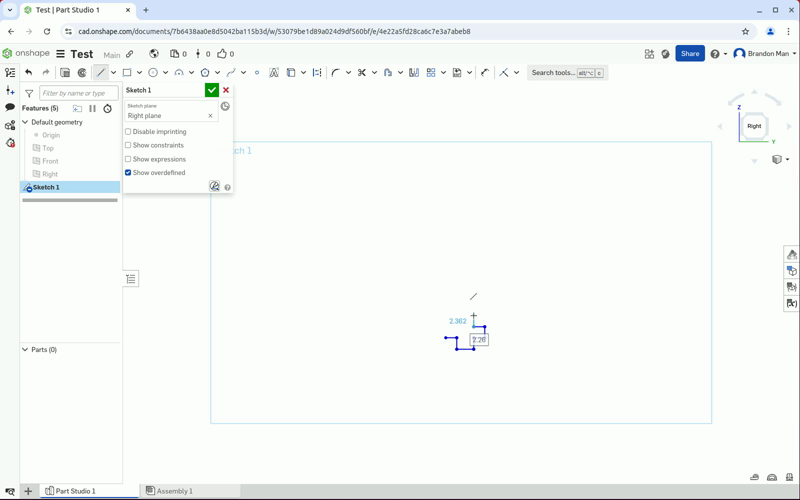
key_up(shift)
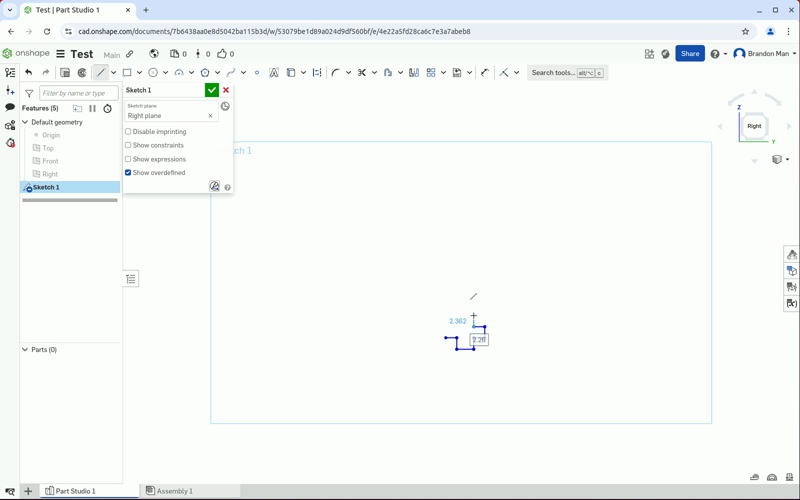
key_down(shift)
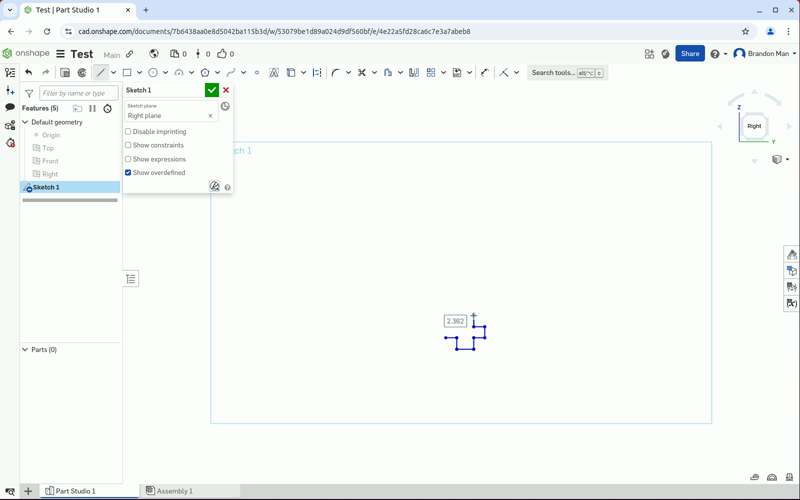
mouse_move(503, 315)
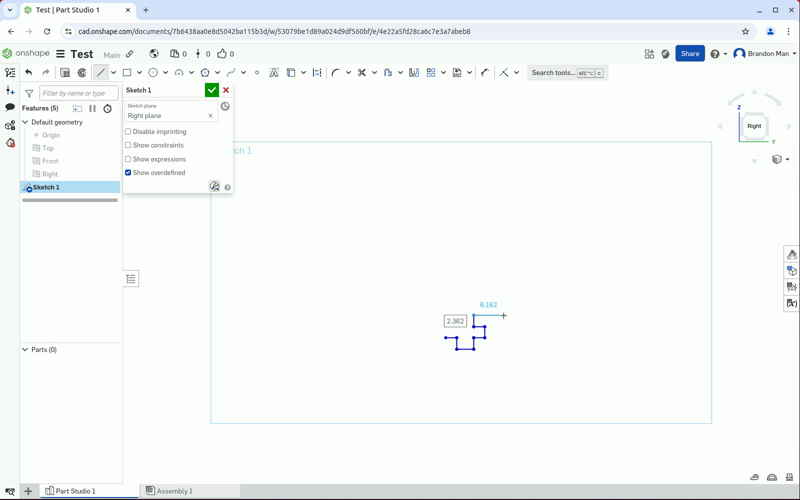
mouse_move(456, 315)
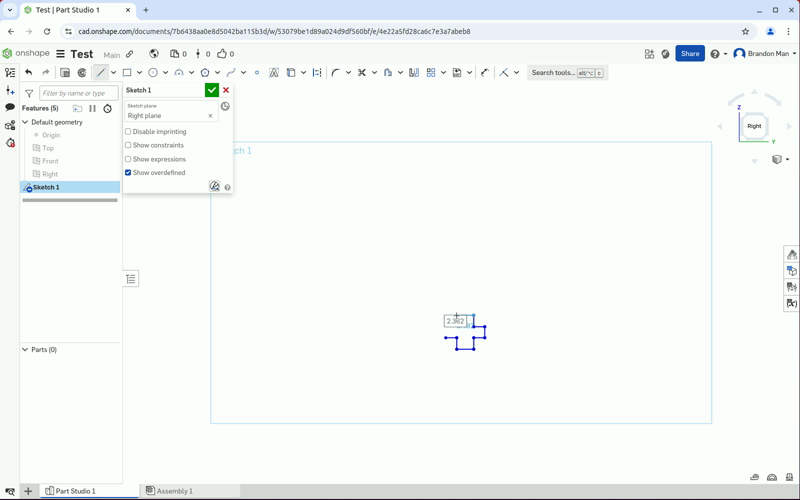
click(456, 315)
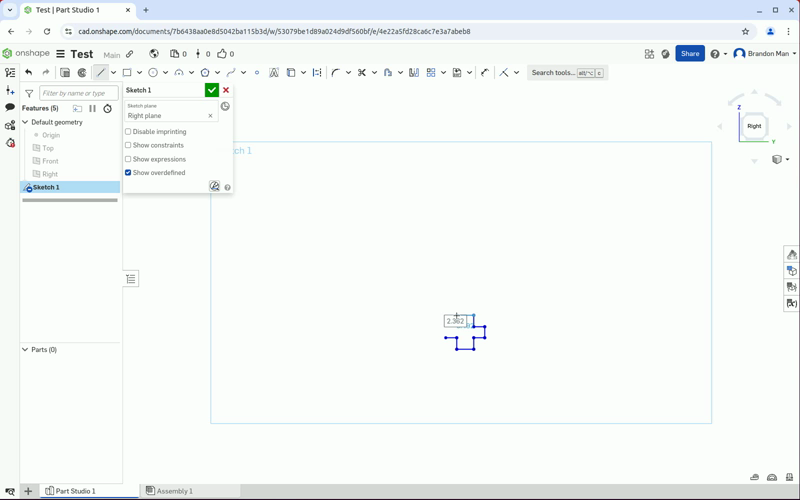
key_up(shift)
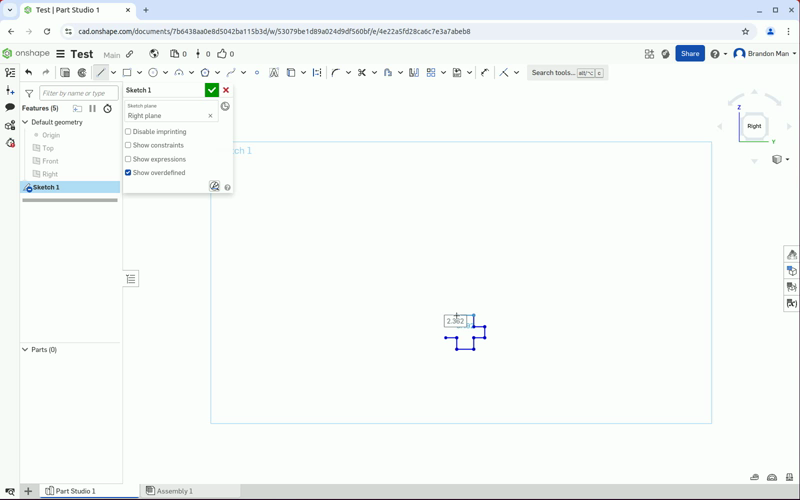
key_down(shift)
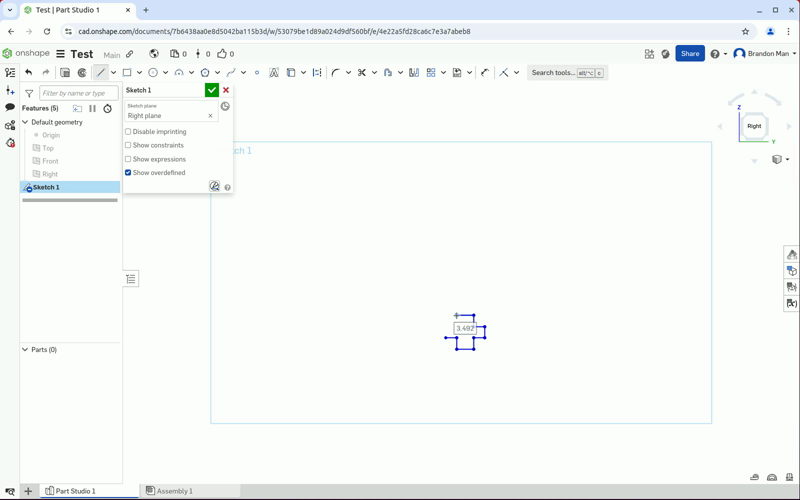
mouse_move(486, 315)
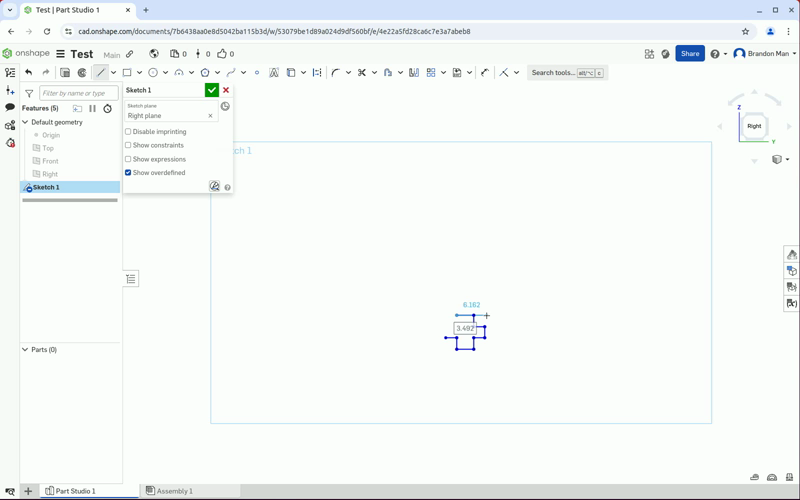
mouse_move(456, 326)
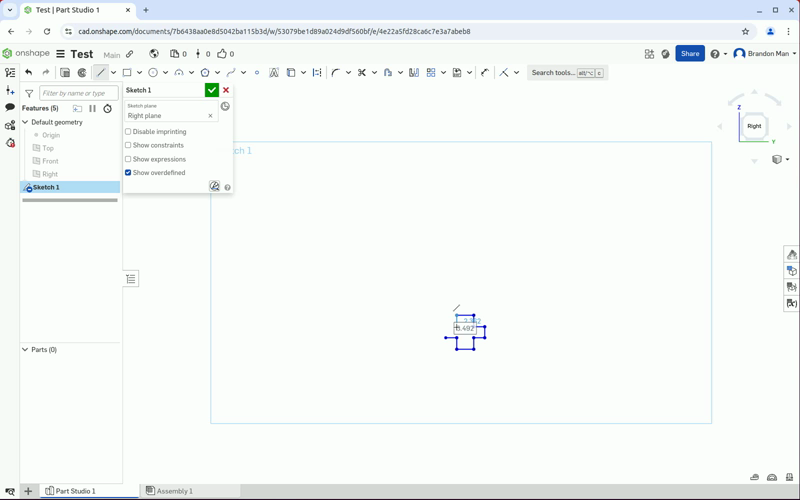
click(456, 326)
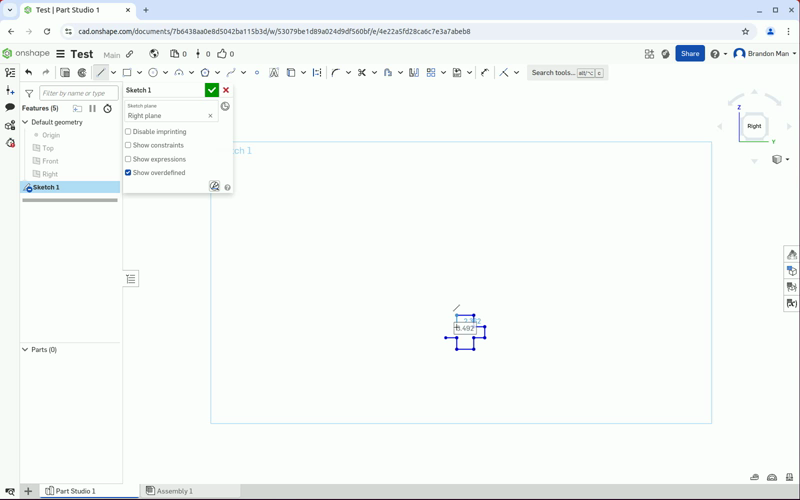
key_up(shift)
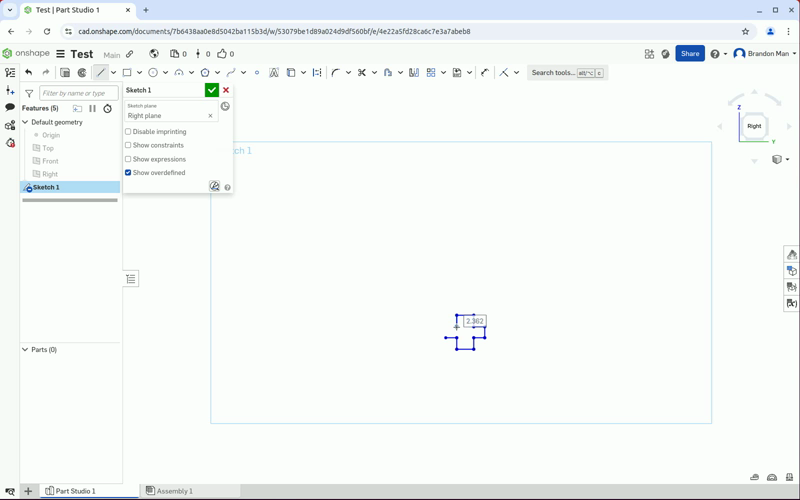
key_down(shift)
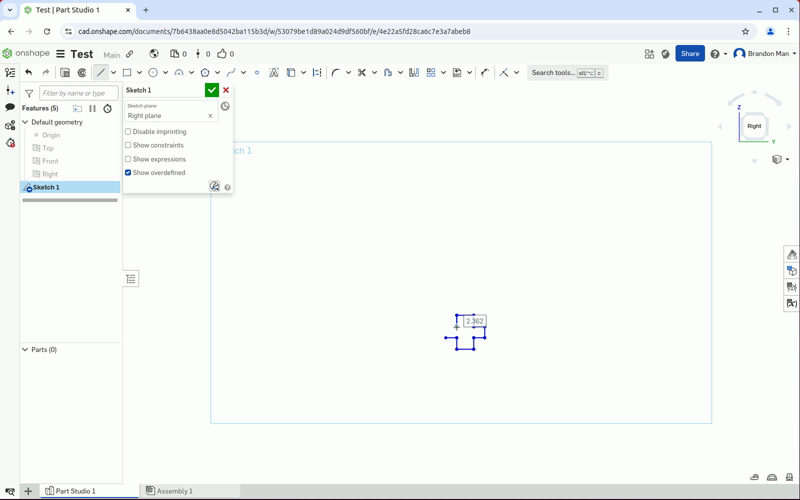
mouse_move(486, 326)
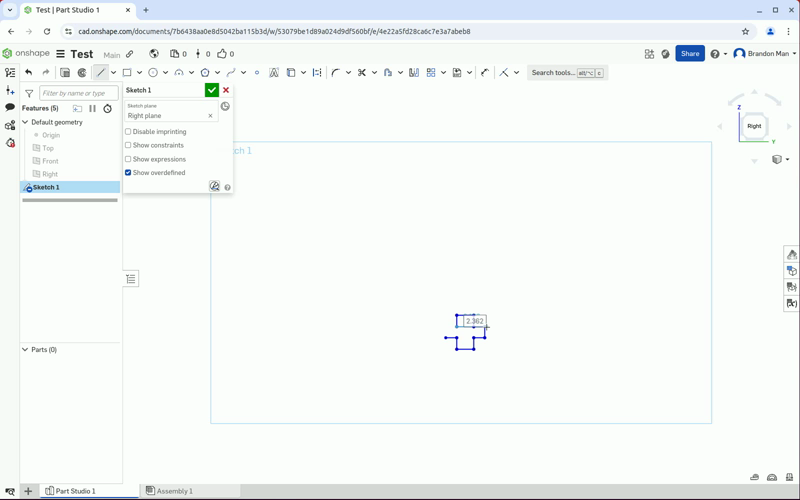
mouse_move(445, 326)
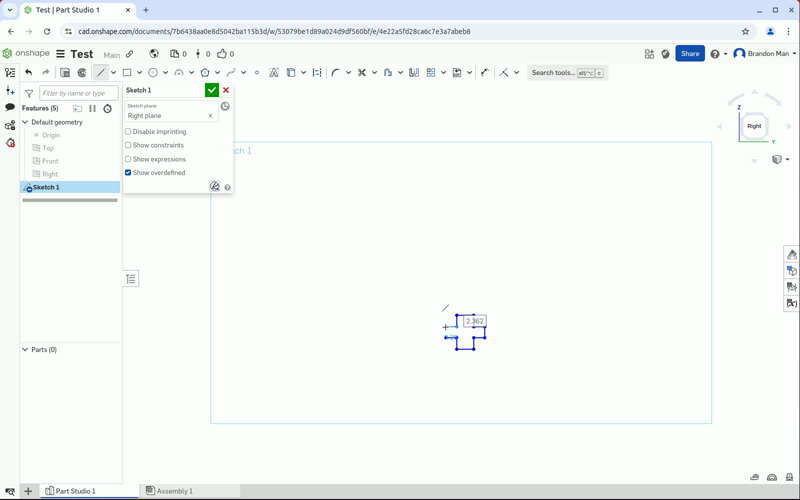
click(445, 326)
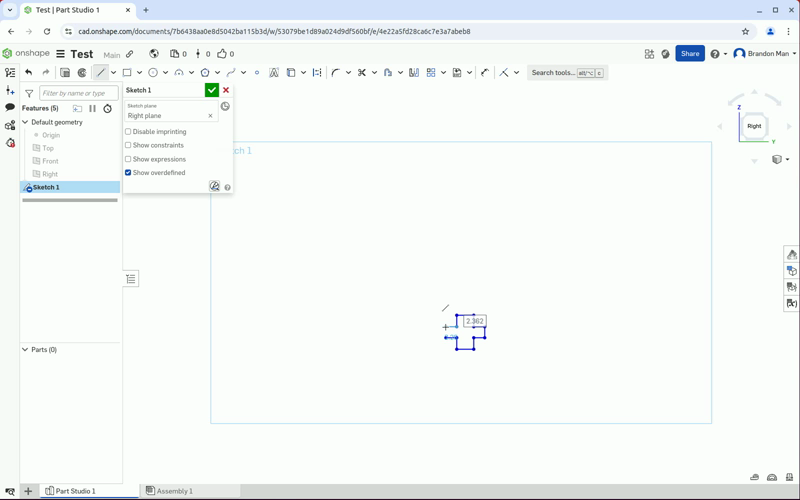
key_up(shift)
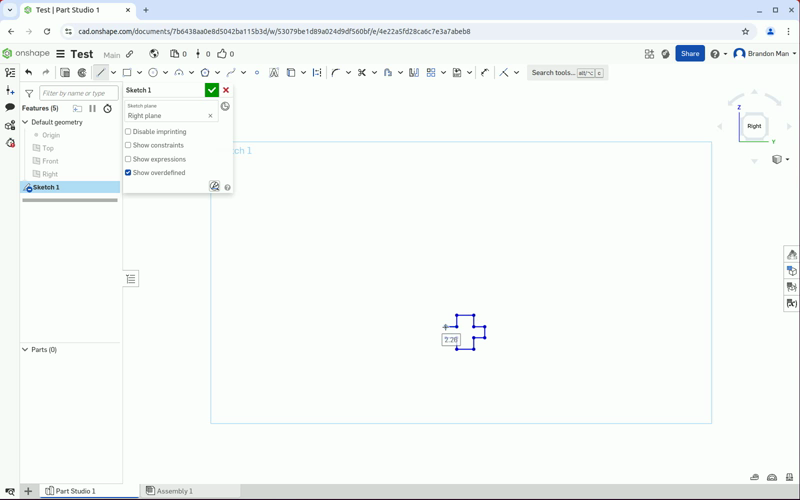
mouse_move(475, 326)
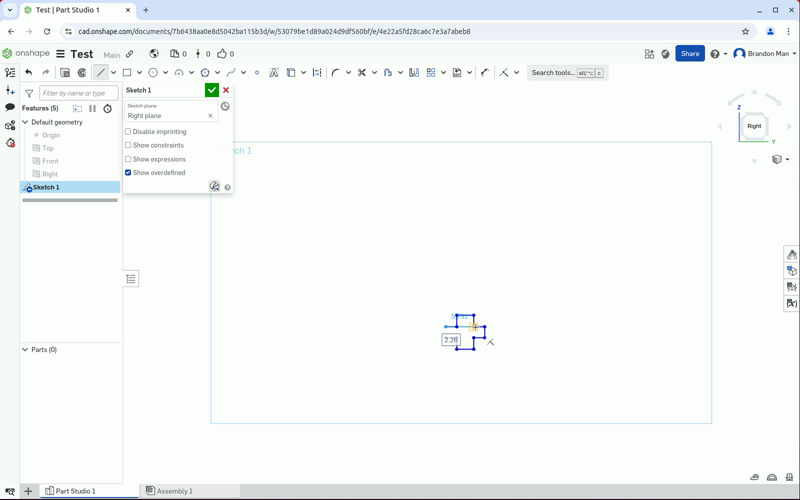
key_down(shift)
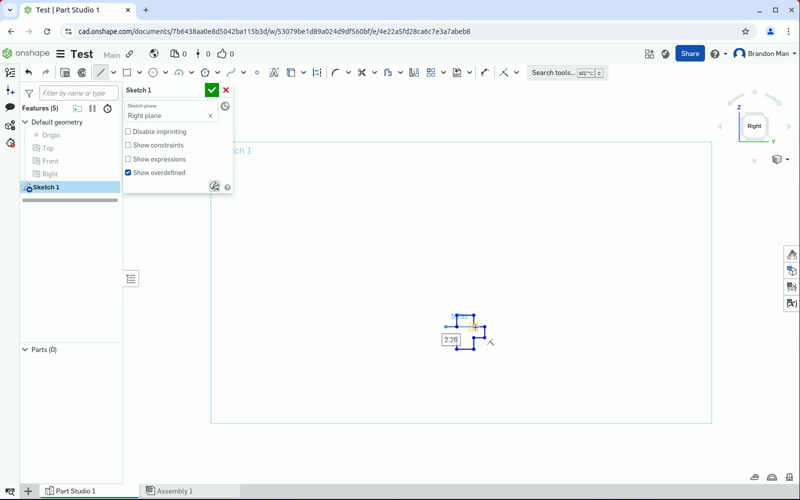
mouse_move(445, 337)
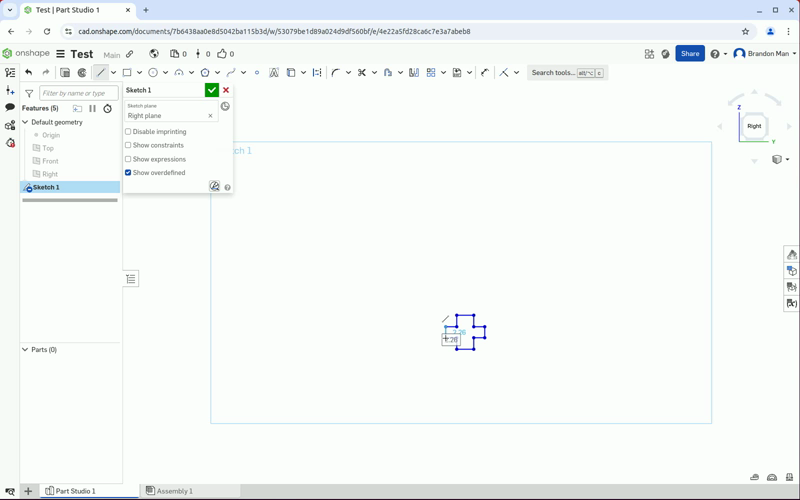
key_up(shift)
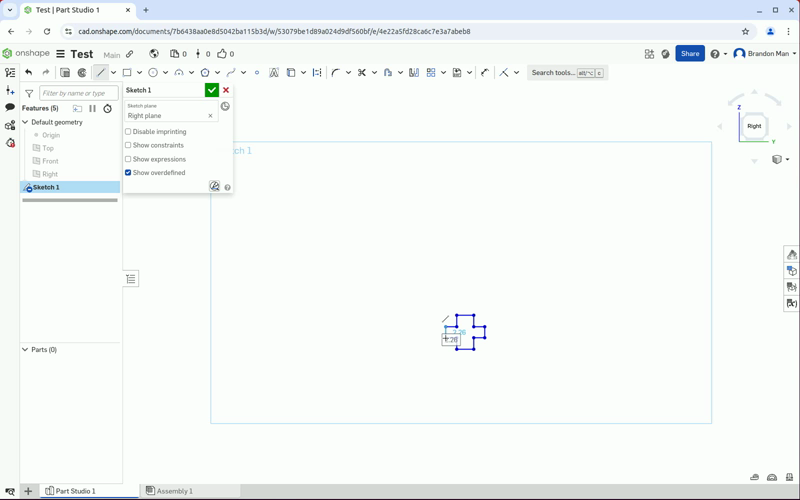
click(445, 337)
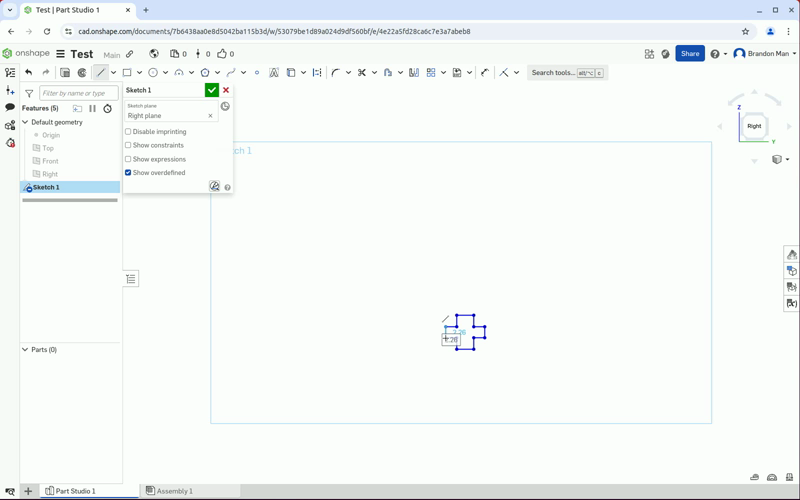
key(esc)
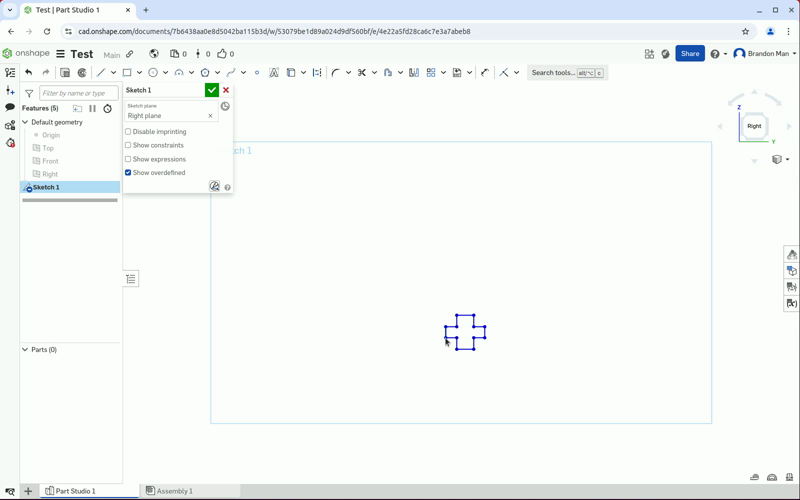
mouse_move(467, 333)
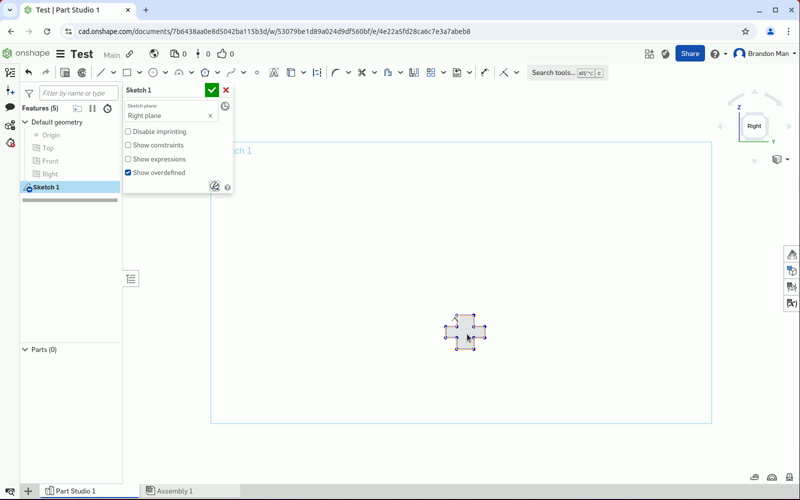
scroll(6)
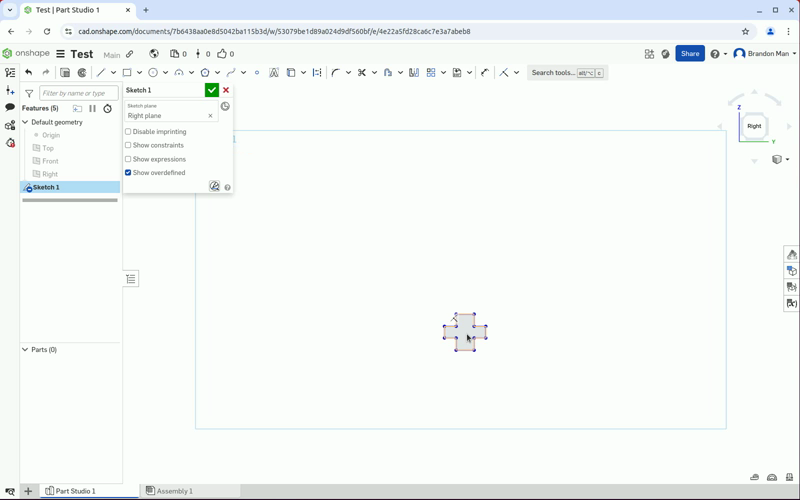
scroll(6)
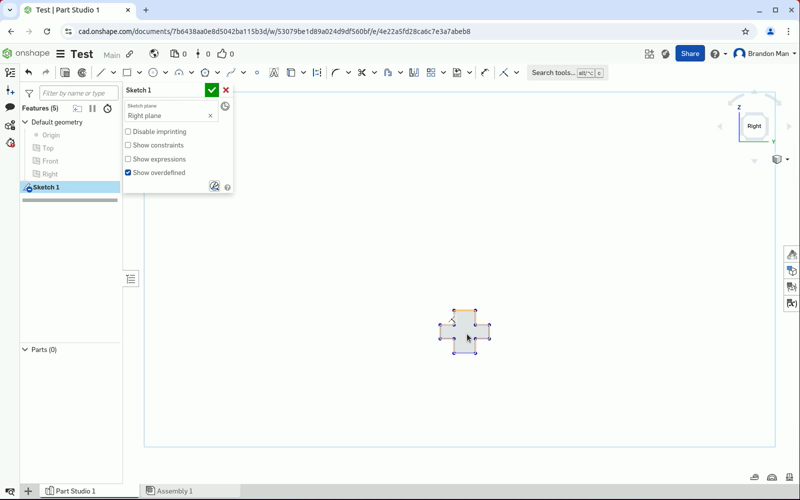
scroll(6)
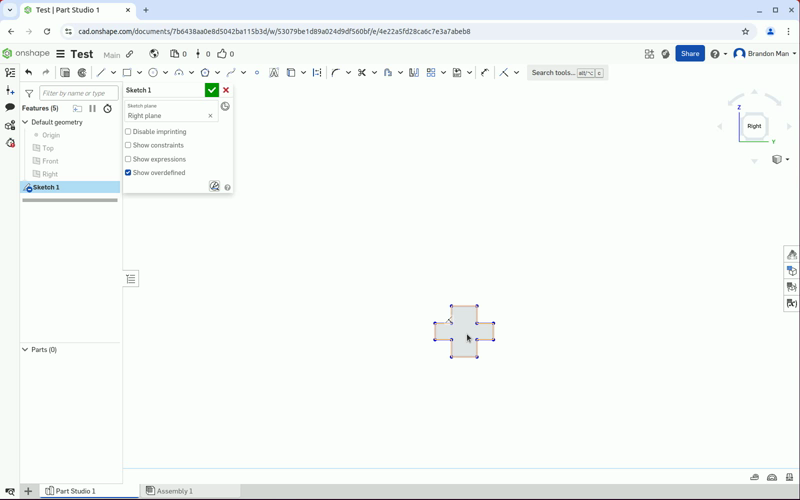
scroll(6)
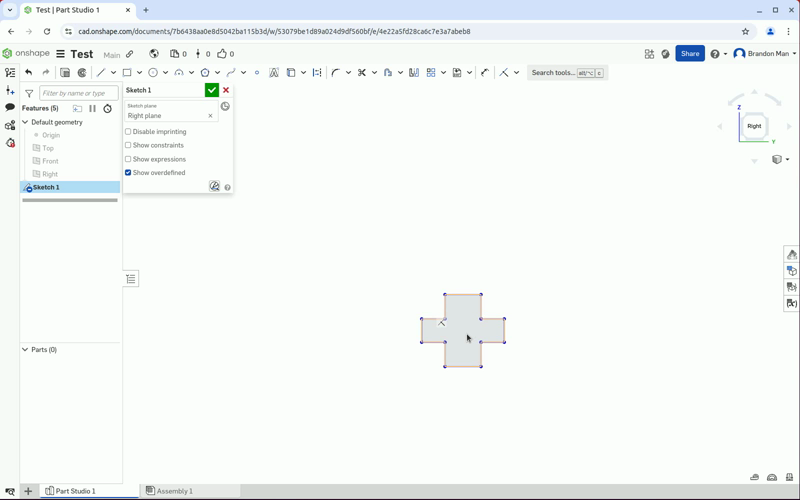
scroll(6)
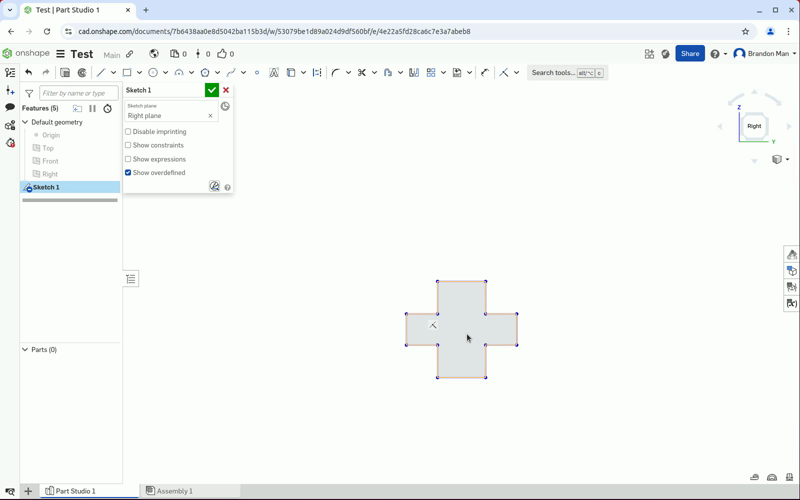
scroll(6)
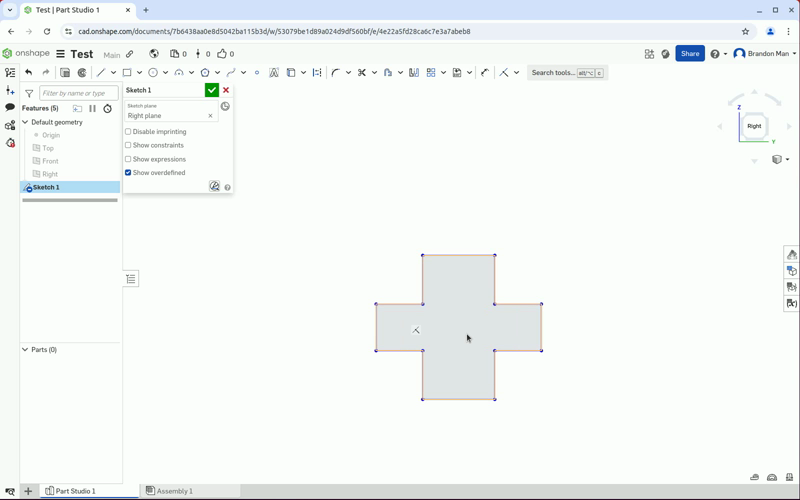
scroll(6)
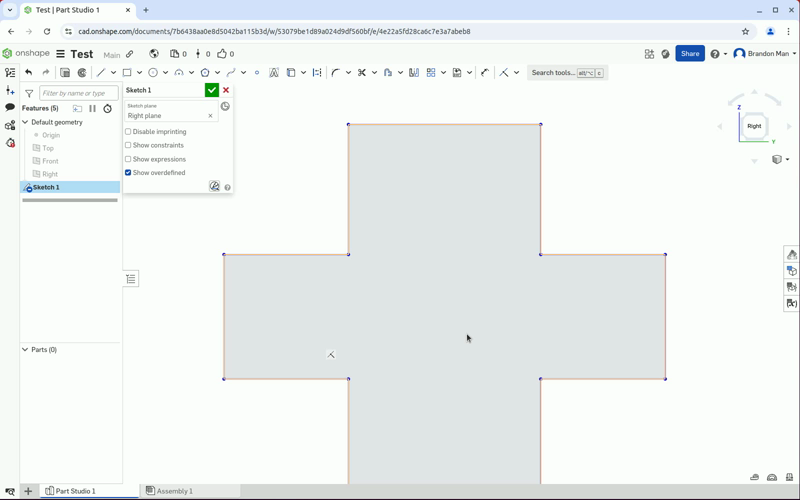
click(467, 333)
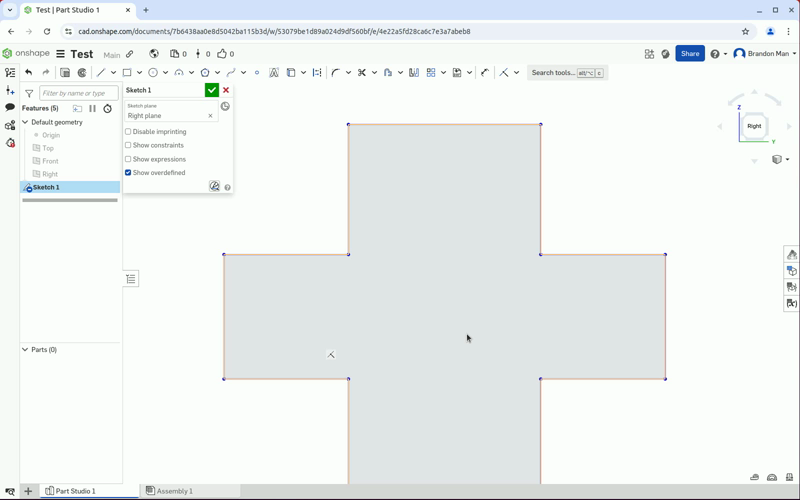
scroll(-6)
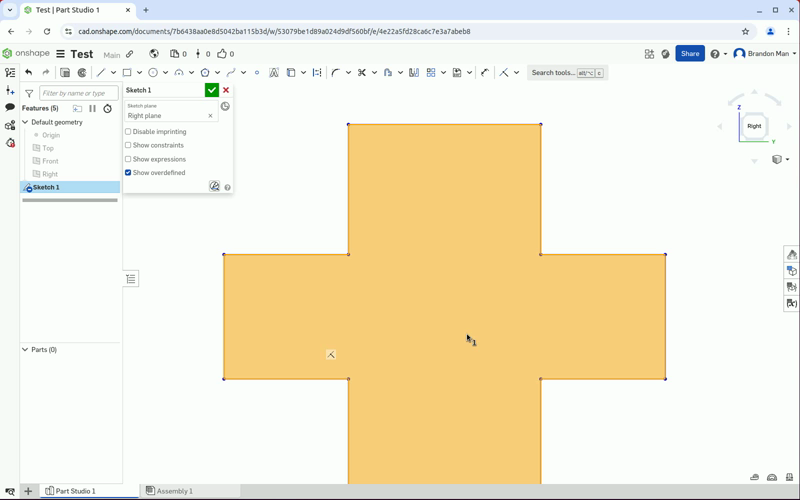
scroll(-6)
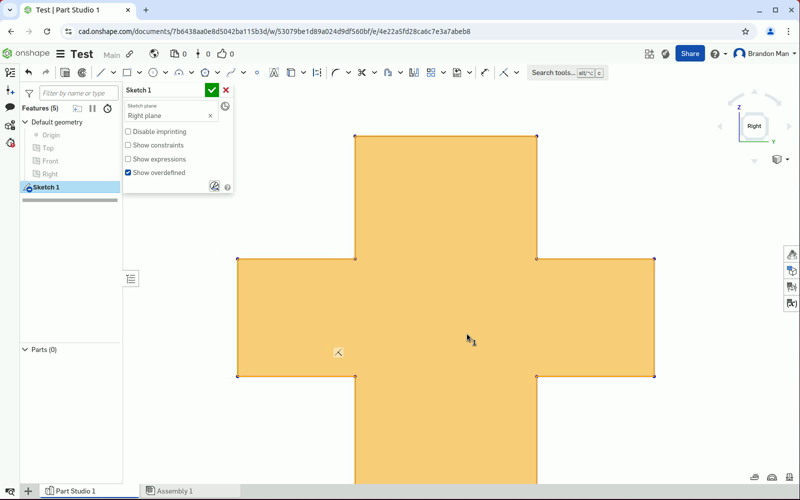
scroll(-6)
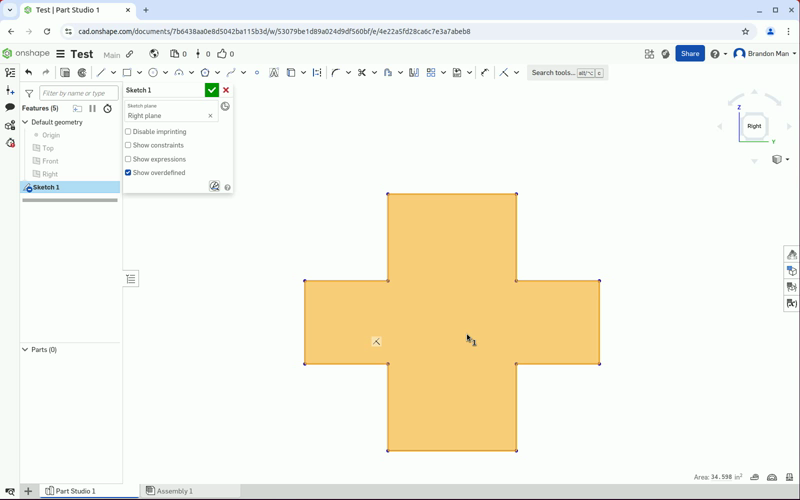
scroll(-6)
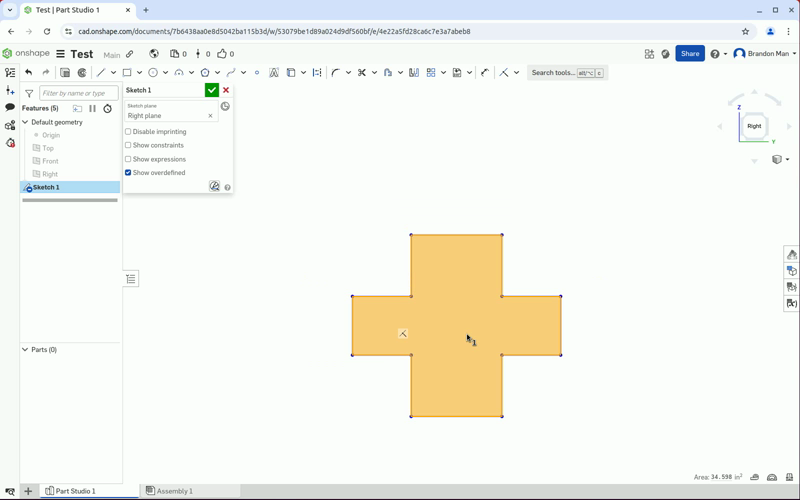
scroll(-6)
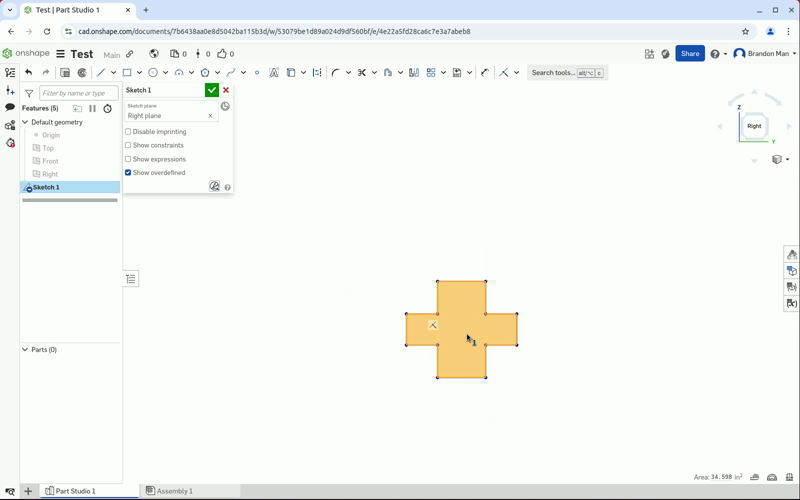
scroll(-6)
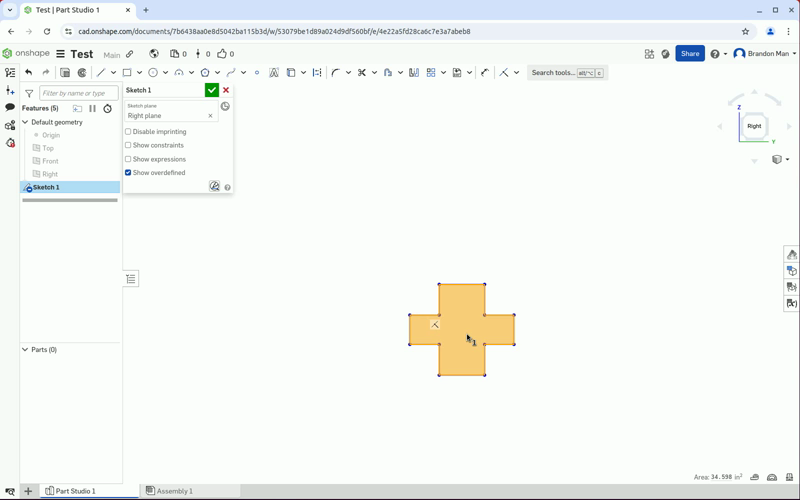
scroll(-6)
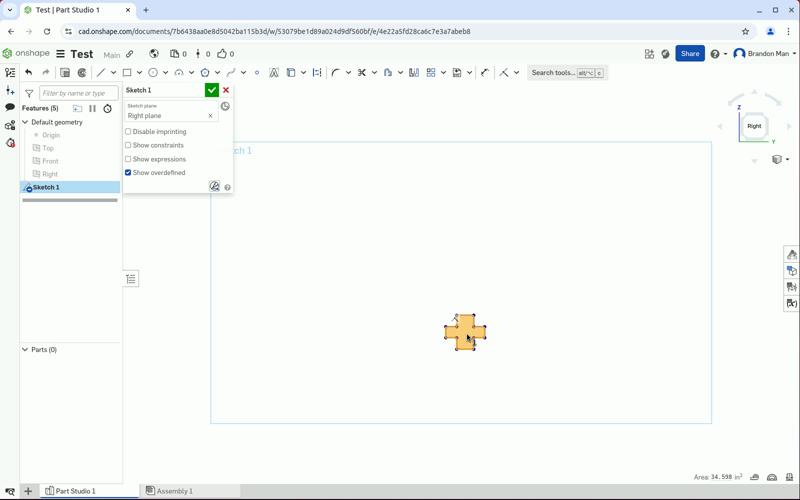
mouse_move(73, 352)
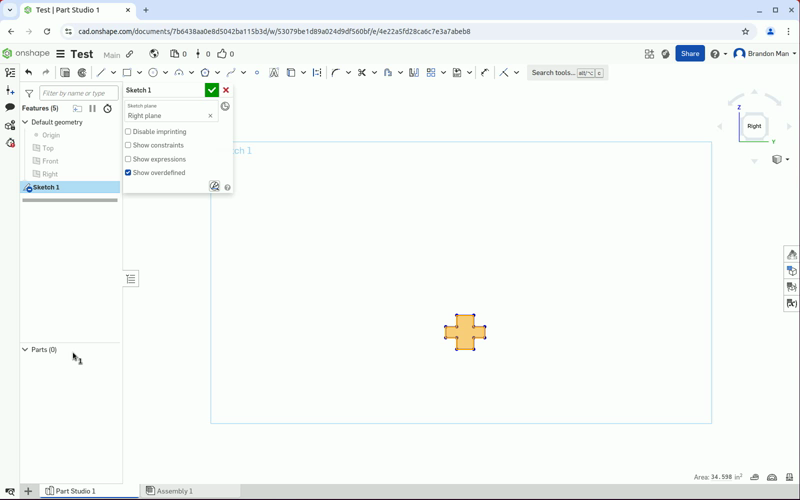
key(shift+y)
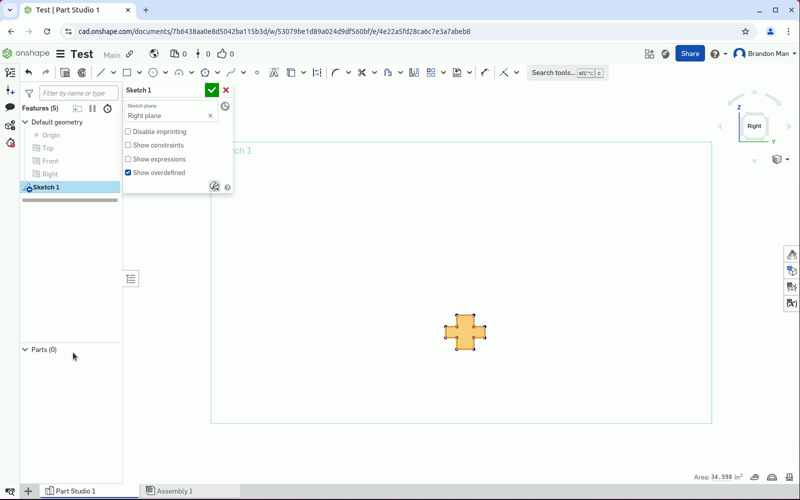
key(shift+e)
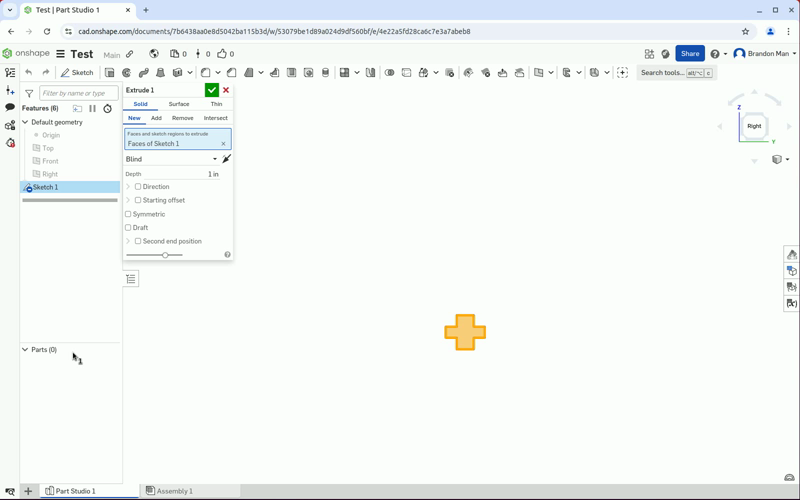
mouse_move(143, 106)
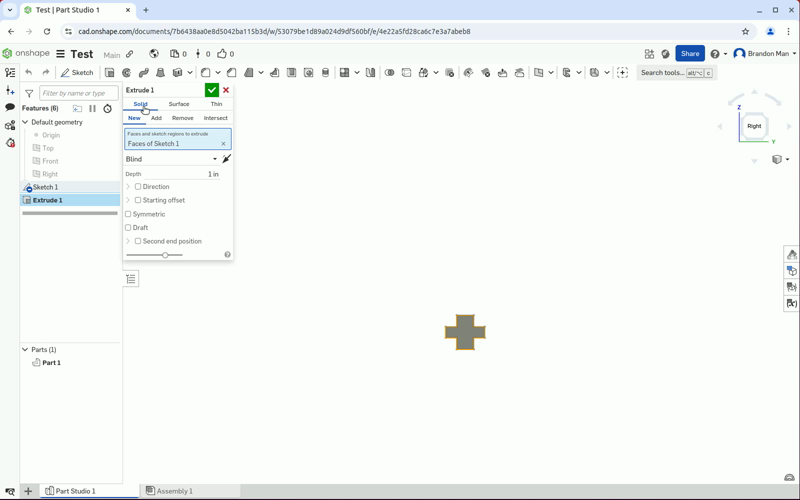
click(143, 106)
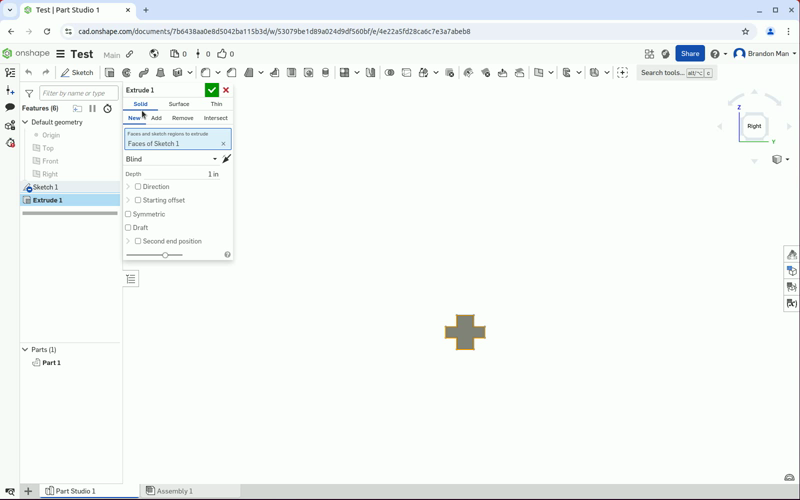
mouse_move(137, 120)
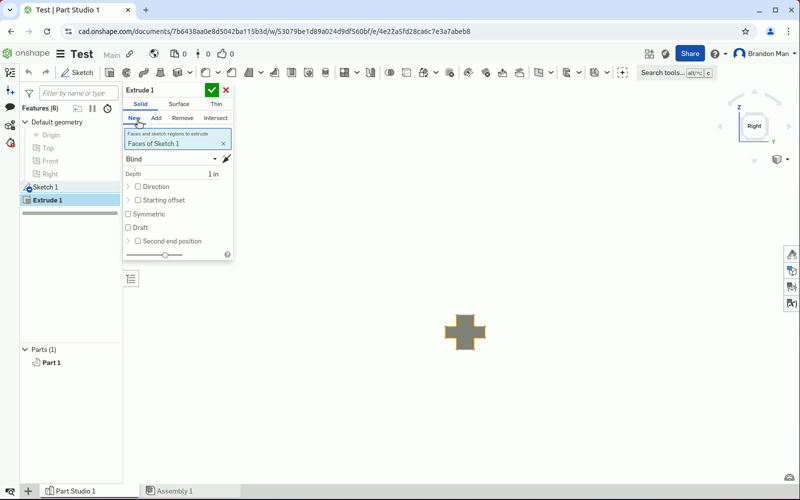
click(137, 120)
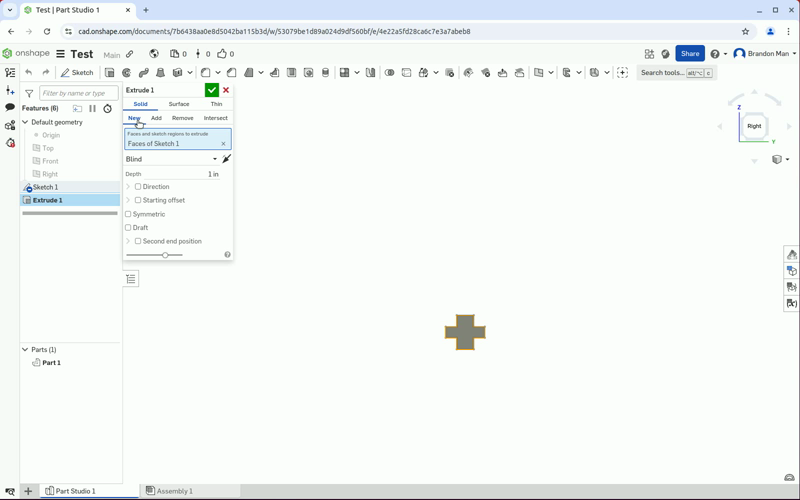
key(tab, 4)
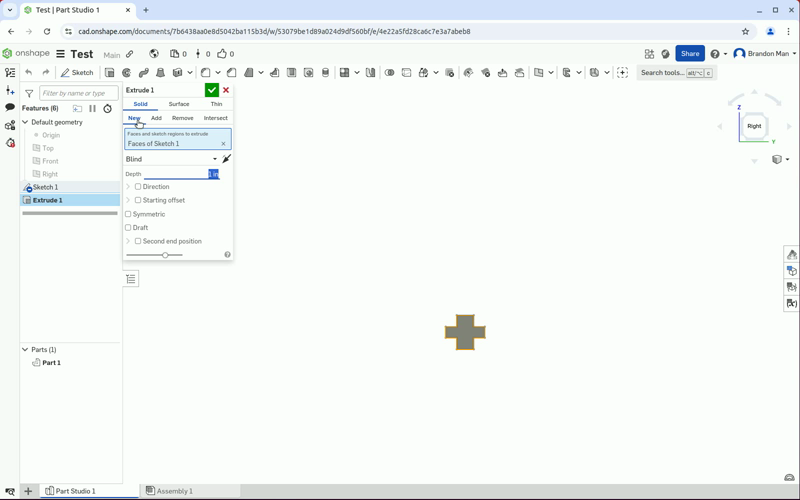
text(23.108)
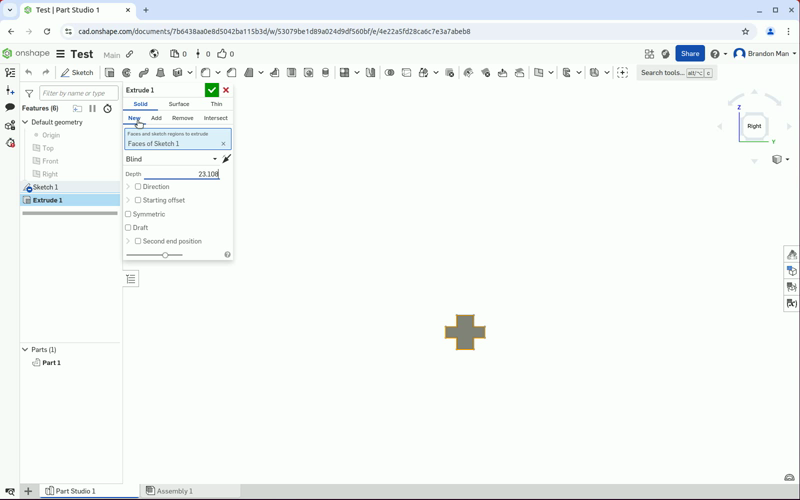
key(enter)
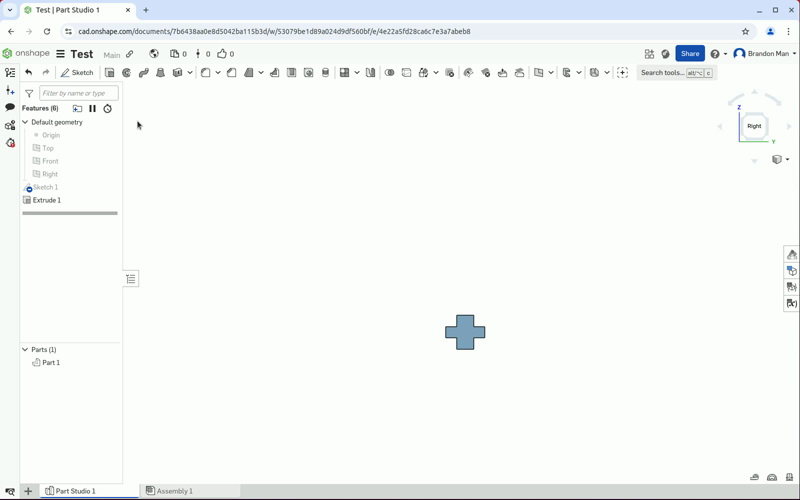
key(shift+h)
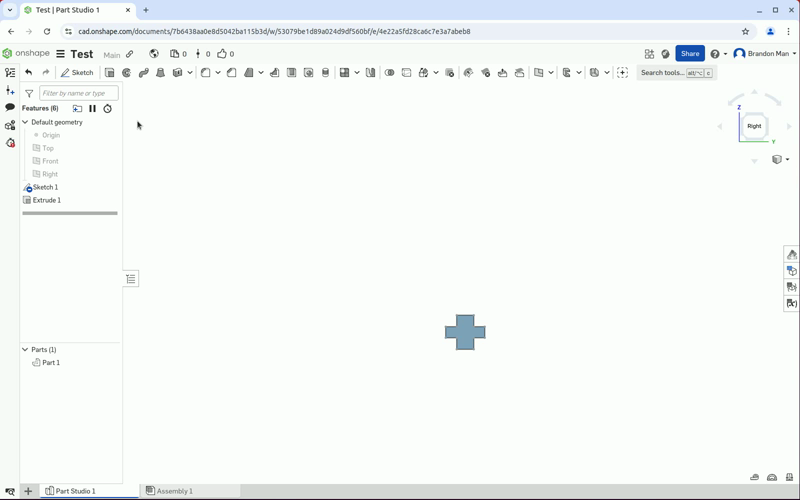
key(shift+h)
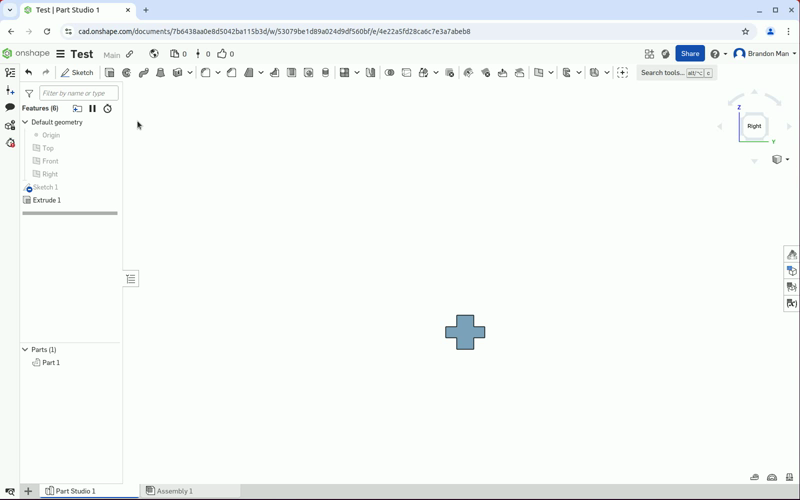
mouse_move(73, 189)
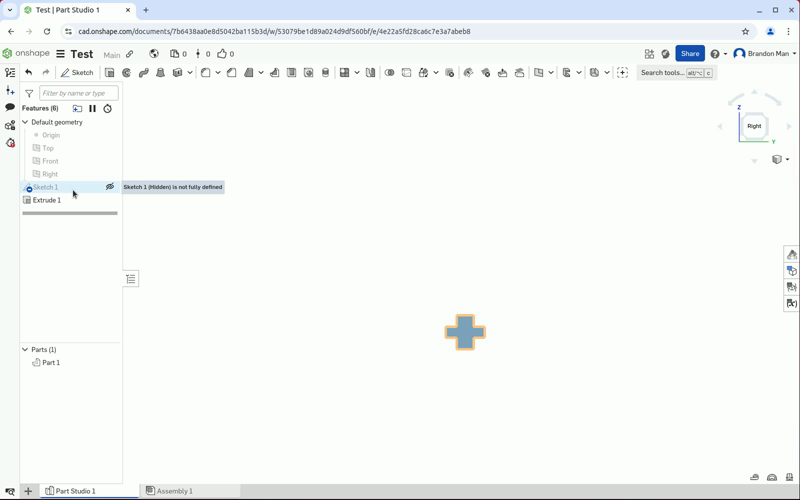
click(73, 189)
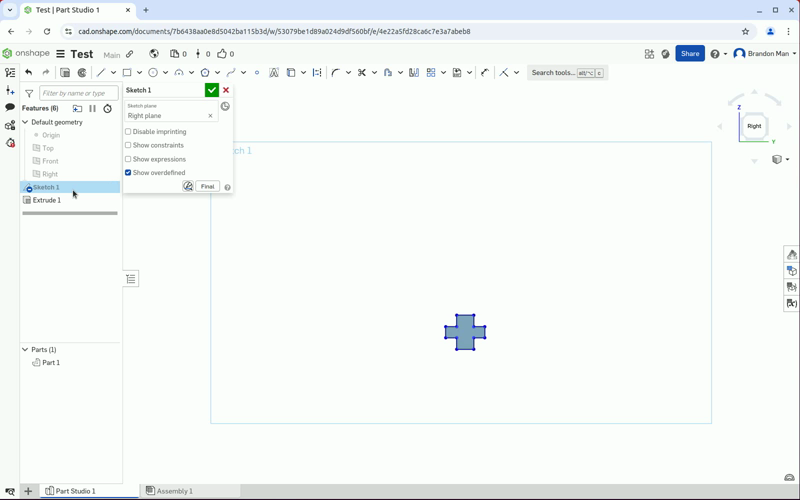
mouse_move(229, 92)
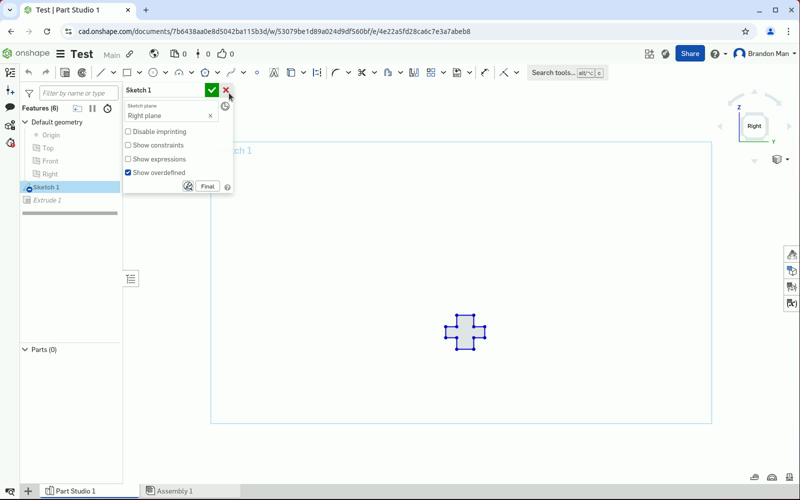
click(229, 92)
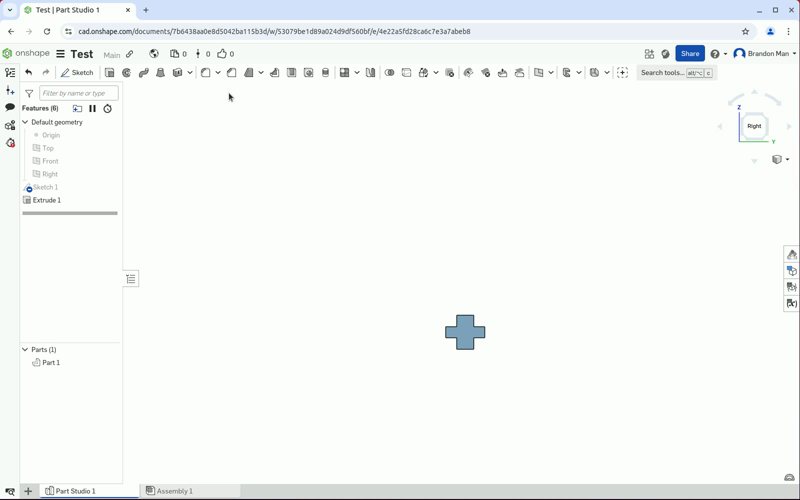
mouse_move(73, 352)
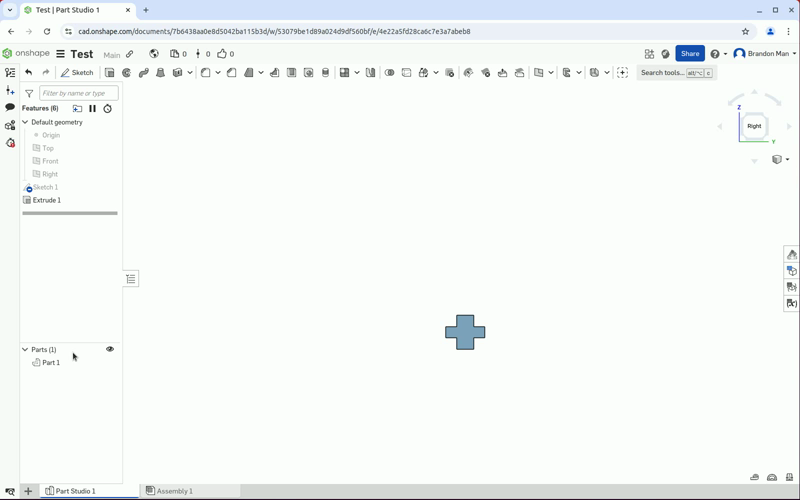
key(y)
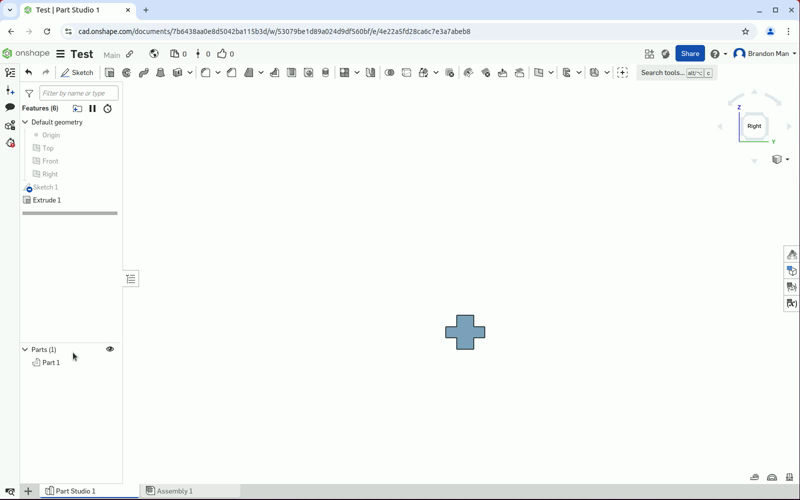
key(shift+p)
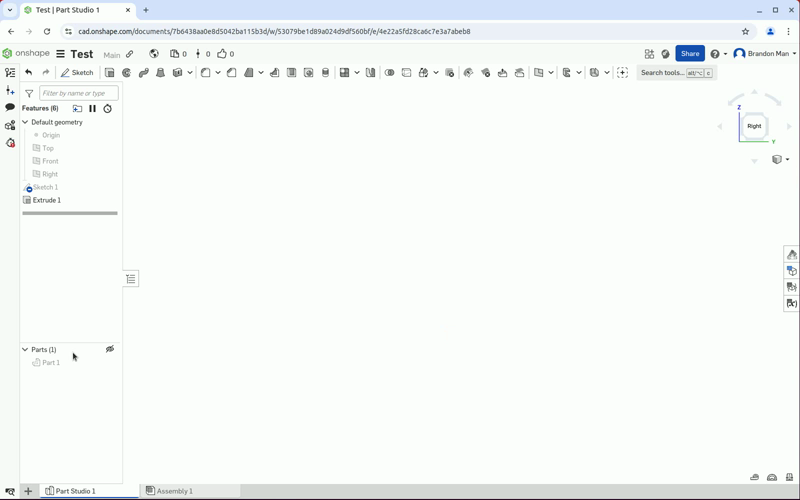
key(space)
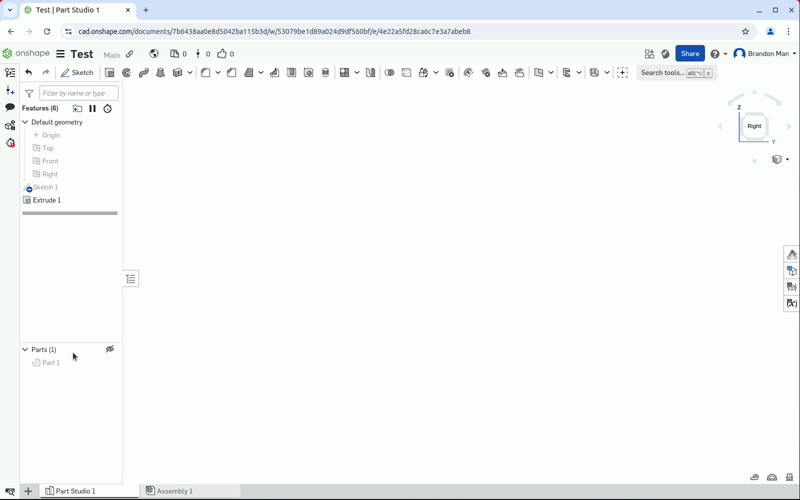
key_down(shift)
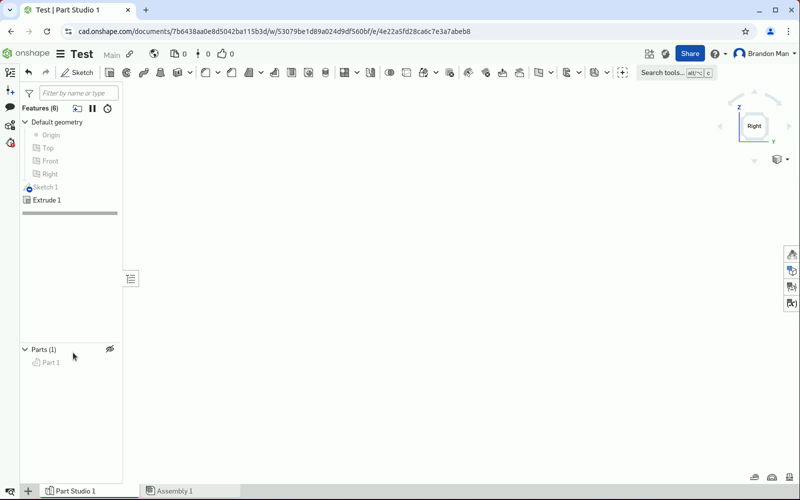
key(right)
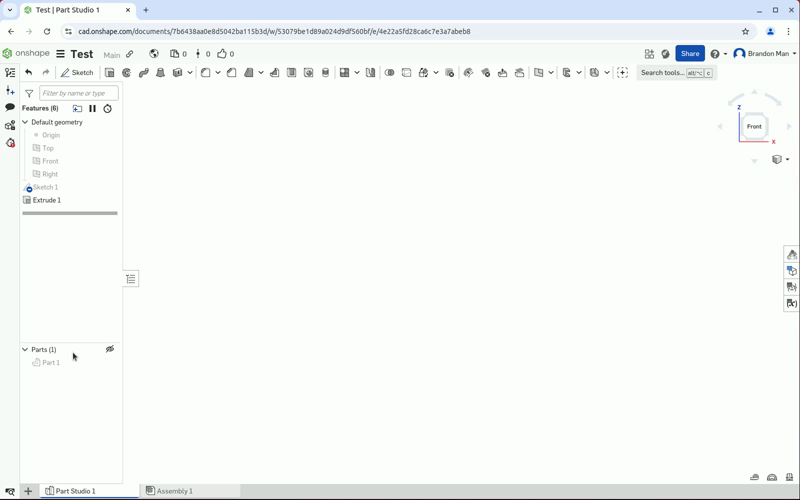
key_up(shift)
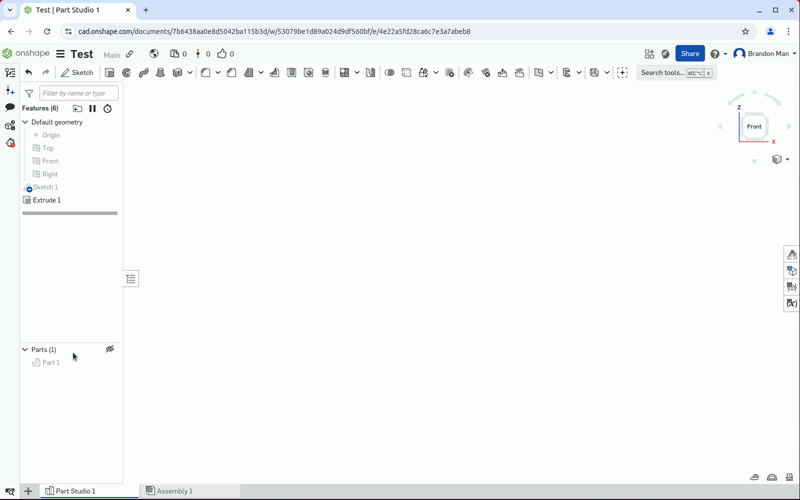
key(space)
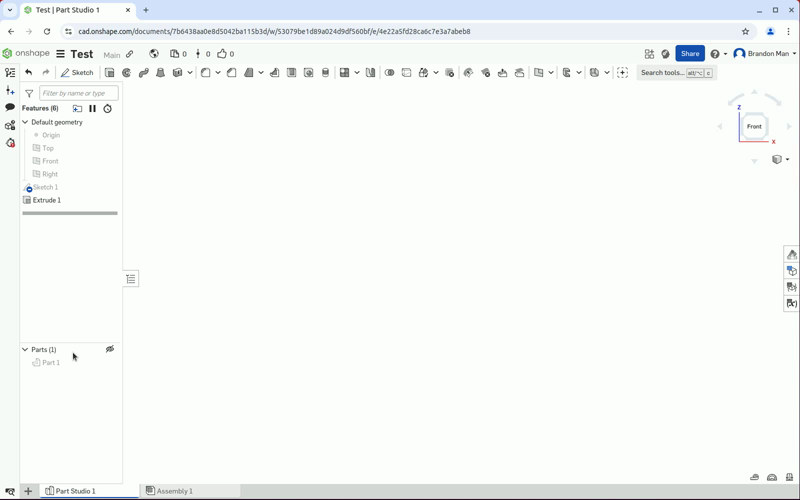
key_down(shift)
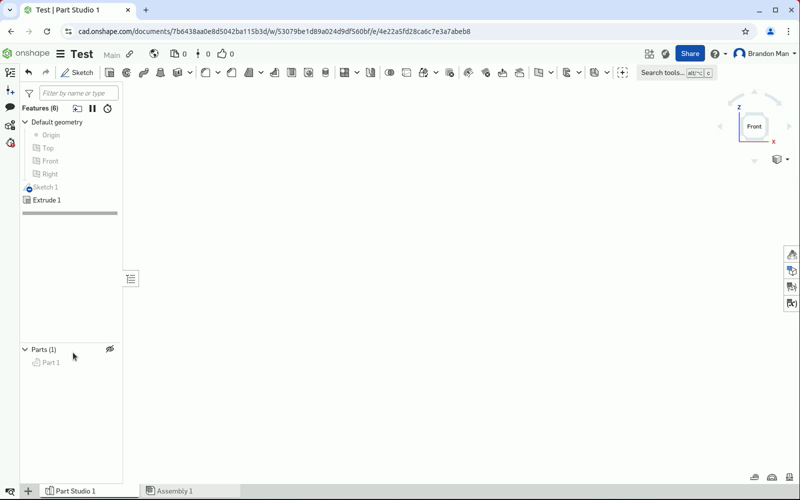
key(down)
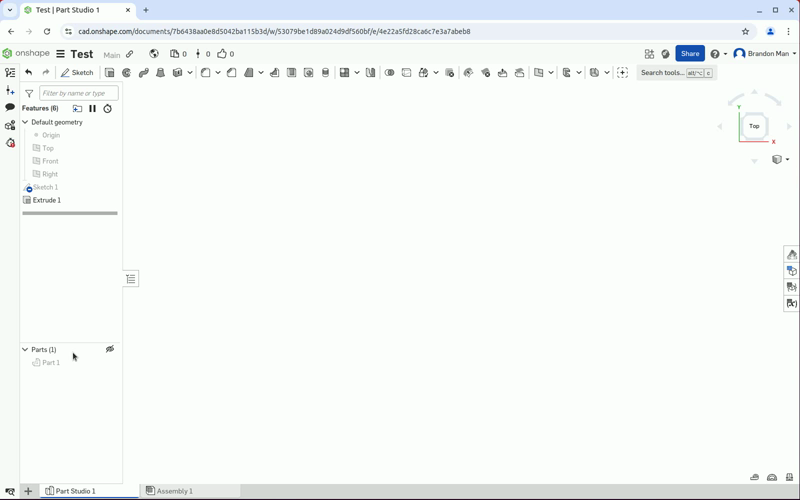
key_up(shift)
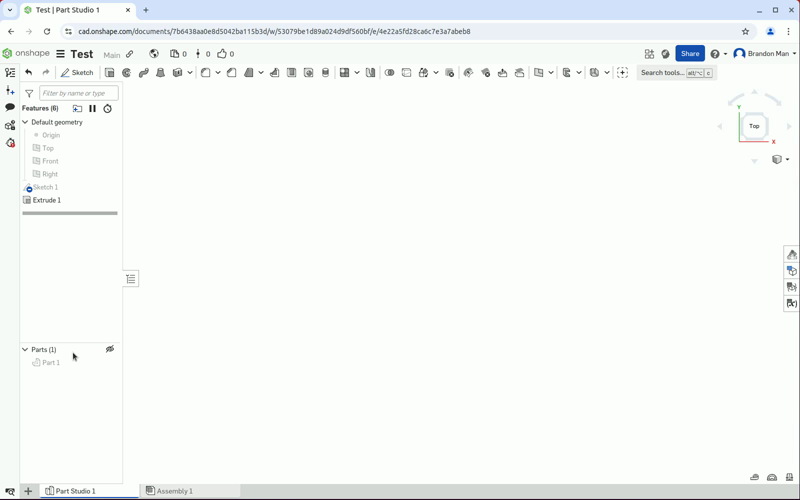
mouse_move(73, 352)
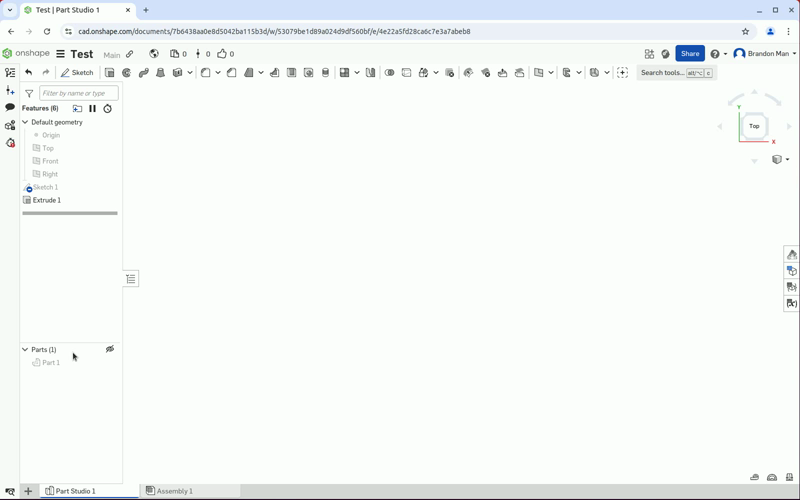
key(shift+y)
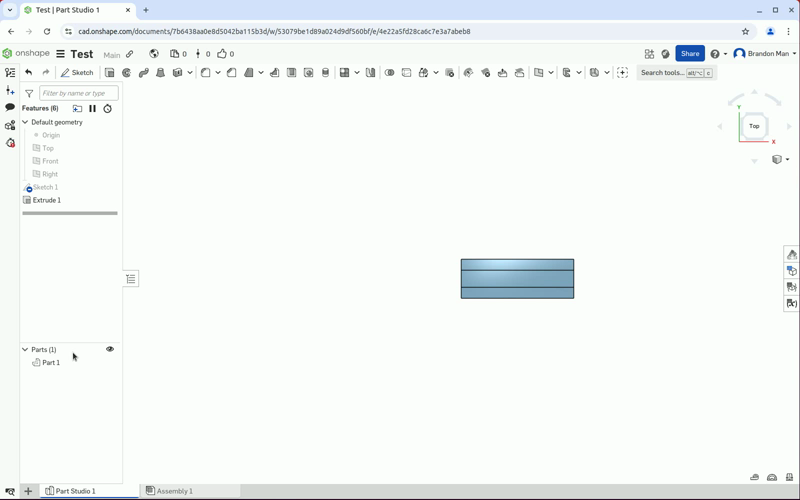
mouse_move(541, 75)
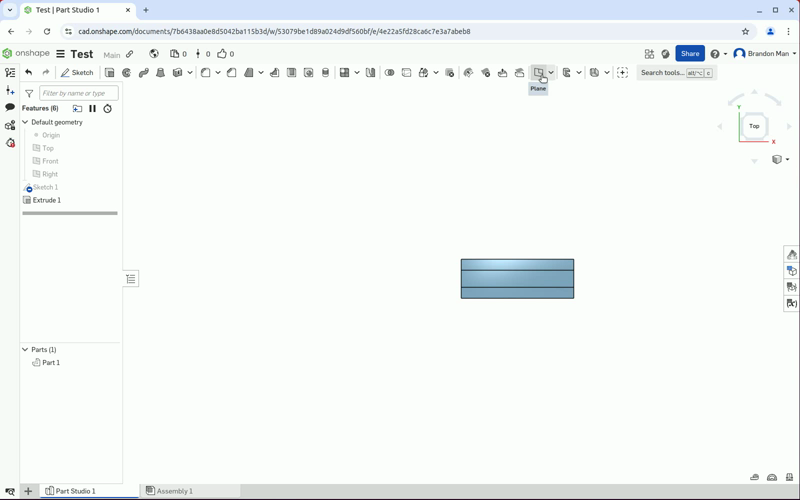
click(541, 75)
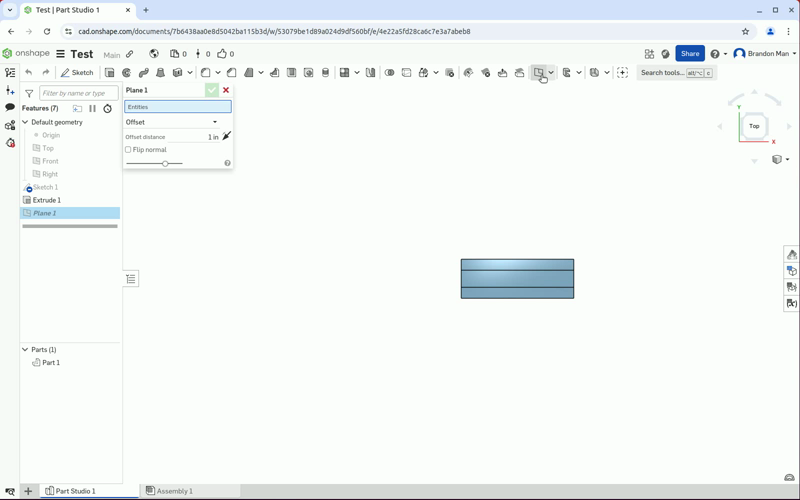
mouse_move(73, 150)
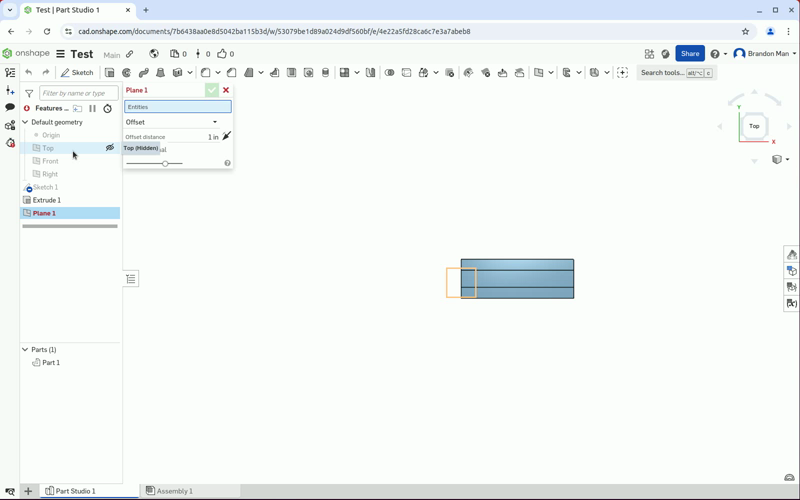
click(73, 150)
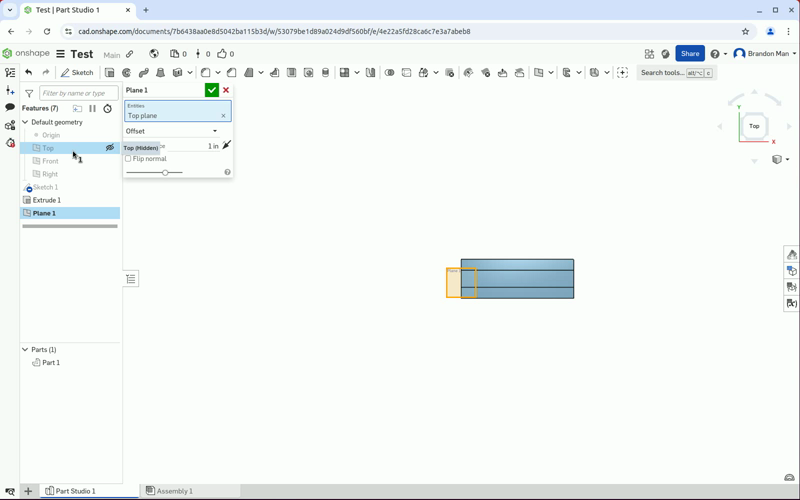
key(tab, 2)
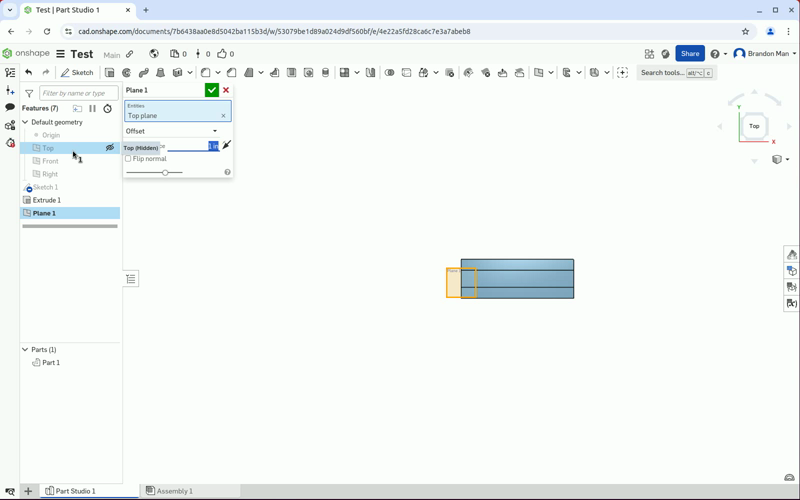
text(6.748)
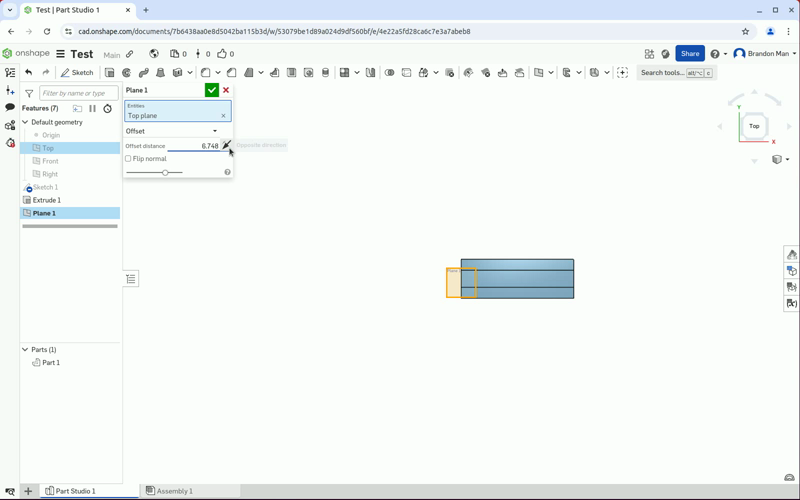
mouse_move(229, 147)
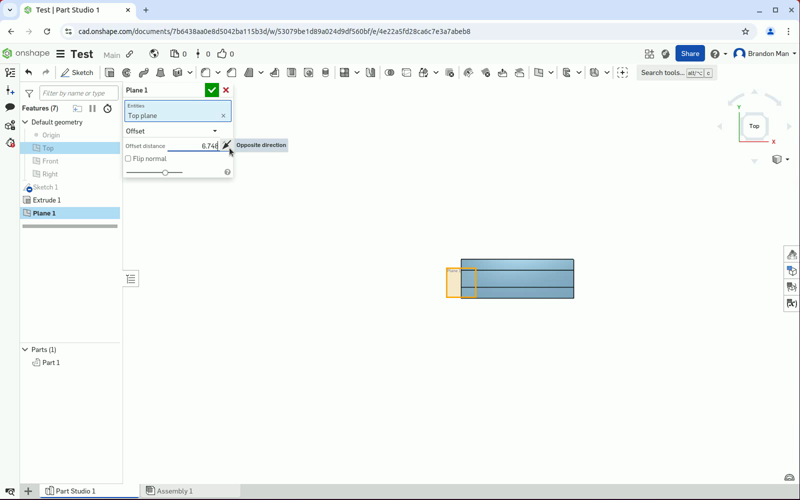
click(229, 147)
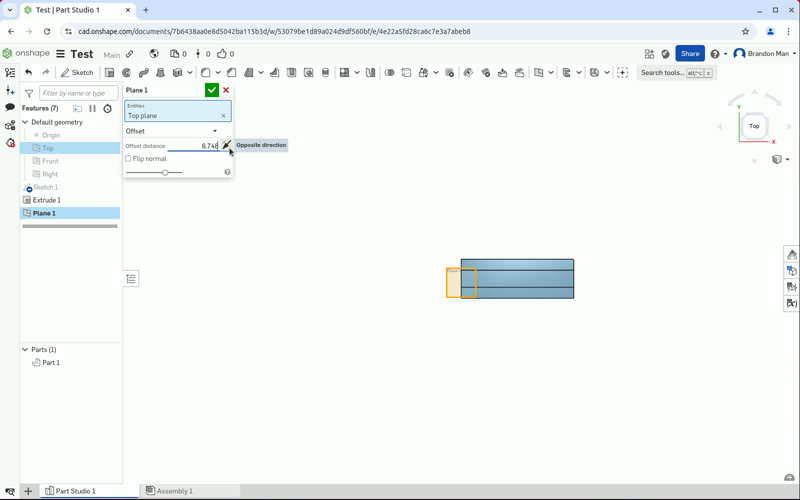
key(enter, 2)
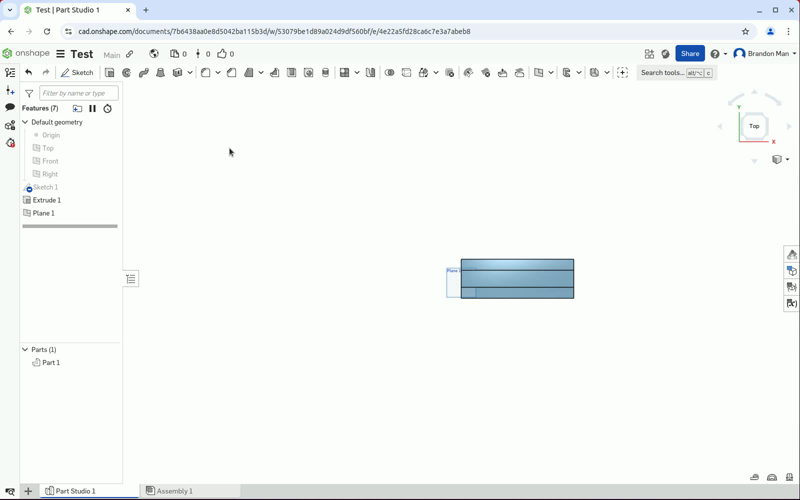
key(shift+s)
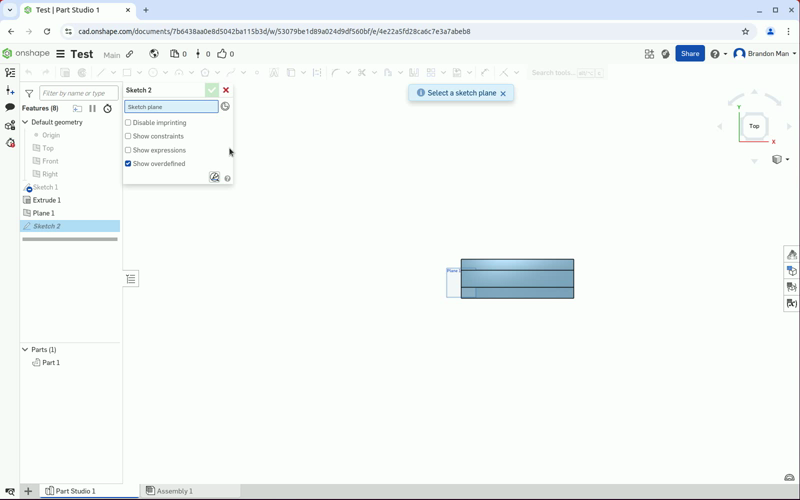
mouse_move(73, 215)
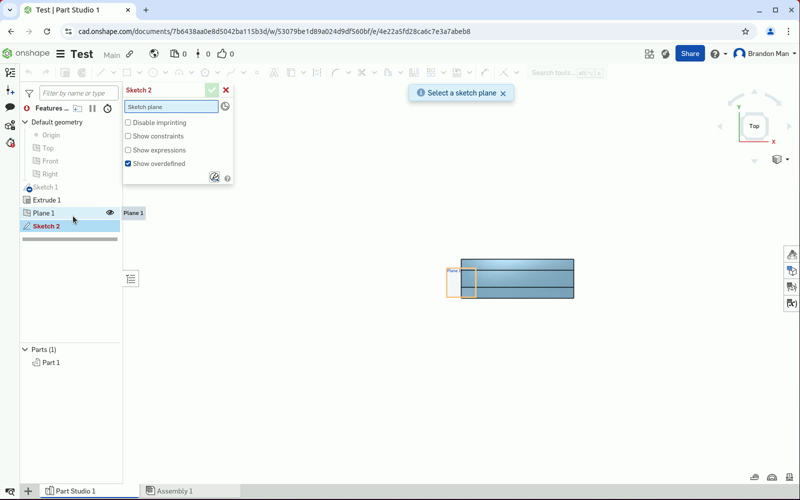
click(73, 215)
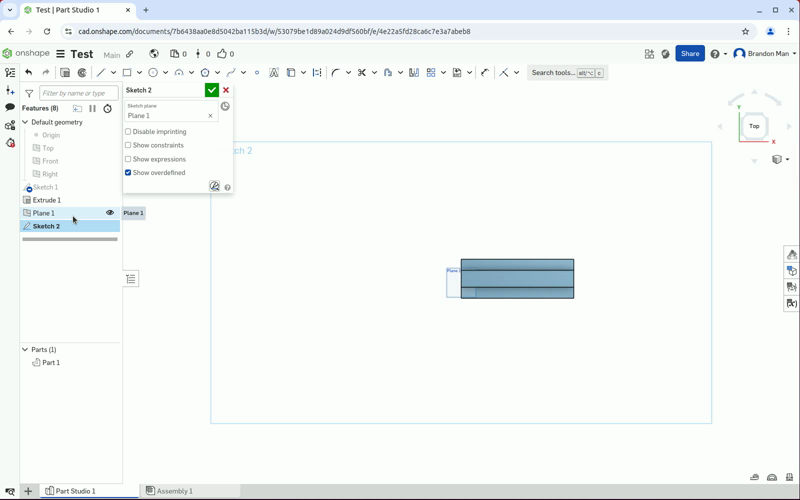
mouse_move(73, 352)
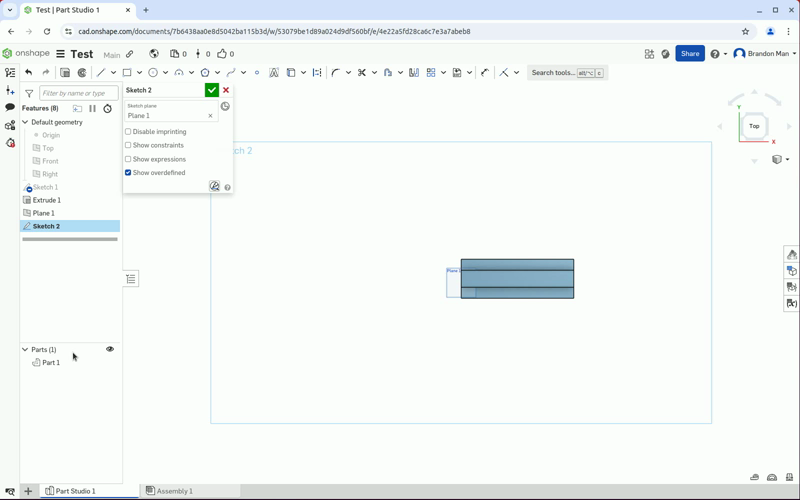
key(y)
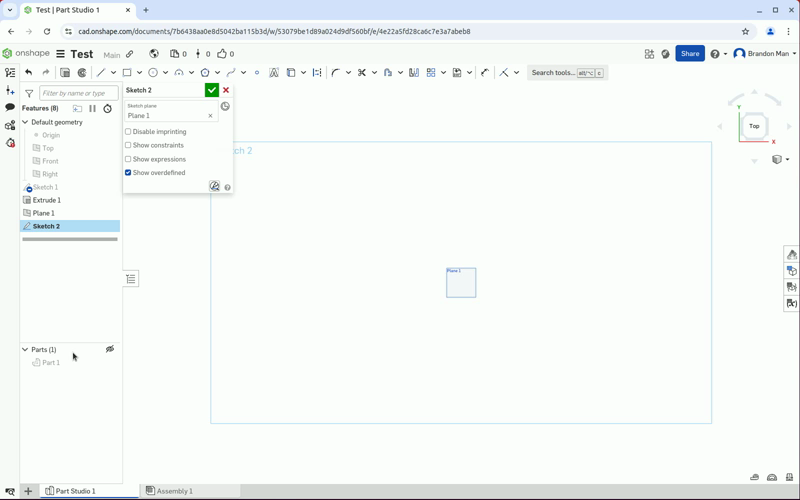
key(c)
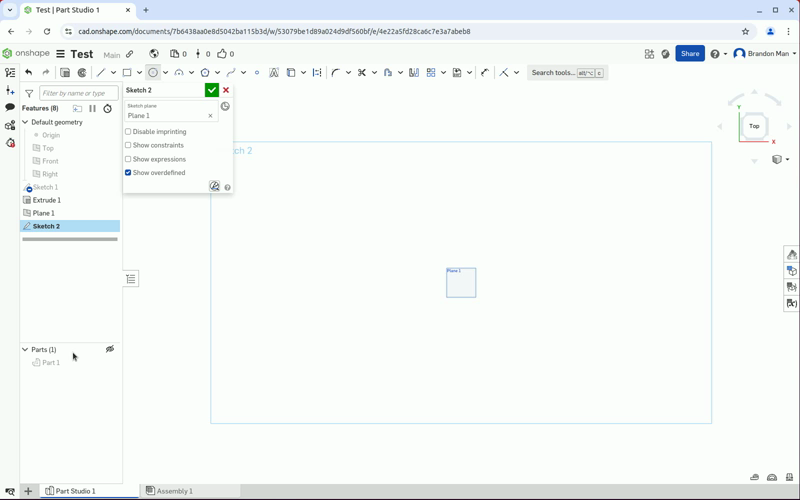
key_down(shift)
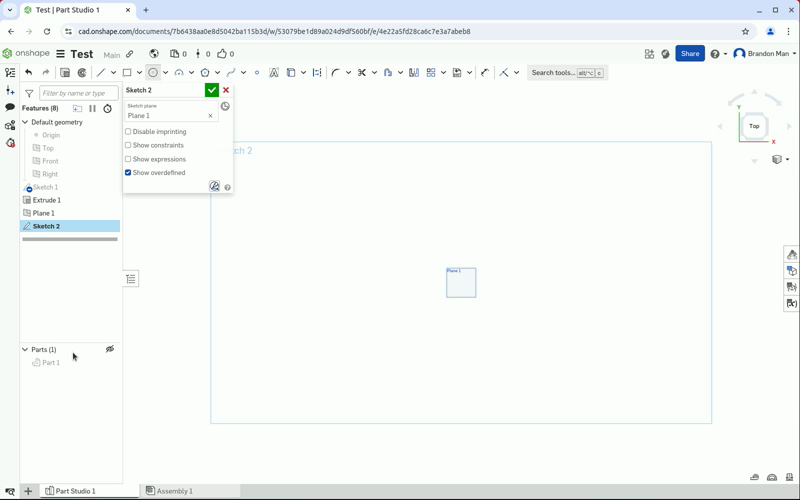
mouse_move(480, 278)
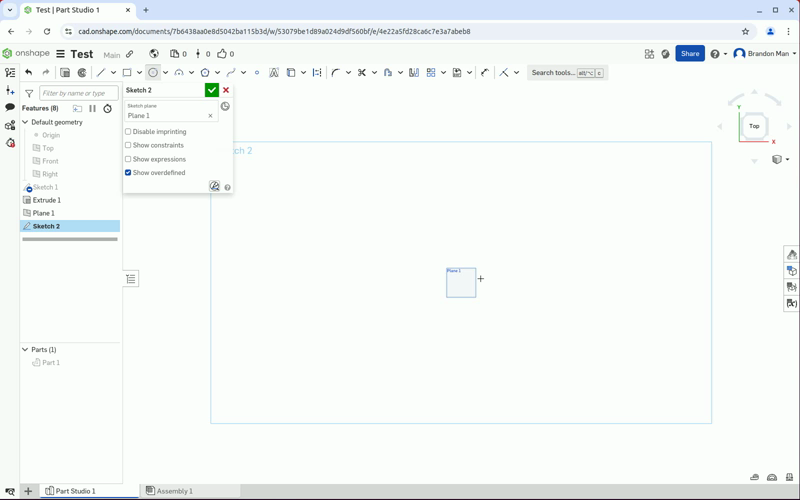
click(480, 278)
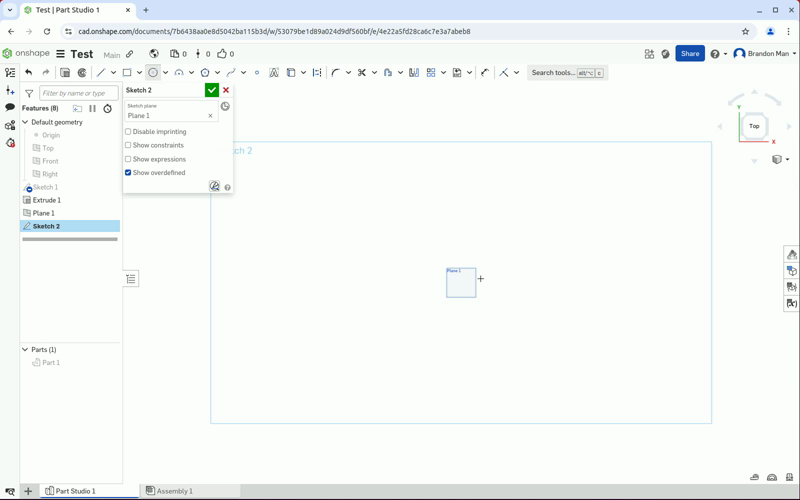
key_up(shift)
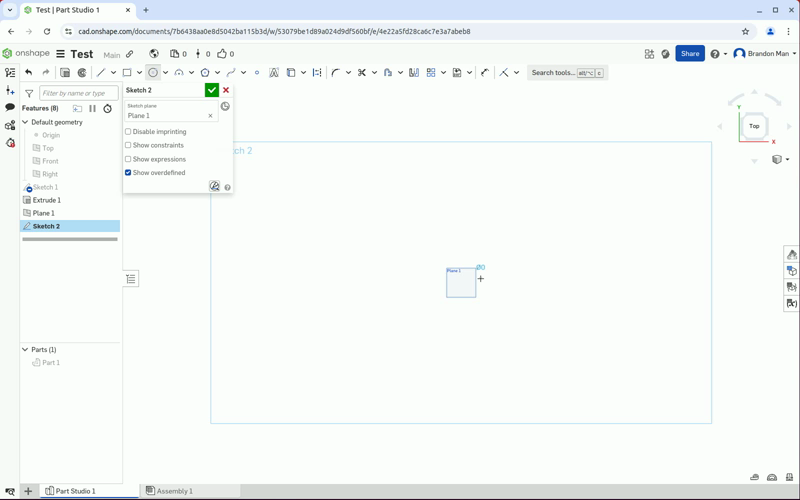
mouse_move(486, 278)
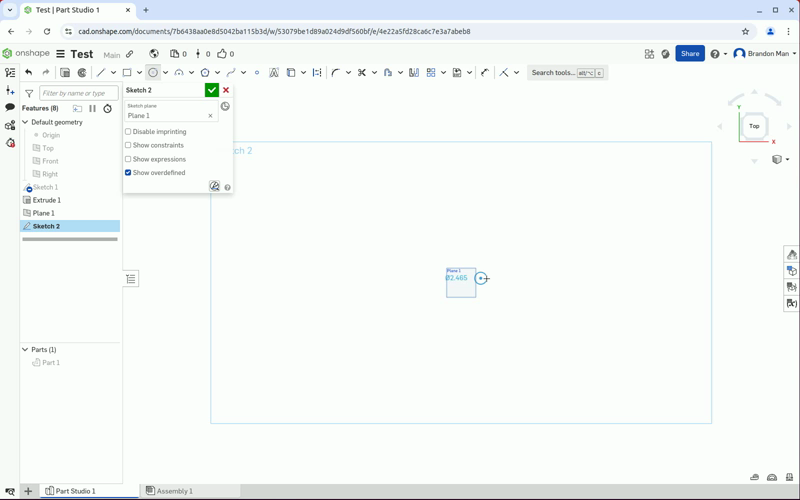
click(486, 278)
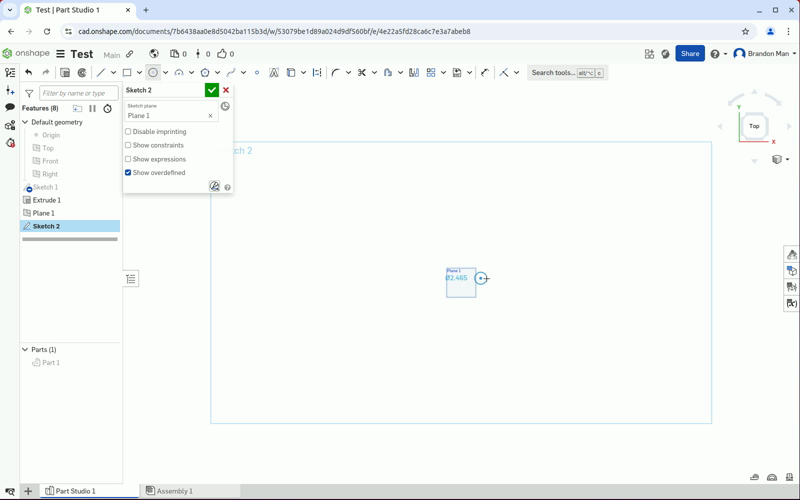
key(esc)
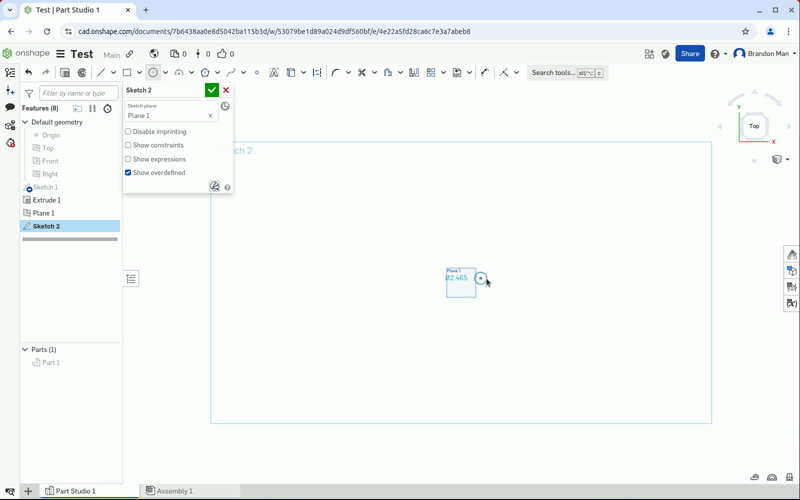
mouse_move(480, 279)
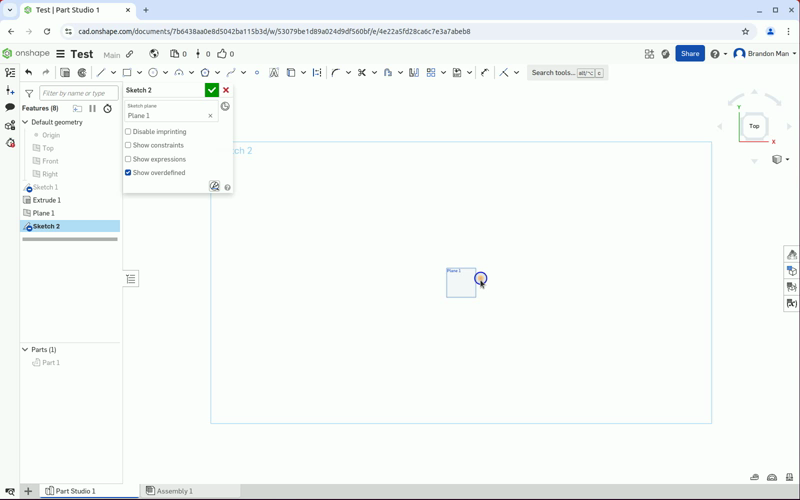
scroll(6)
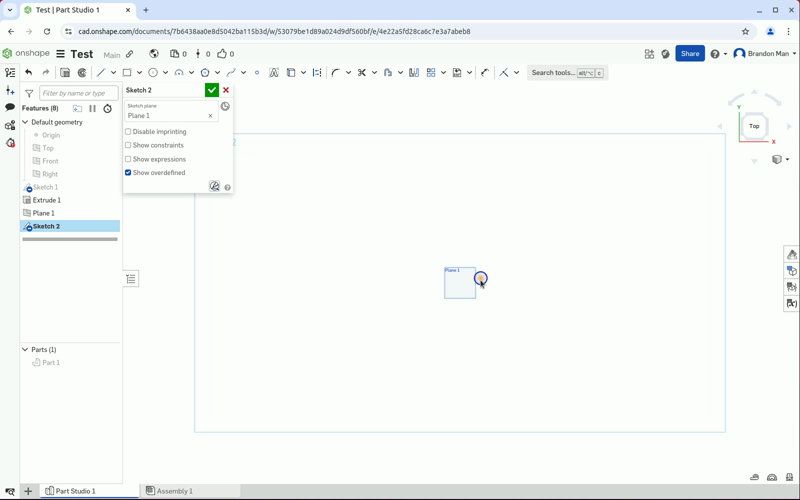
scroll(6)
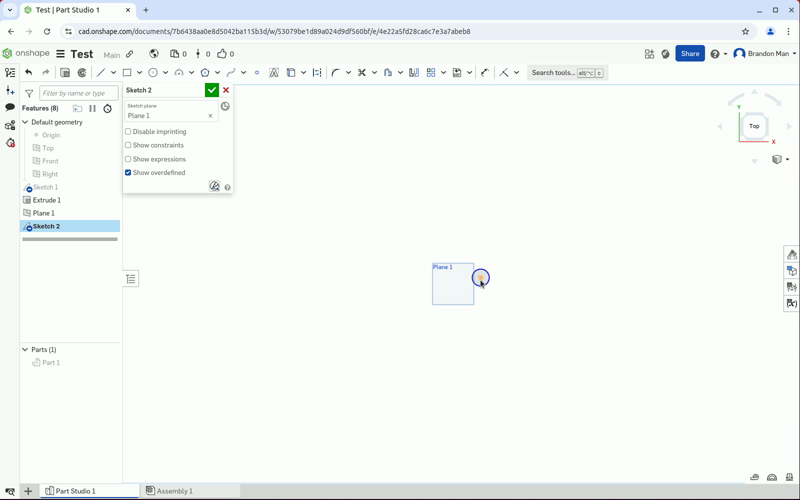
scroll(6)
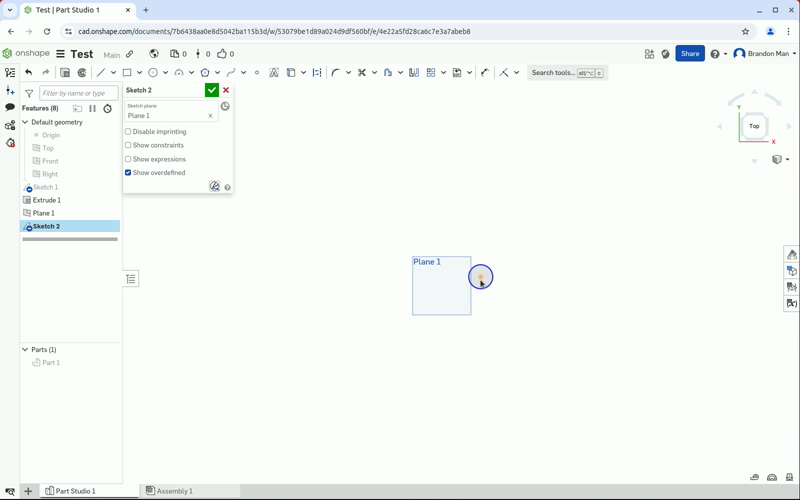
scroll(6)
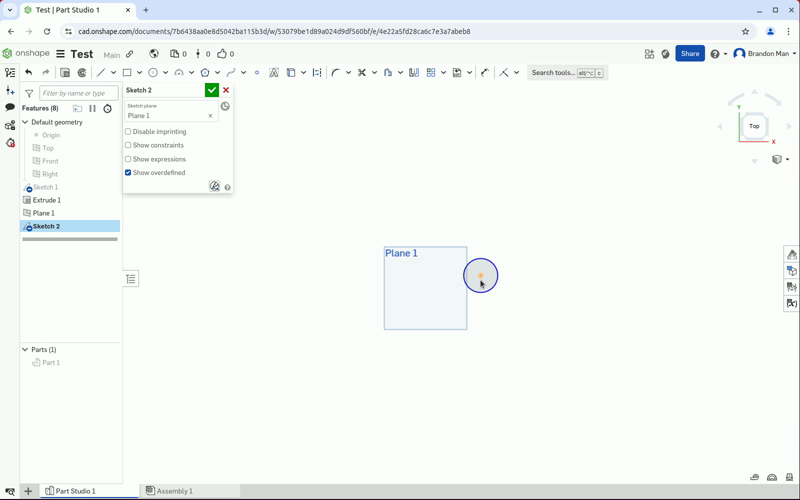
scroll(6)
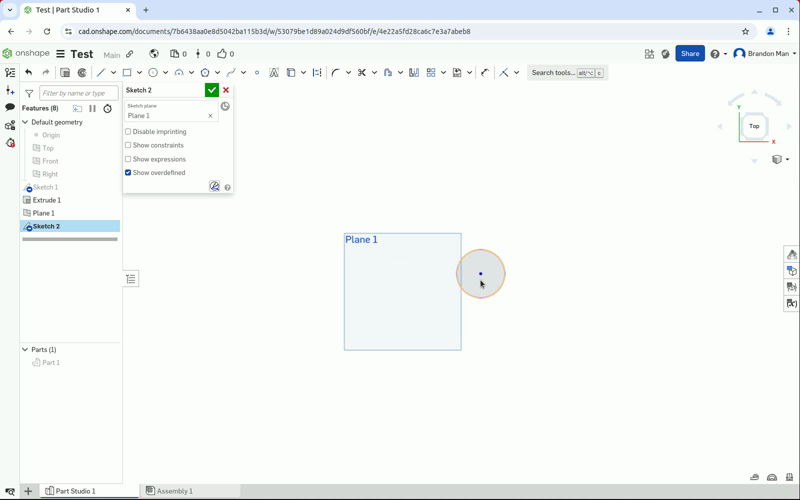
scroll(6)
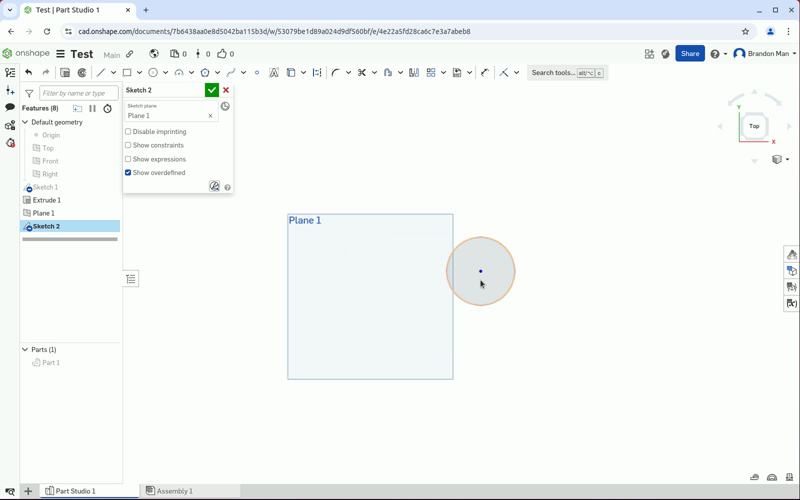
scroll(6)
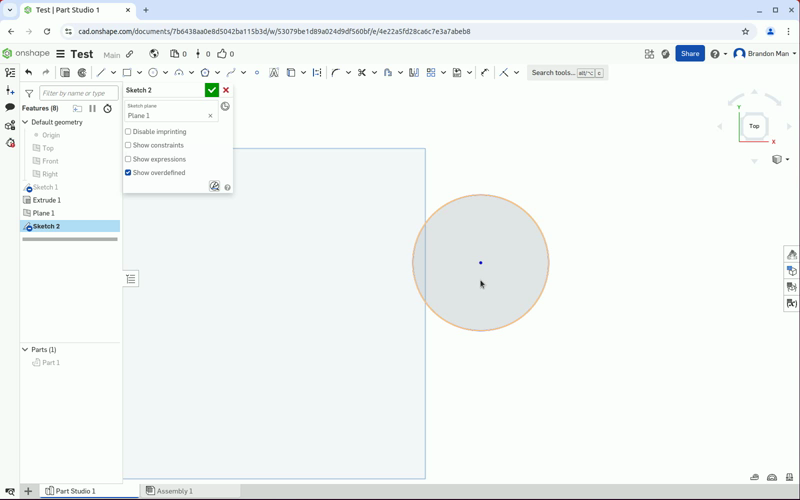
click(480, 279)
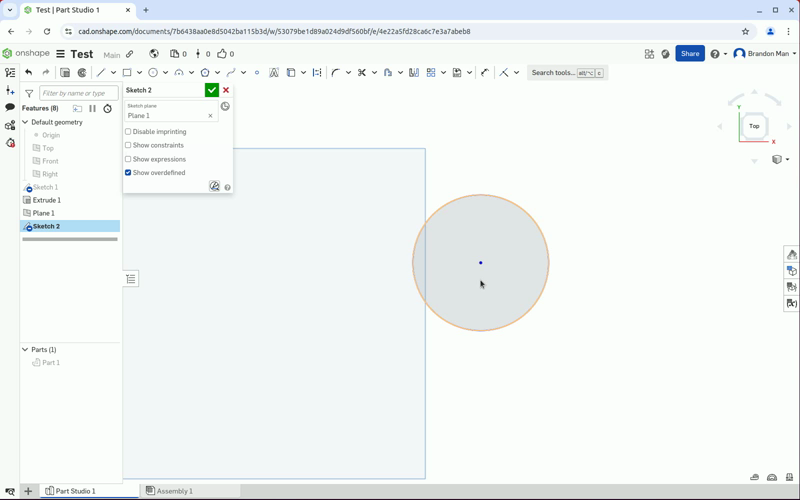
scroll(-6)
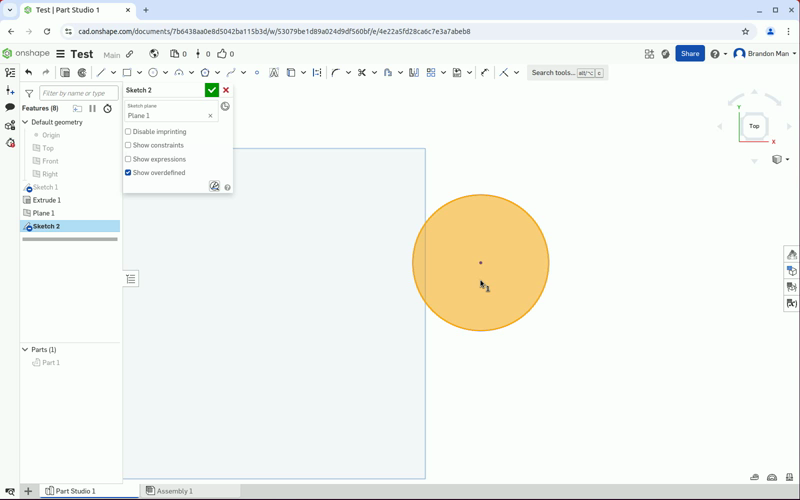
scroll(-6)
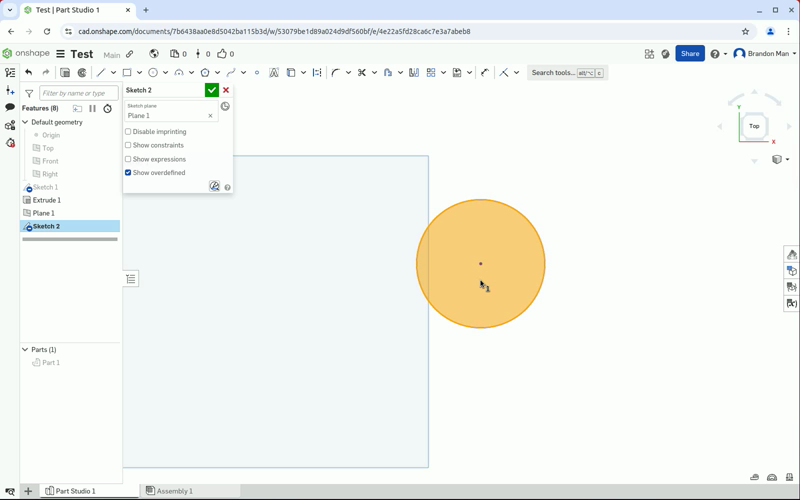
scroll(-6)
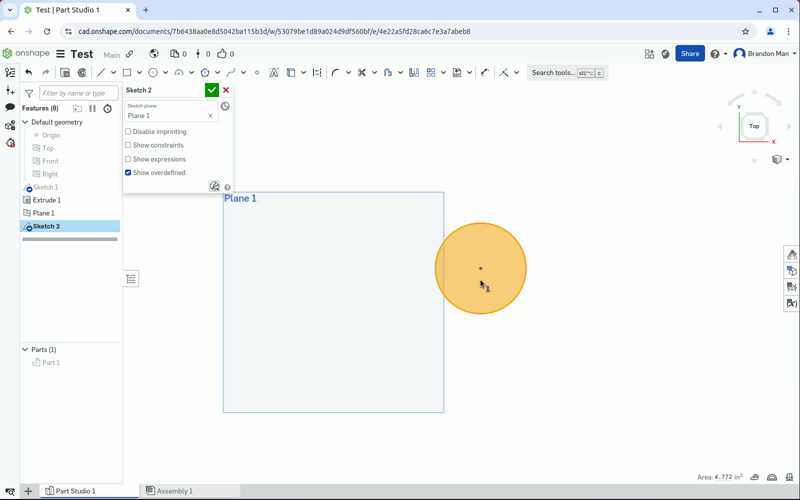
scroll(-6)
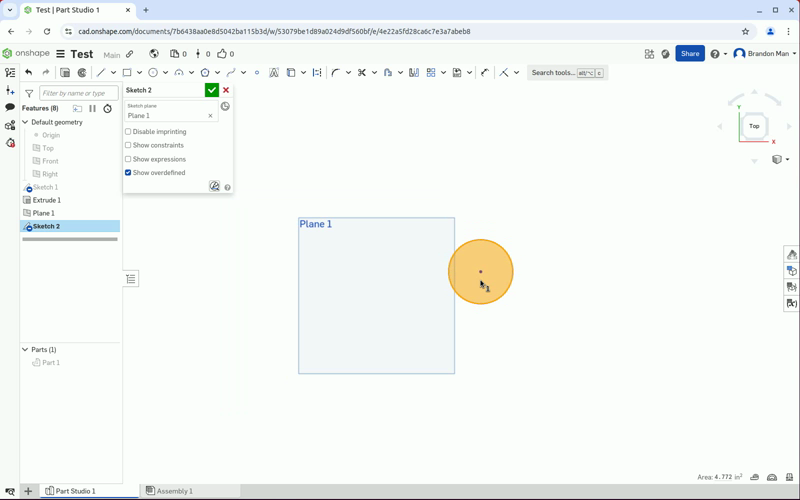
scroll(-6)
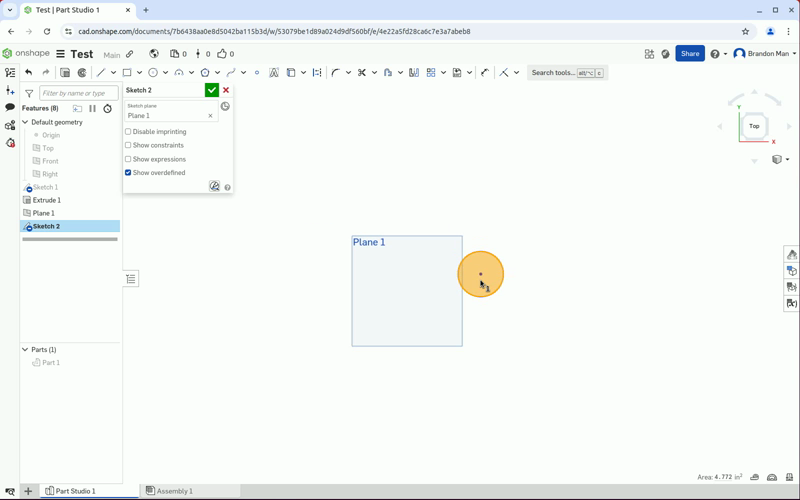
scroll(-6)
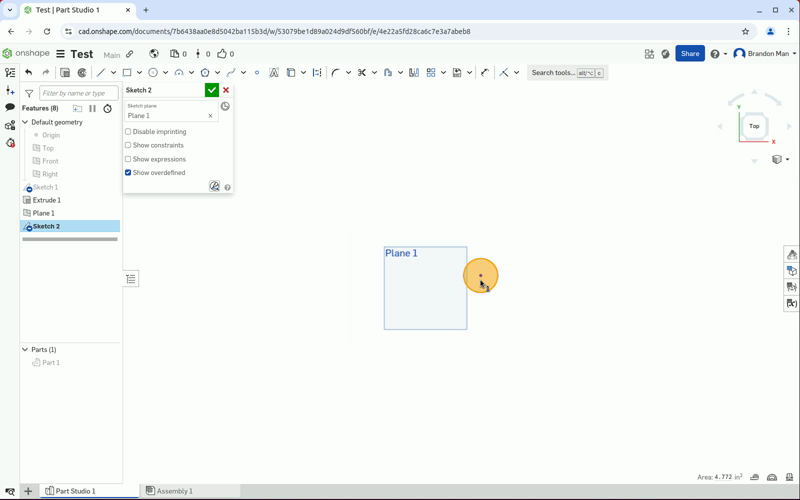
scroll(-6)
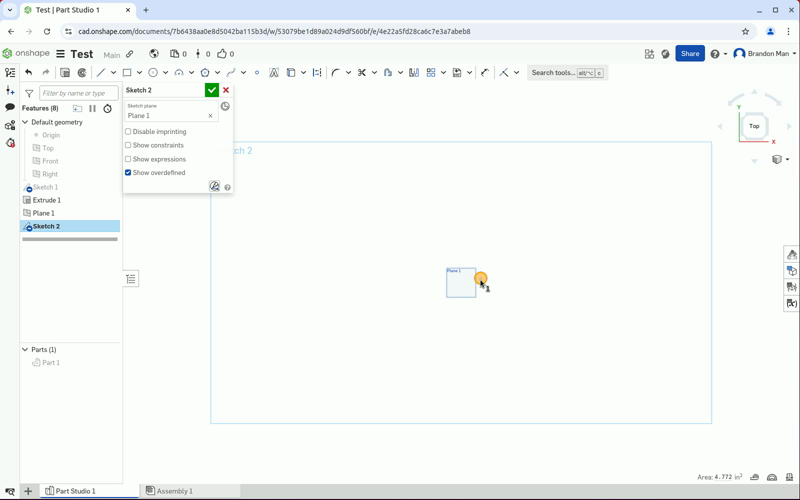
mouse_move(73, 352)
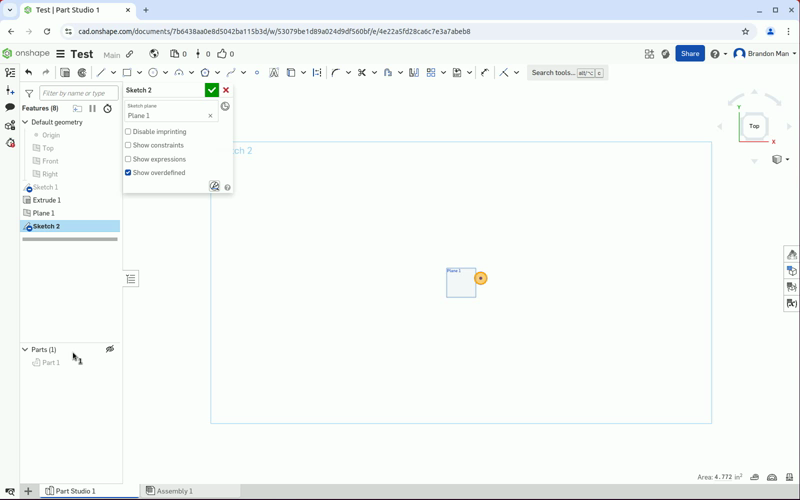
key(shift+y)
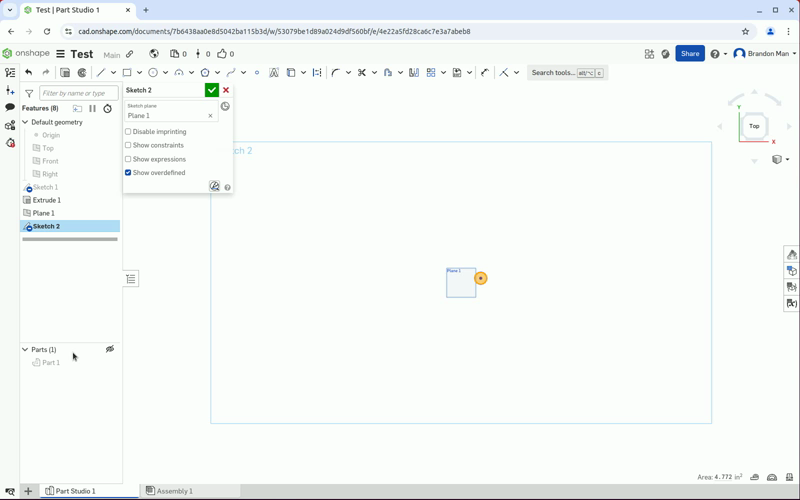
key(shift+e)
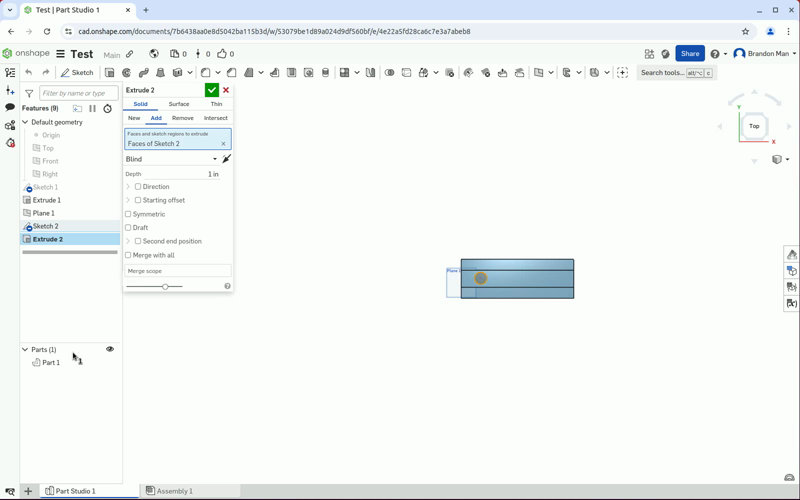
mouse_move(143, 106)
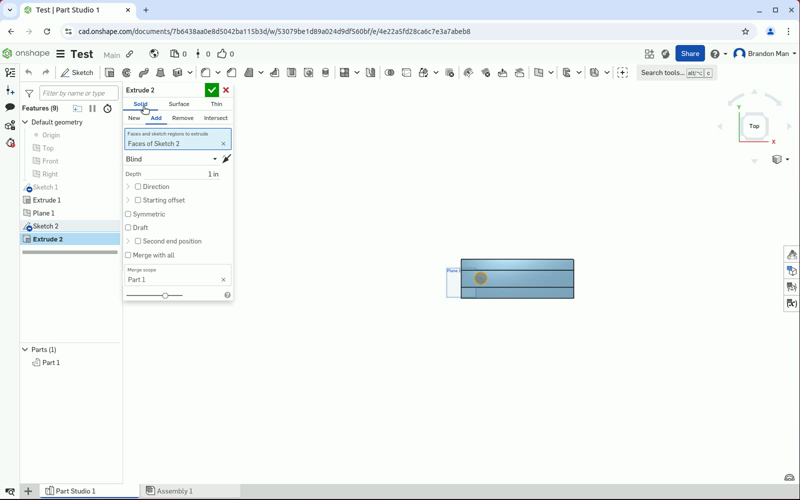
click(143, 106)
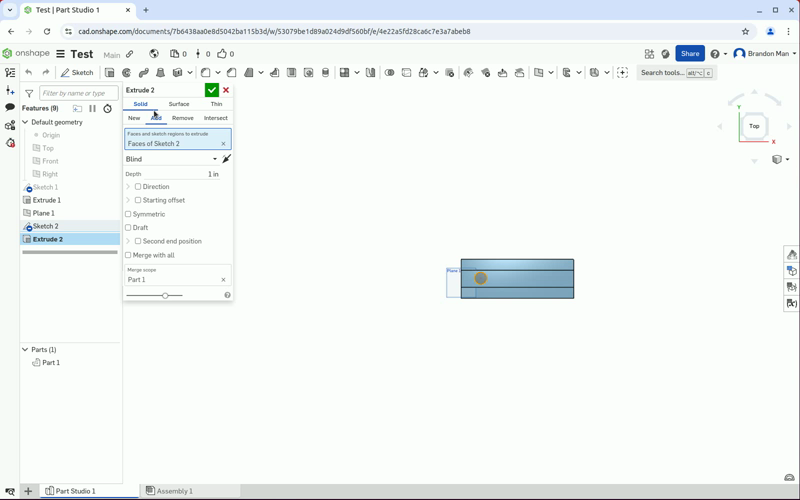
mouse_move(186, 120)
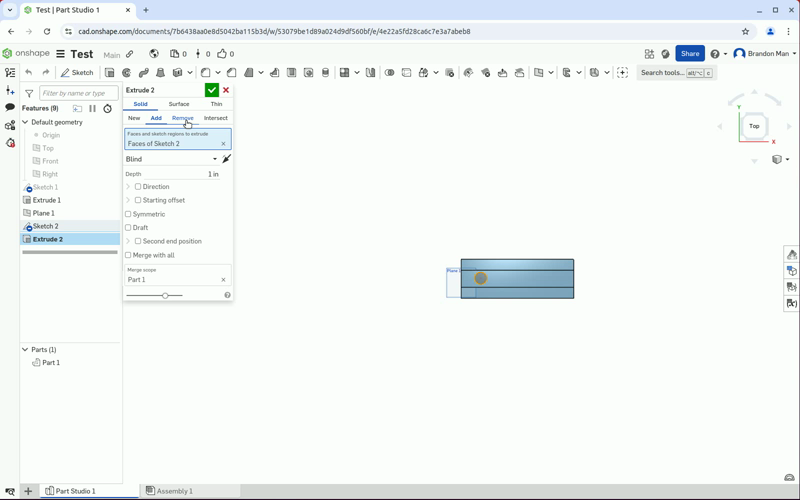
click(186, 120)
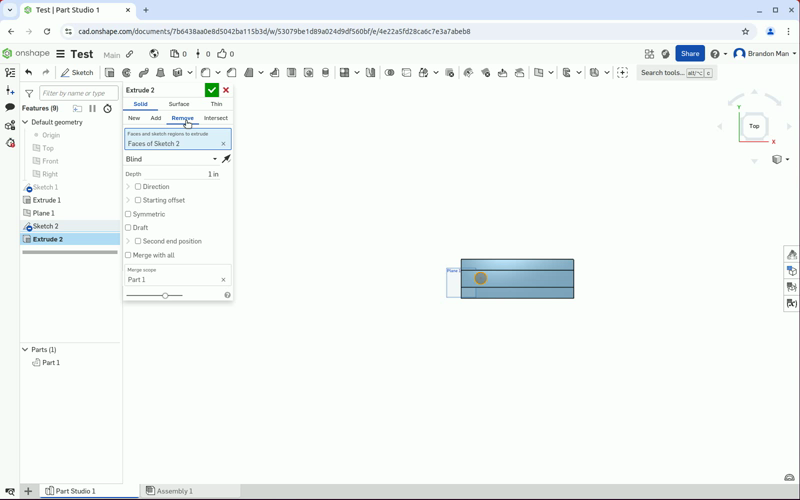
key(tab, 4)
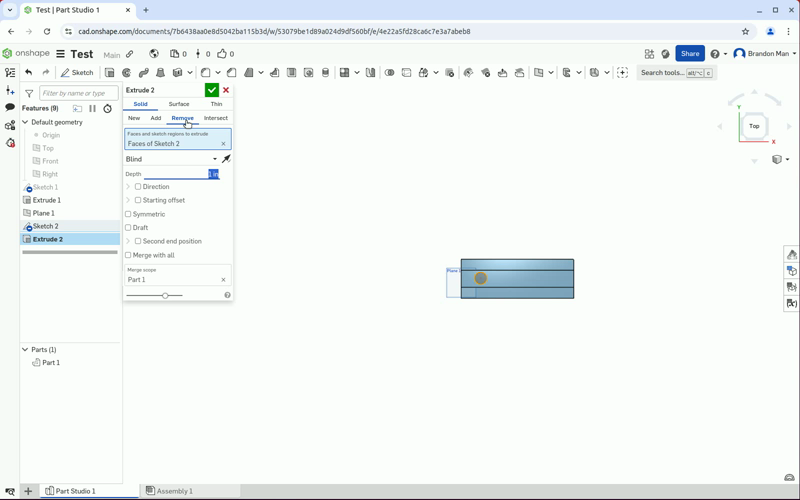
text(15.405)
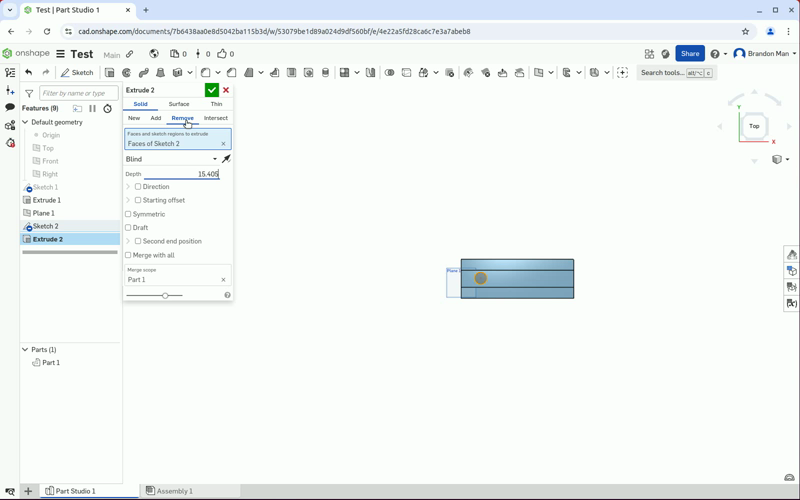
key(tab, 6)
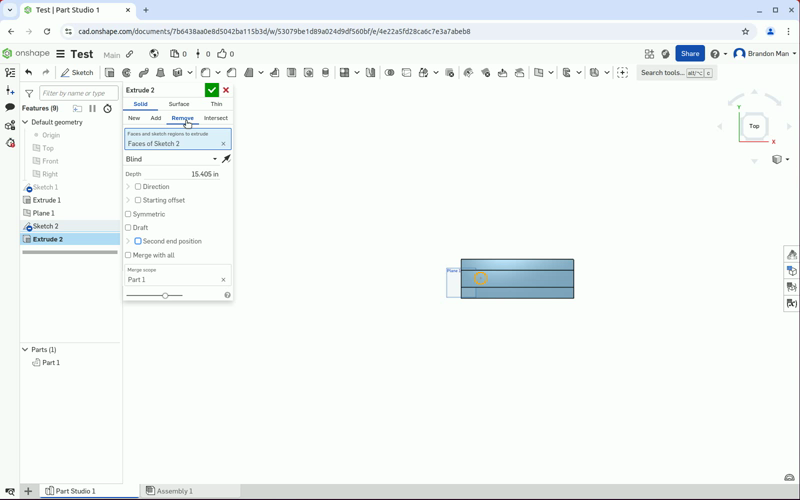
key(space)
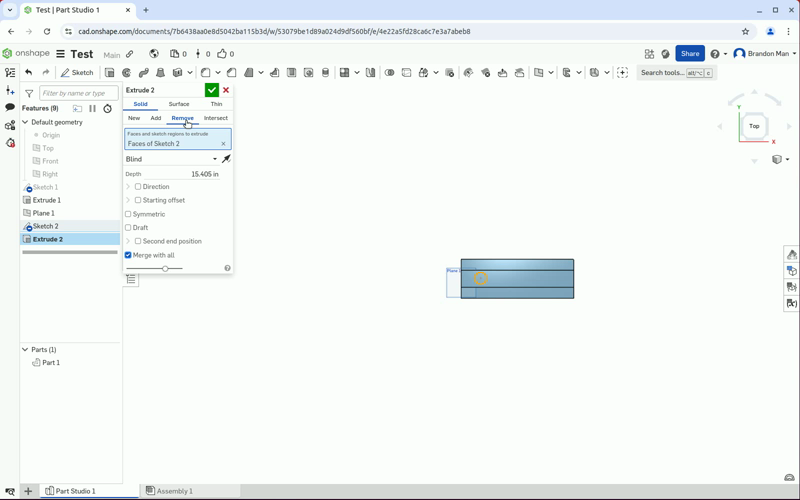
key(enter)
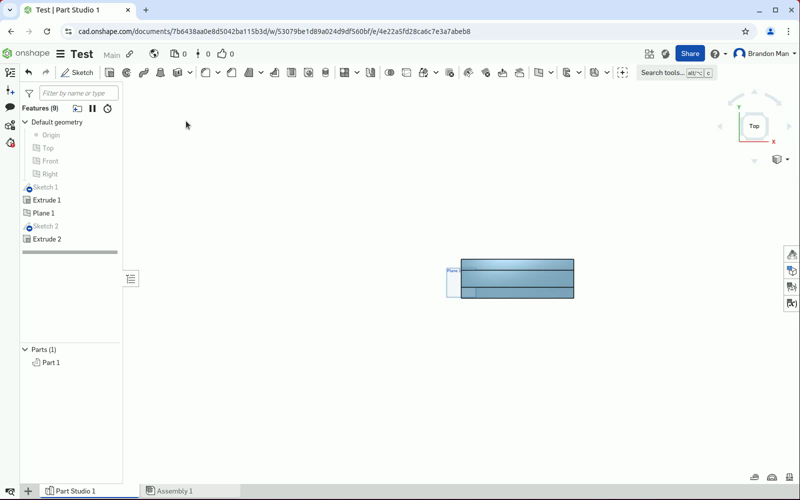
key(shift+h)
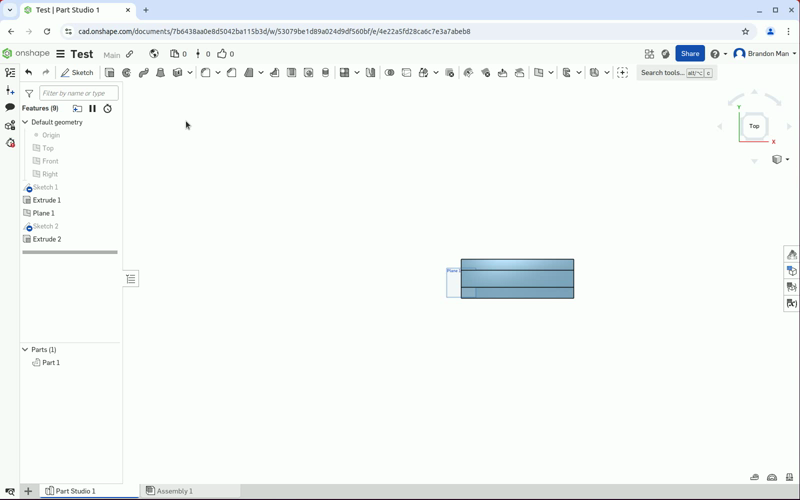
key(shift+h)
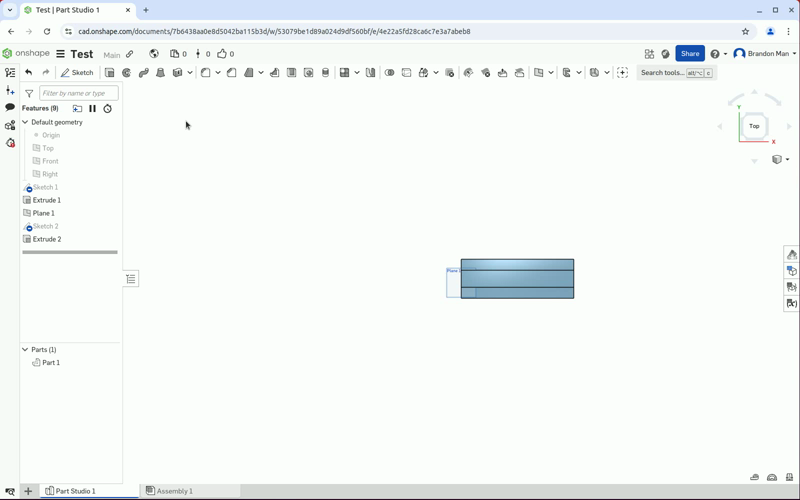
mouse_move(73, 189)
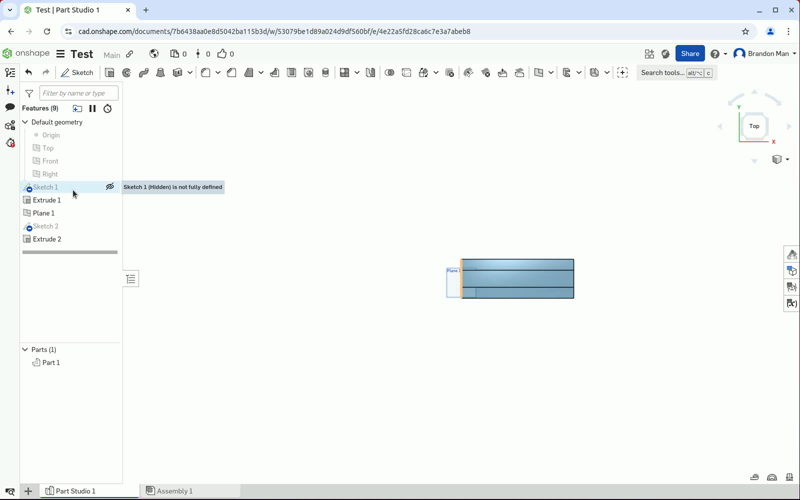
click(73, 189)
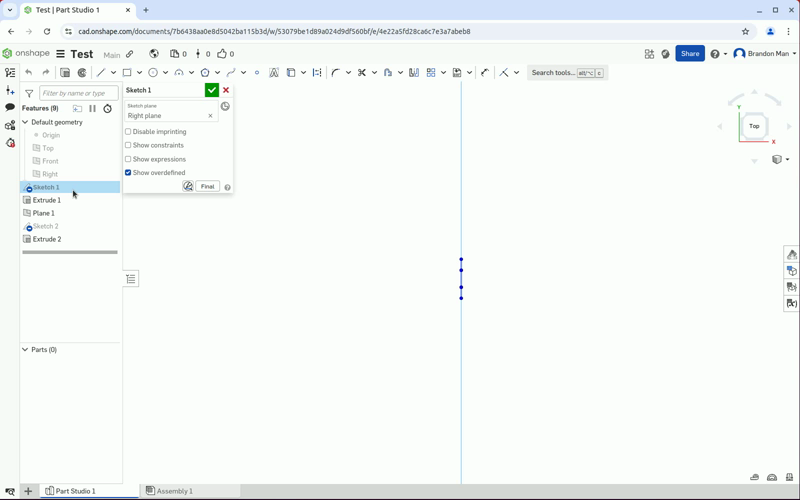
mouse_move(229, 92)
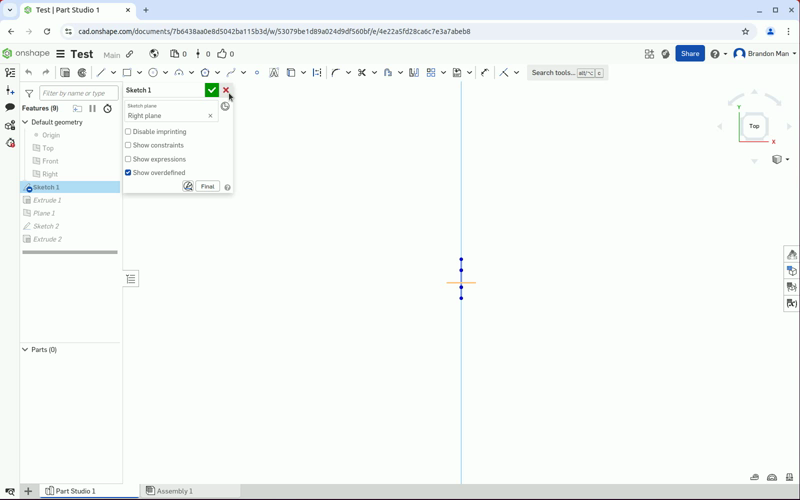
click(229, 92)
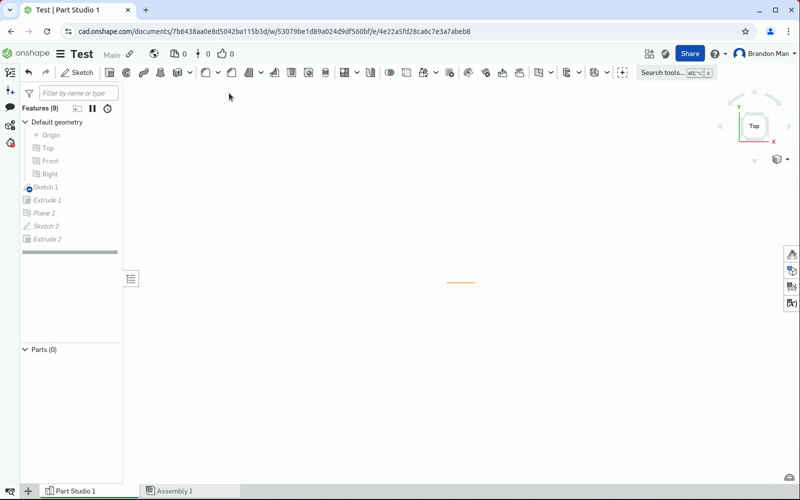
key(shift+s)
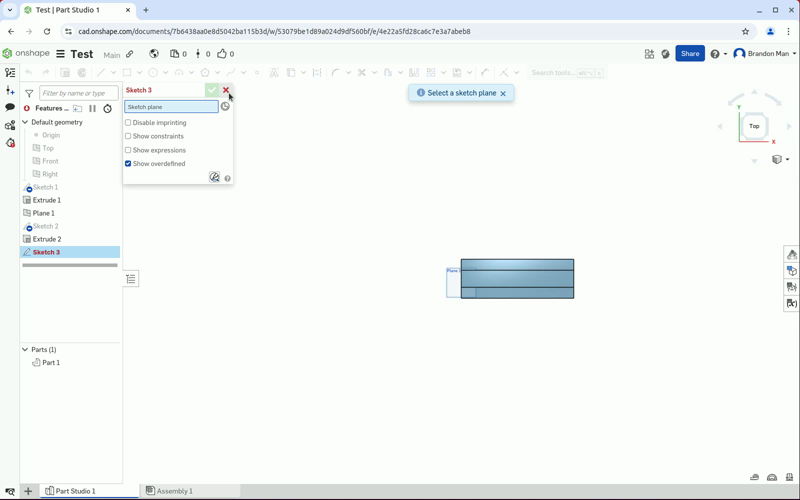
mouse_move(73, 215)
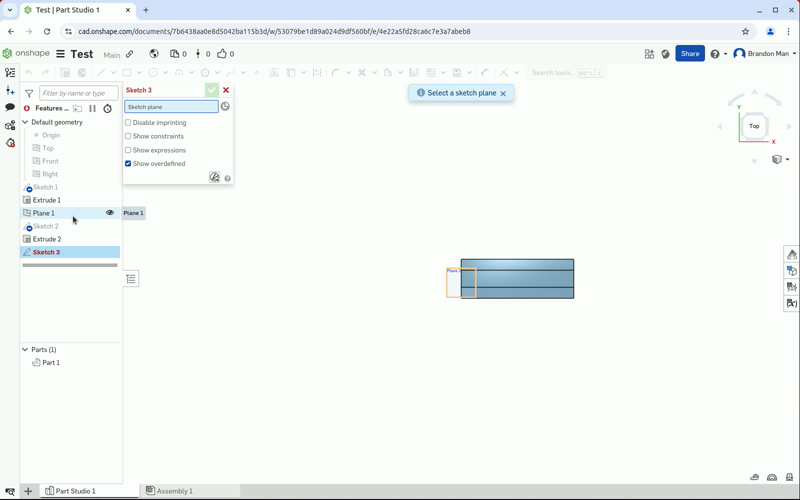
click(73, 215)
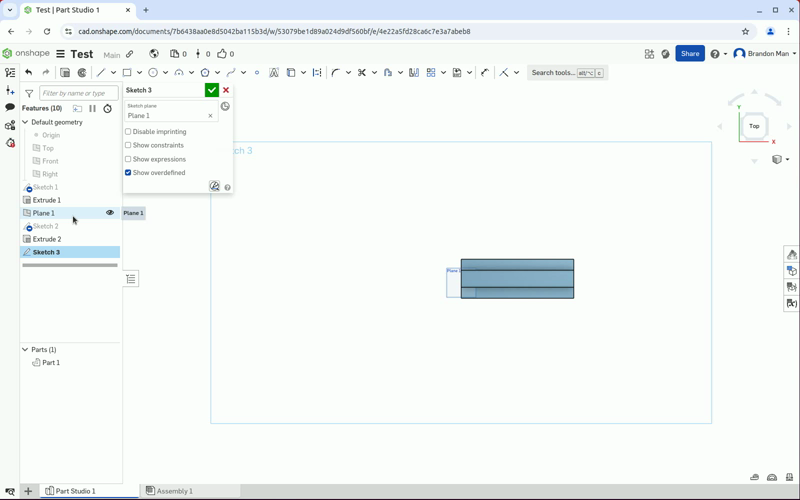
mouse_move(73, 352)
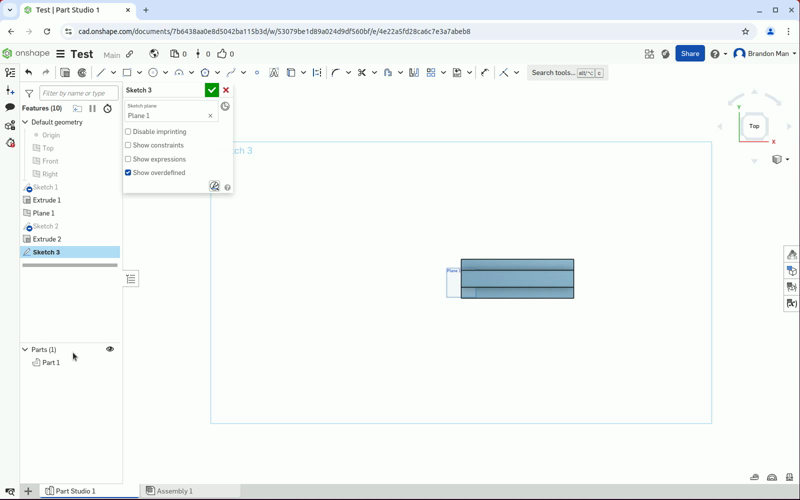
key(y)
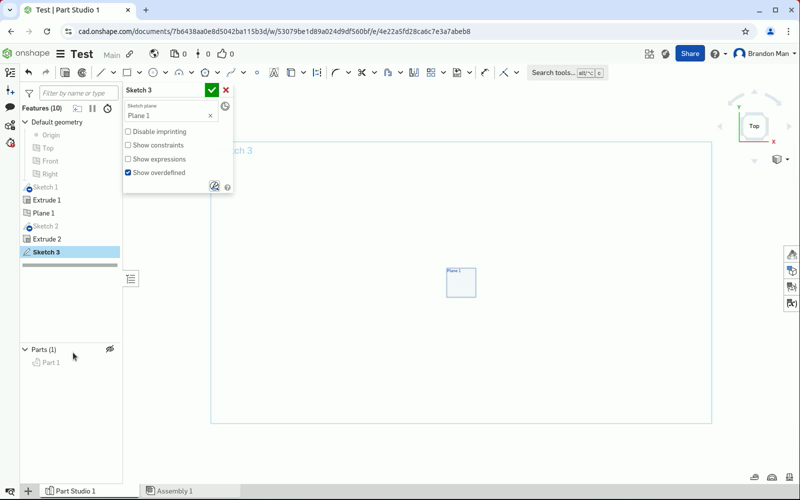
key(c)
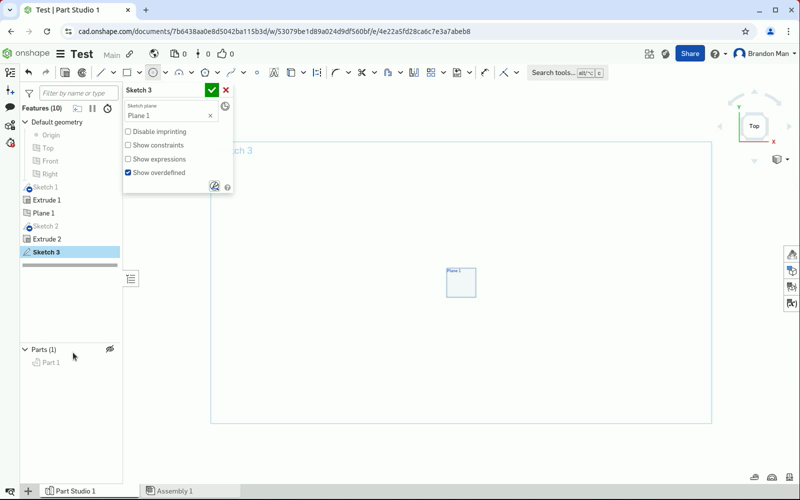
key_down(shift)
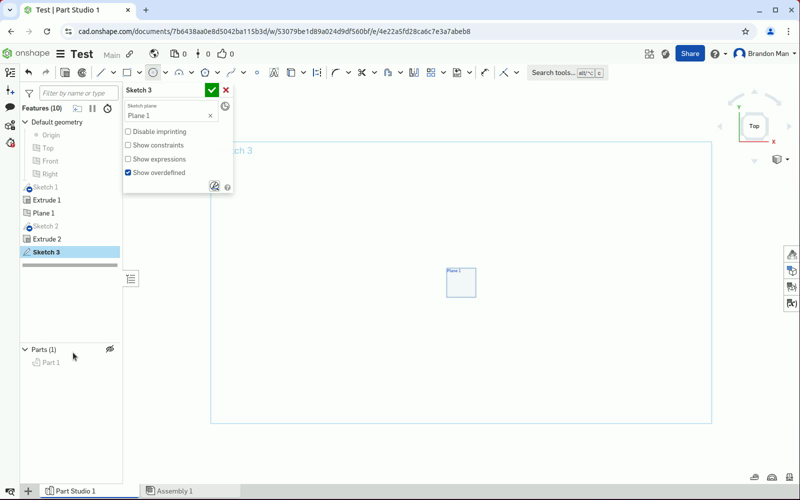
mouse_move(555, 278)
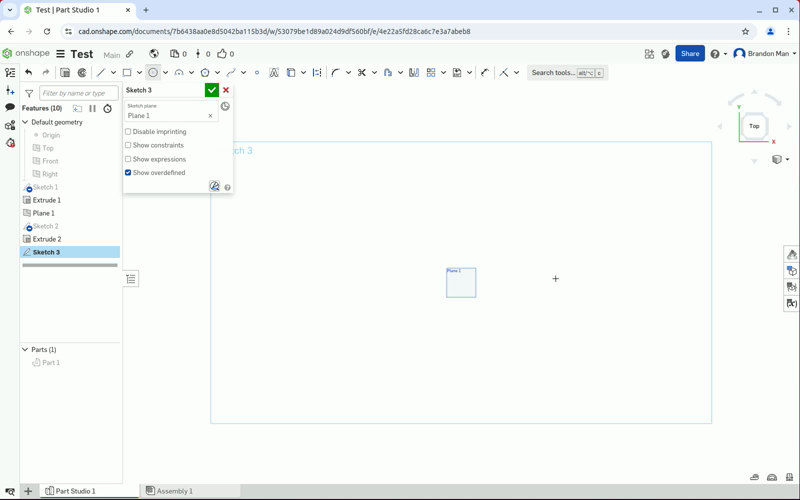
click(555, 278)
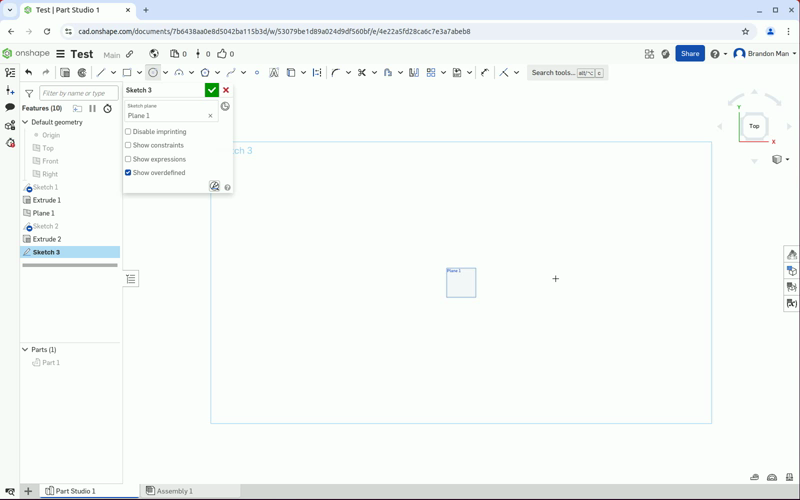
key_up(shift)
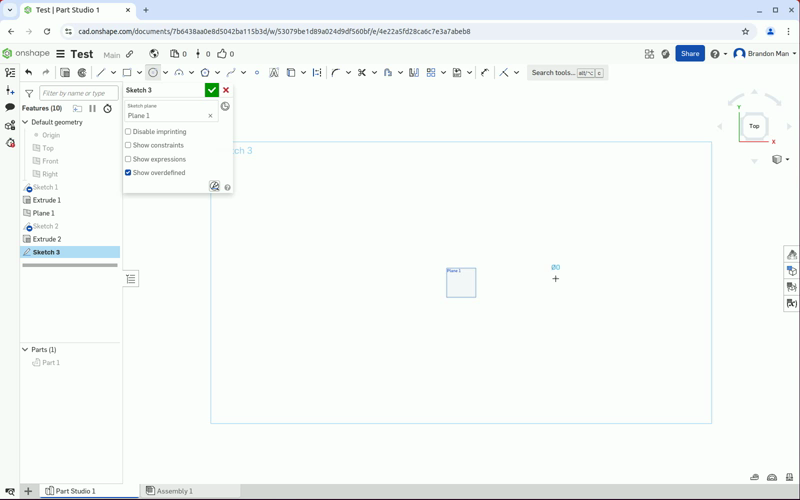
mouse_move(561, 278)
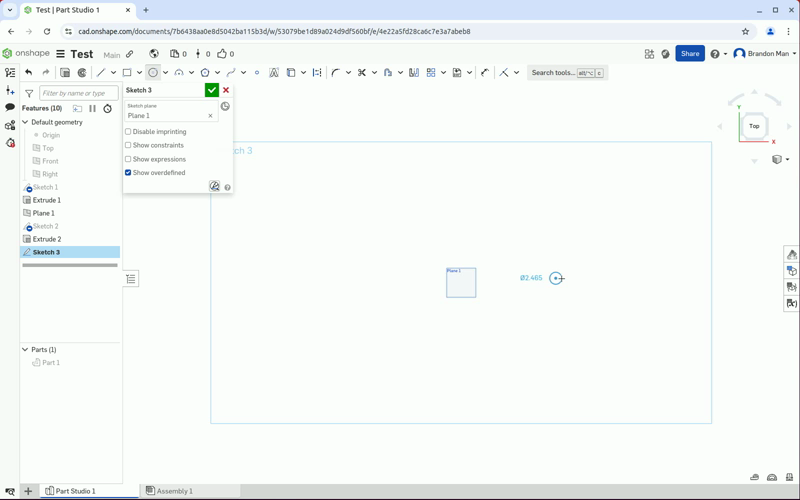
click(561, 278)
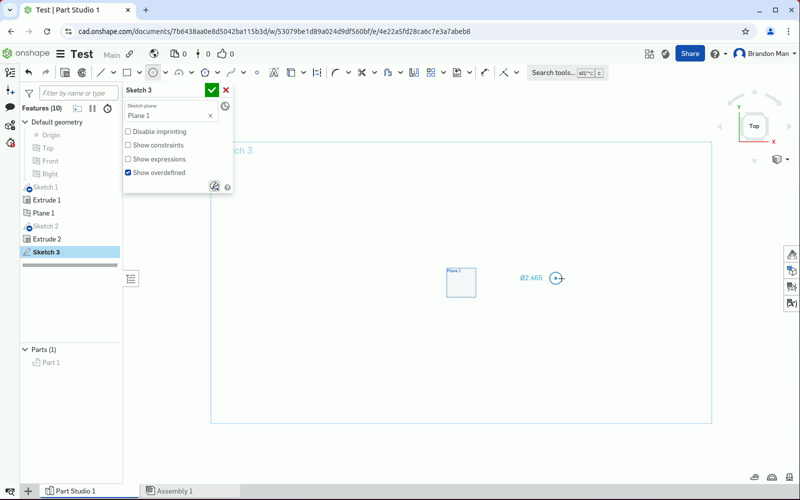
key(esc)
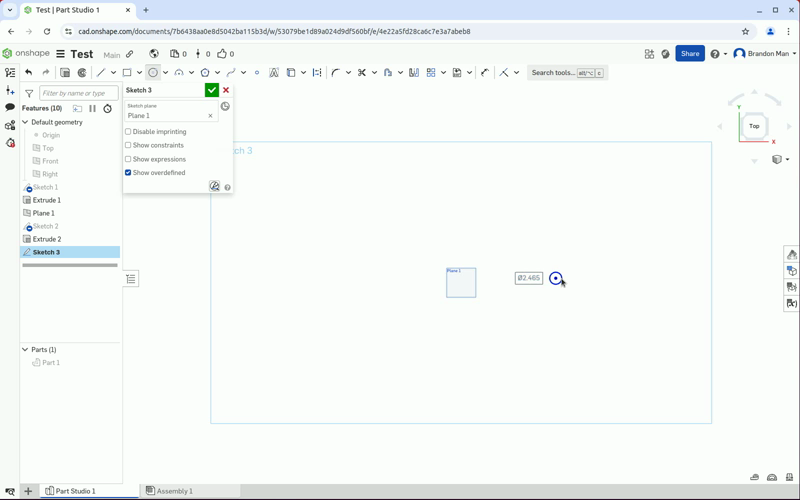
mouse_move(557, 281)
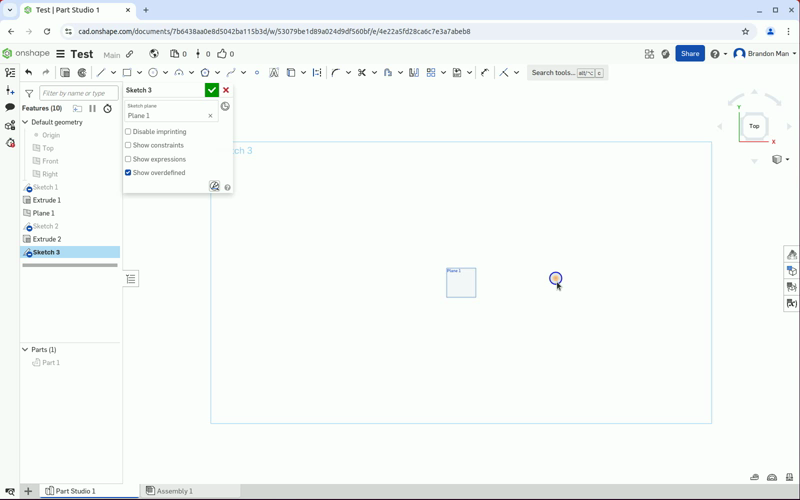
scroll(6)
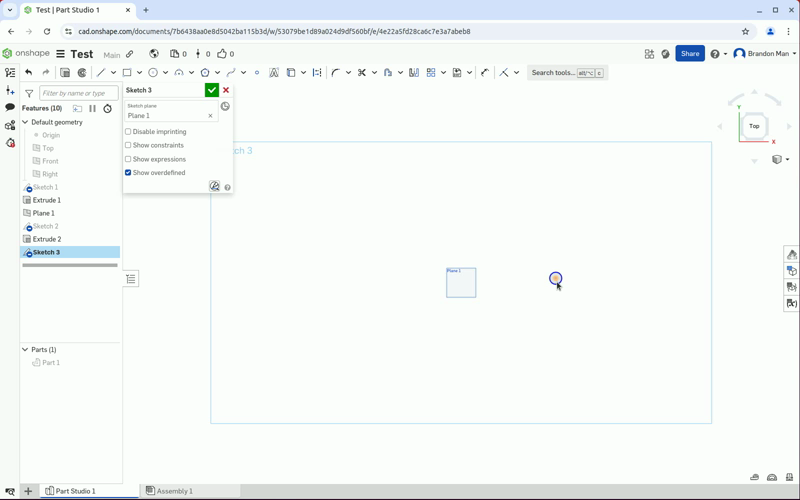
scroll(6)
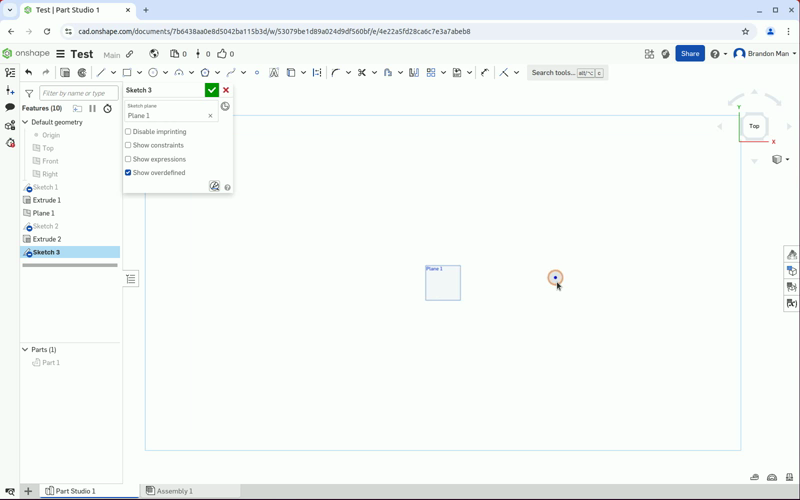
scroll(6)
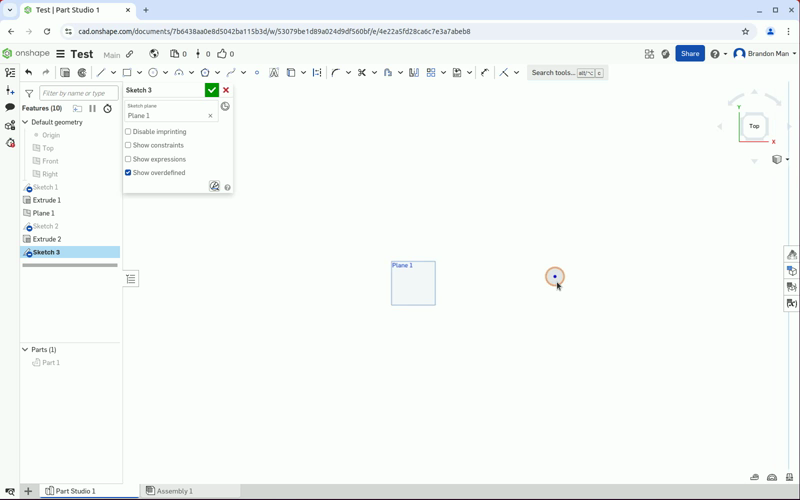
scroll(6)
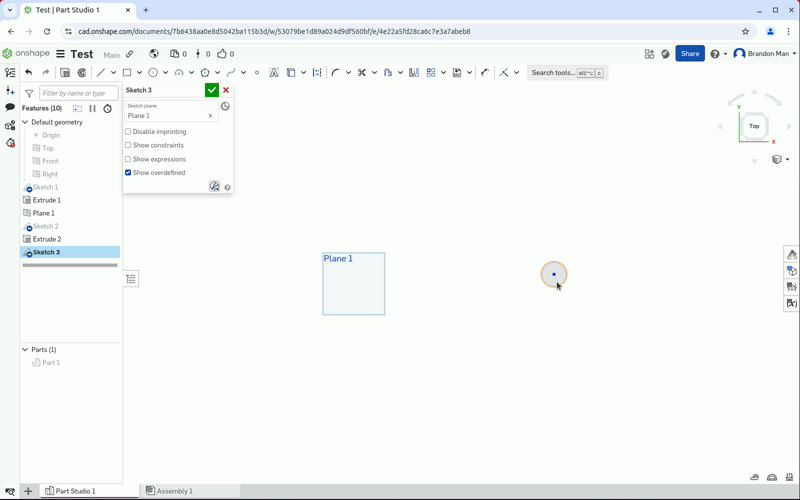
scroll(6)
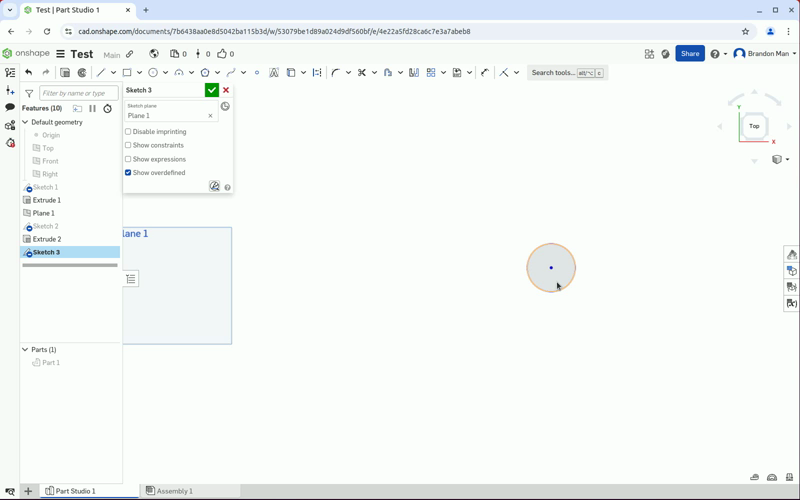
scroll(6)
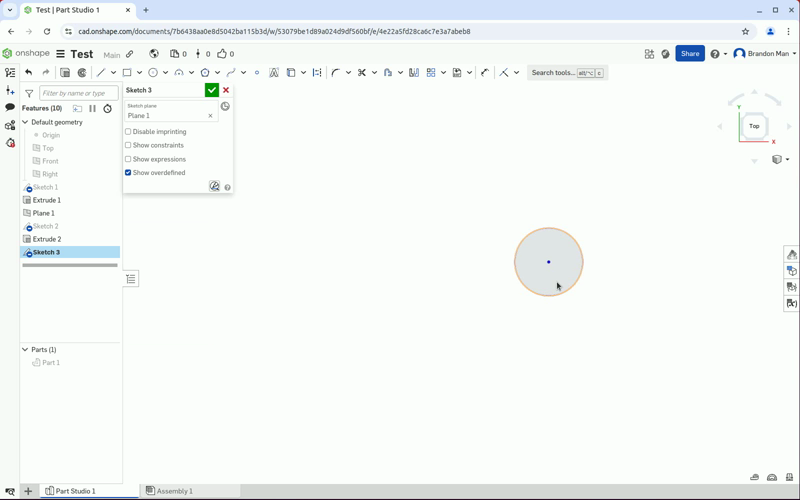
scroll(6)
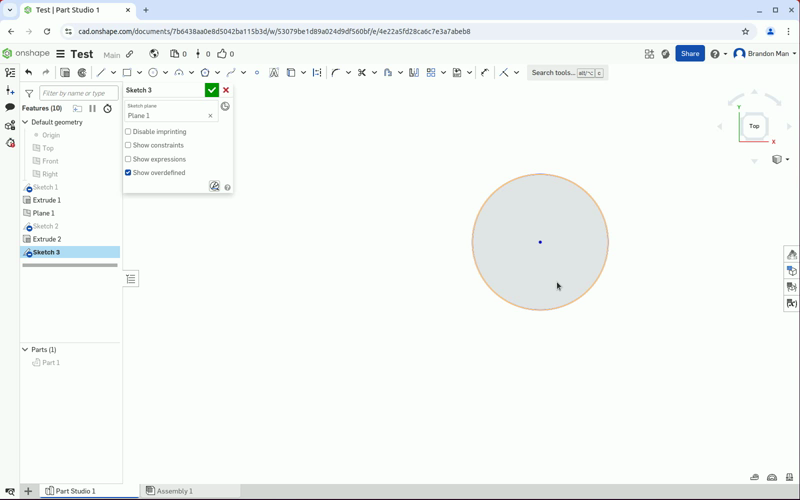
click(557, 281)
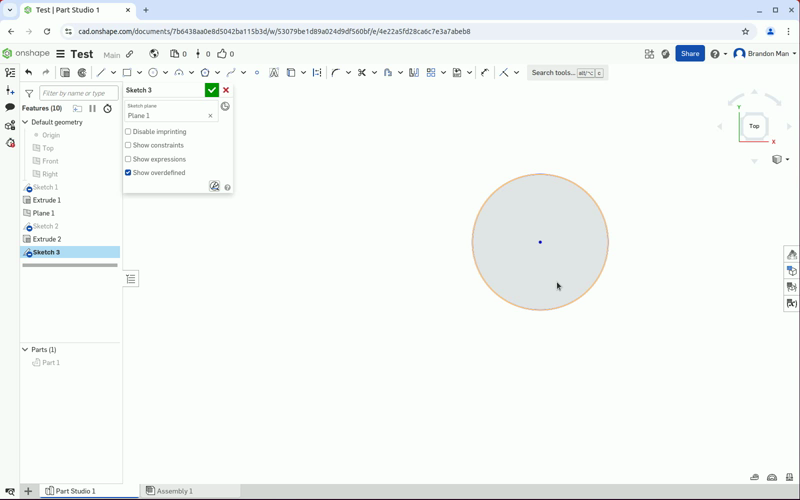
scroll(-6)
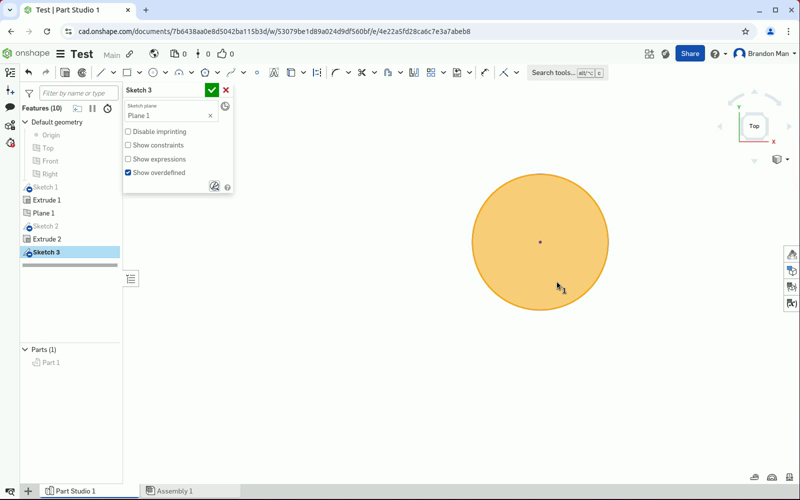
scroll(-6)
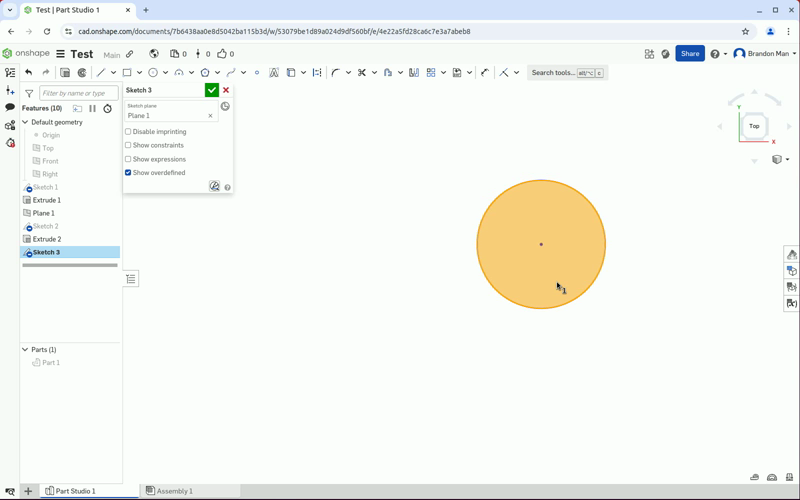
scroll(-6)
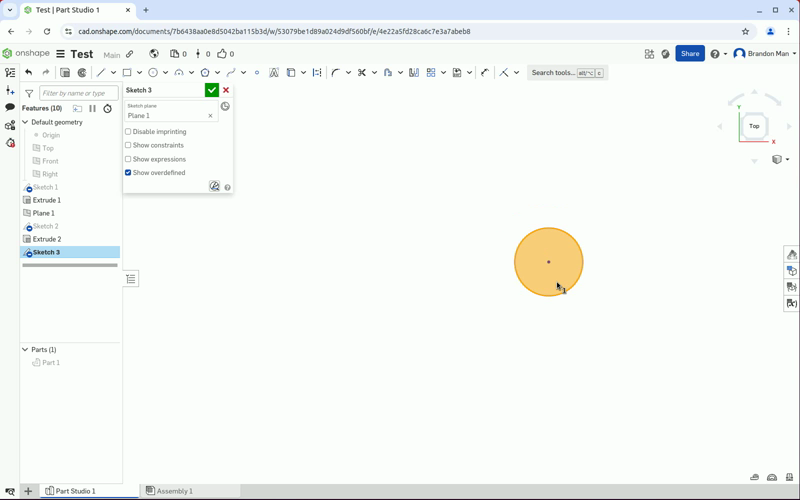
scroll(-6)
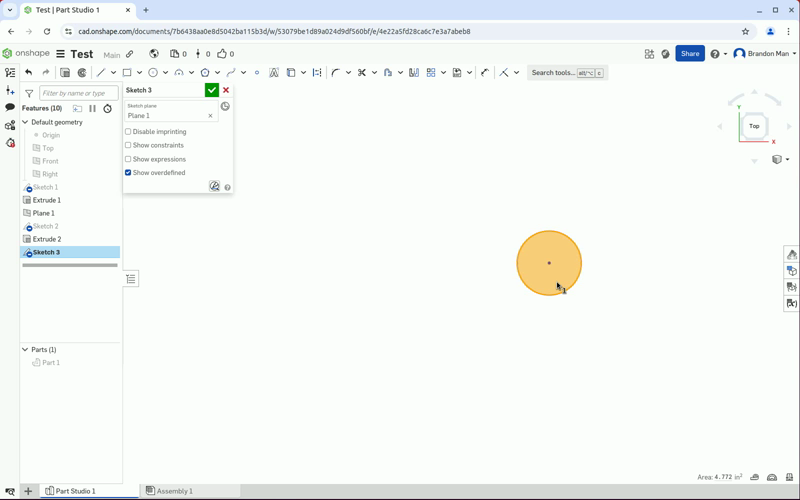
scroll(-6)
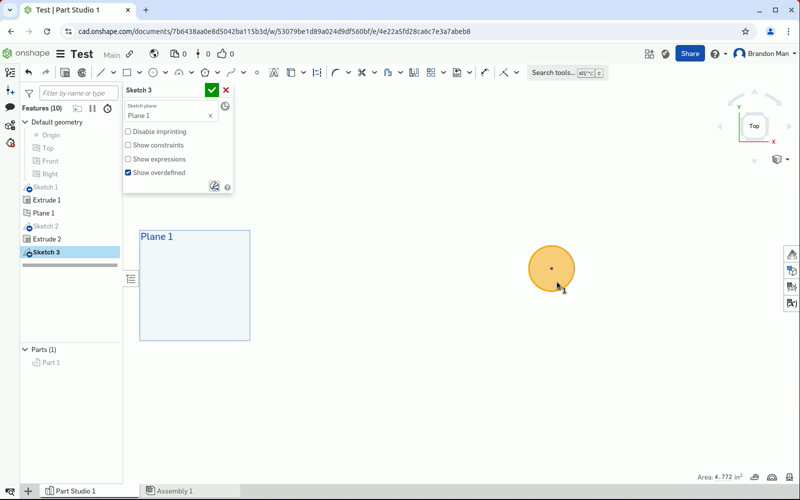
scroll(-6)
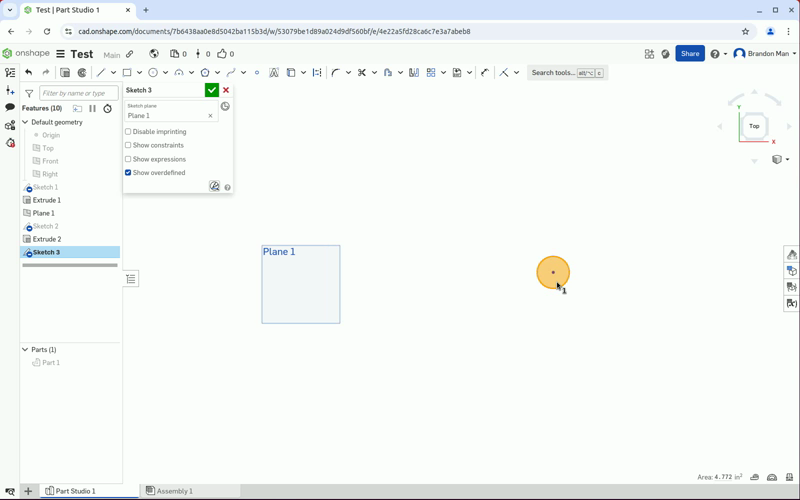
scroll(-6)
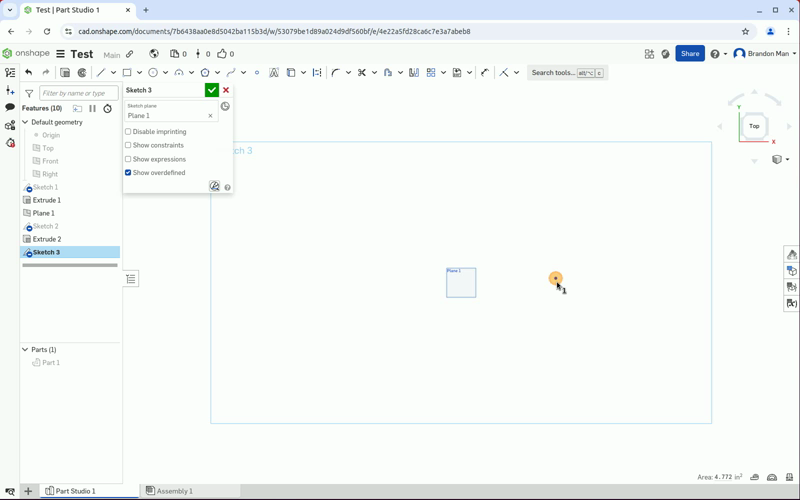
mouse_move(73, 352)
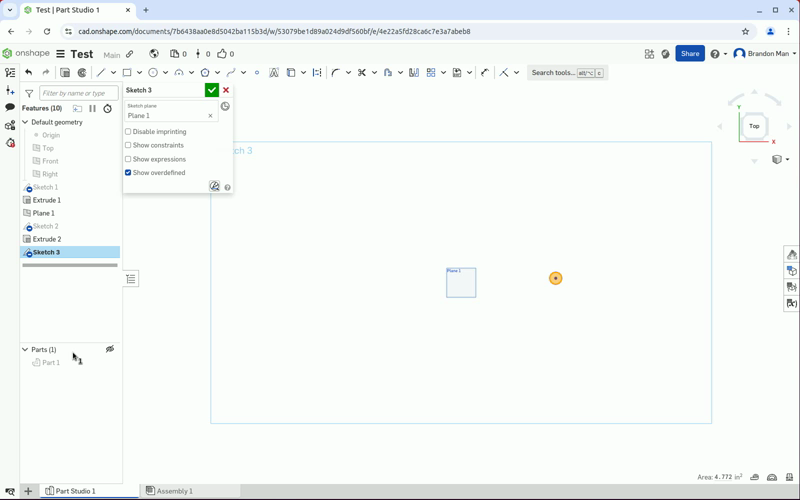
key(shift+y)
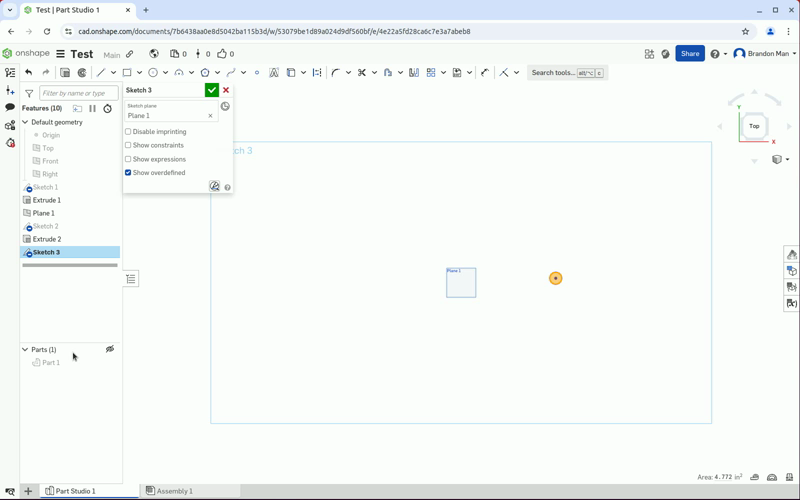
key(shift+e)
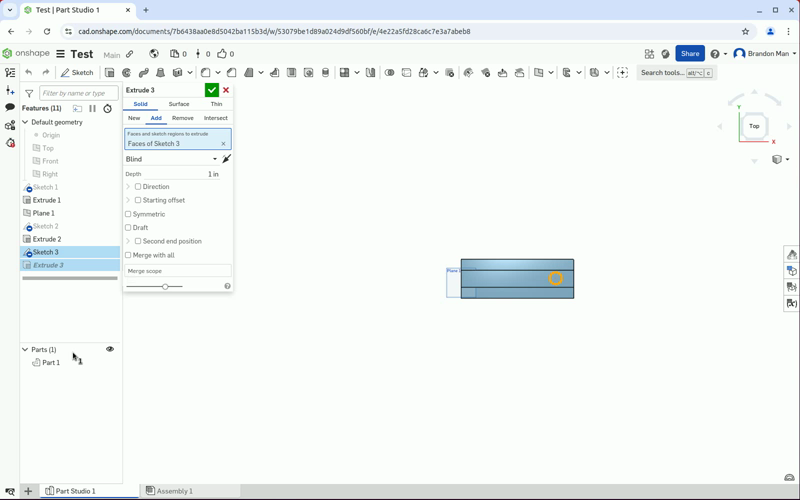
mouse_move(143, 106)
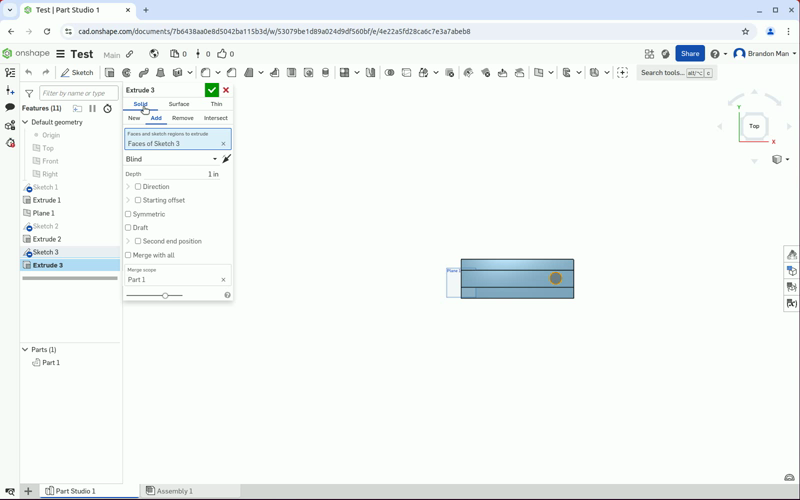
click(143, 106)
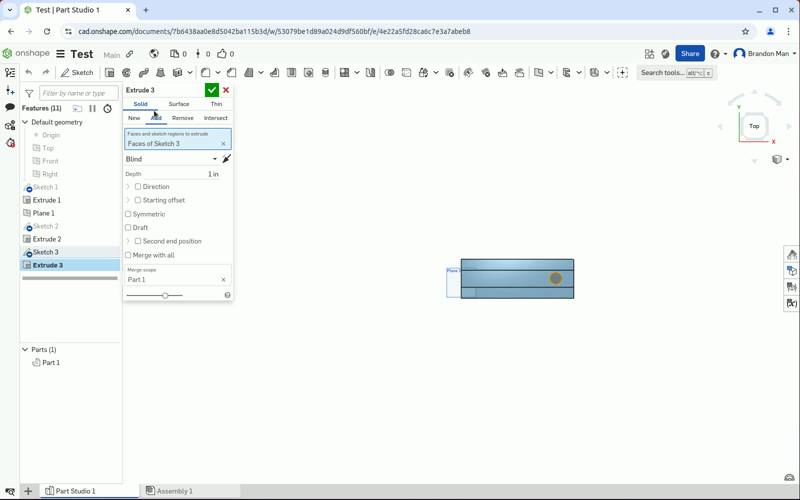
mouse_move(186, 120)
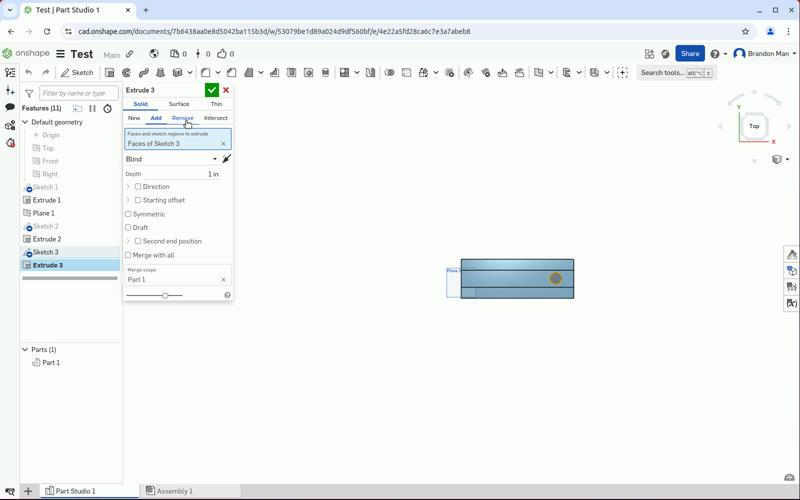
click(186, 120)
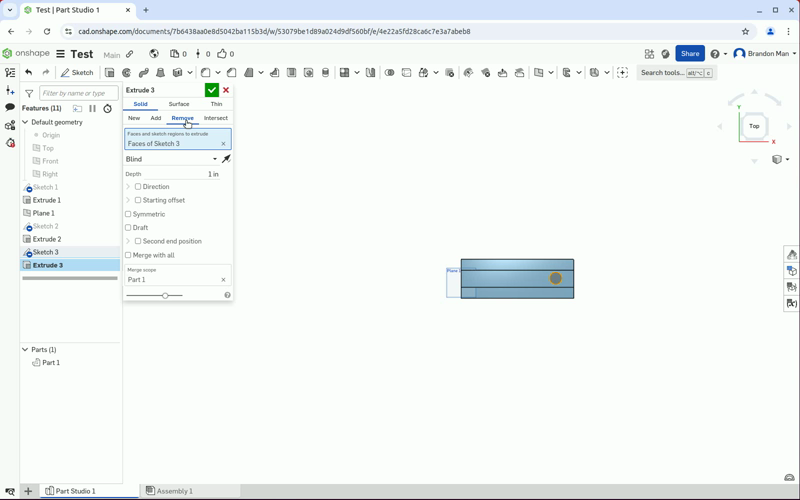
key(tab, 4)
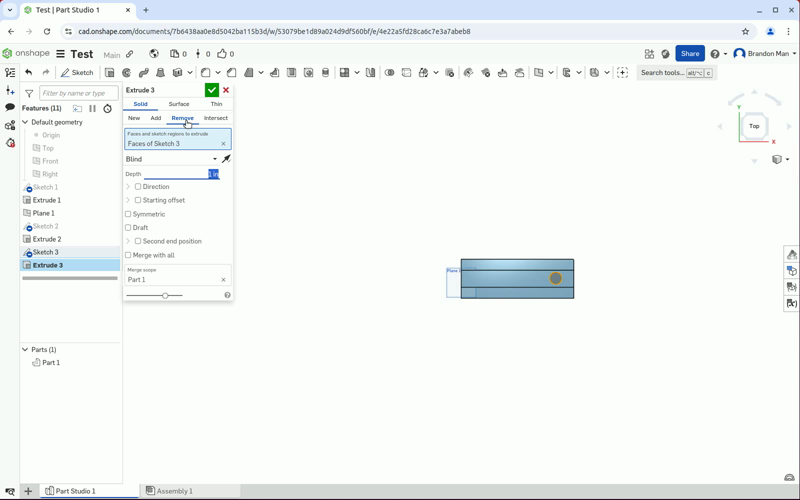
text(15.405)
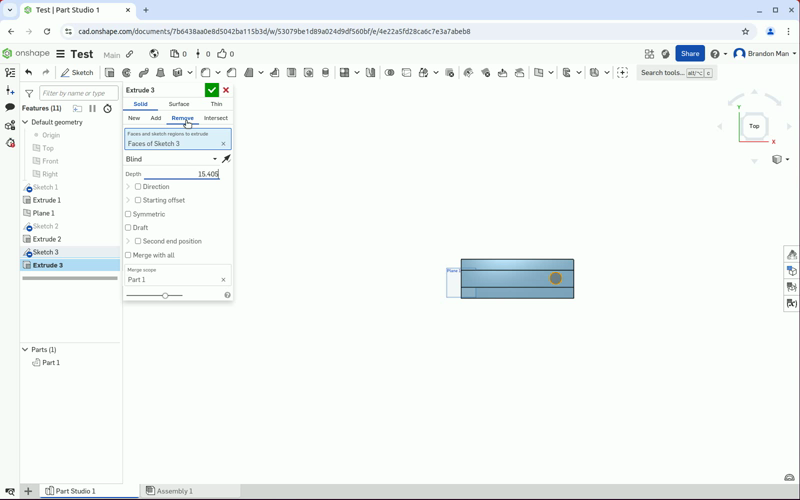
key(tab, 6)
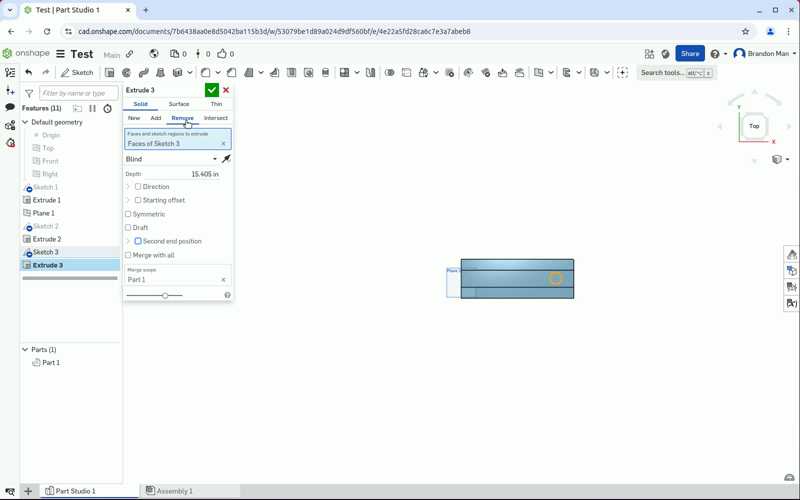
key(space)
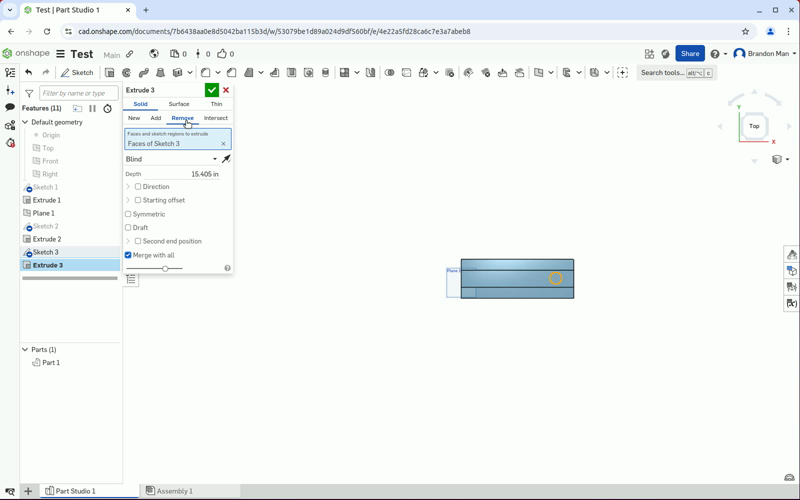
key(enter)
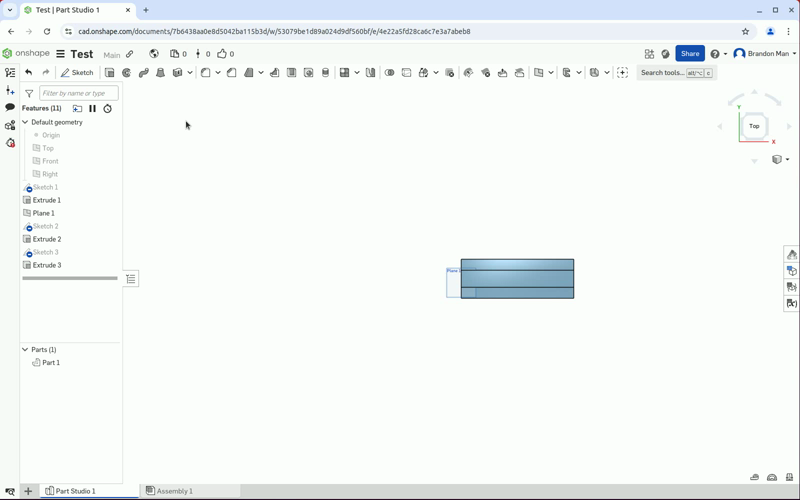
key(shift+h)
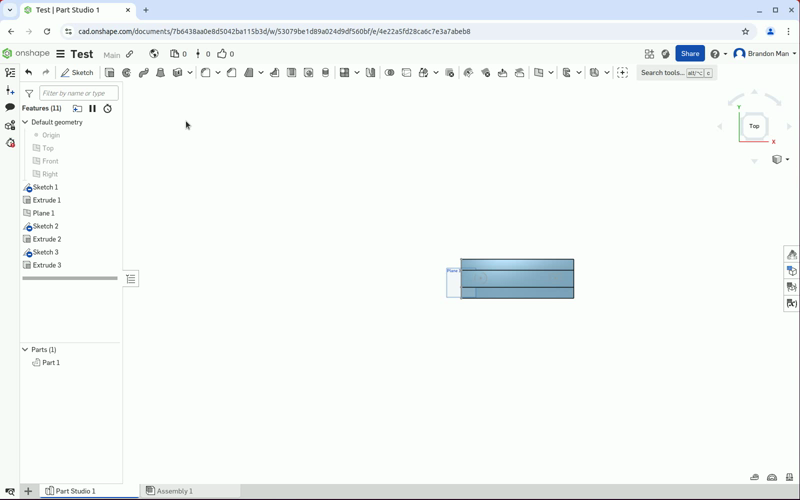
key(shift+h)
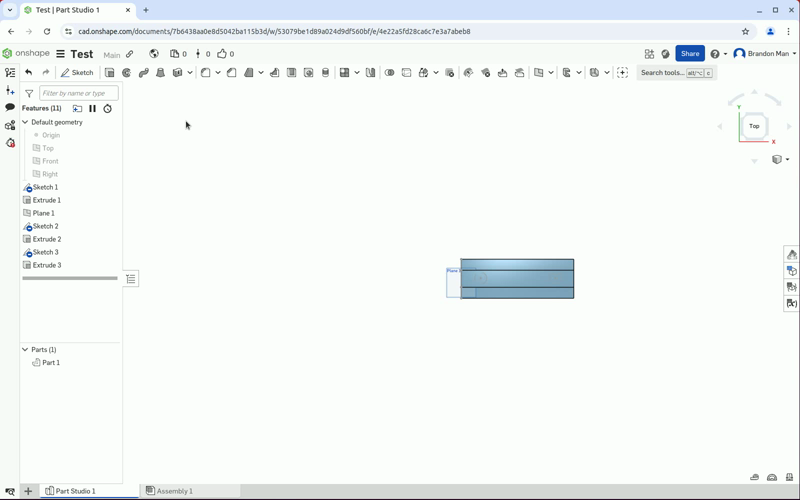
key(shift+7)
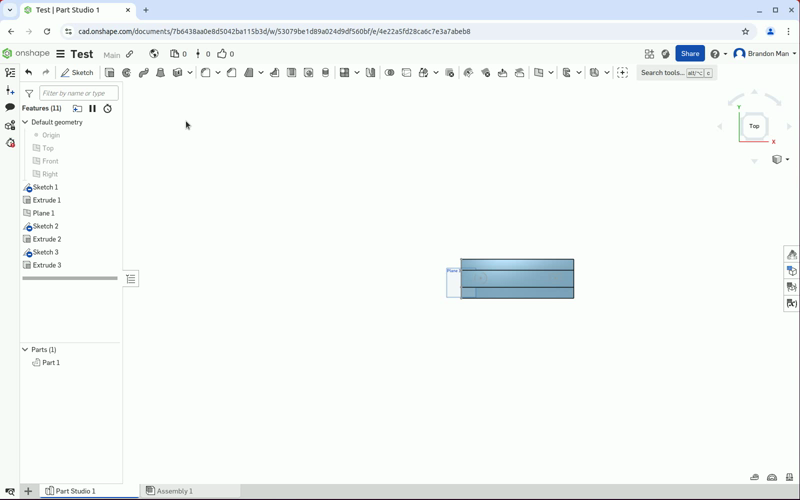
key(up, 3)
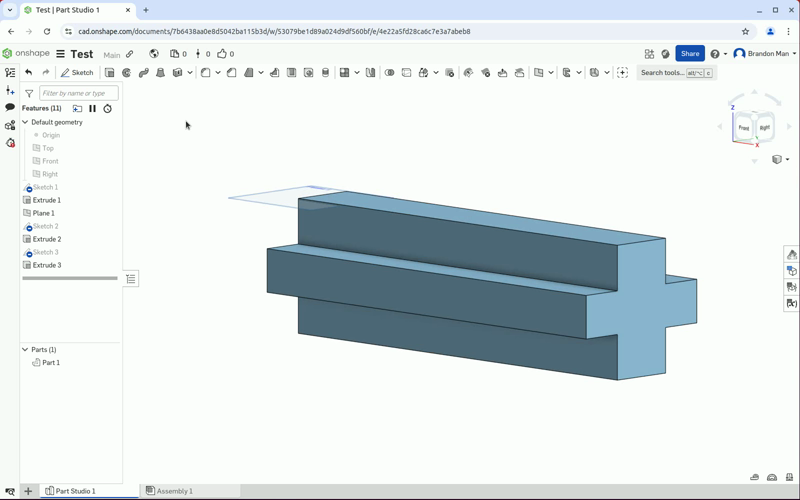
key(left, 3)
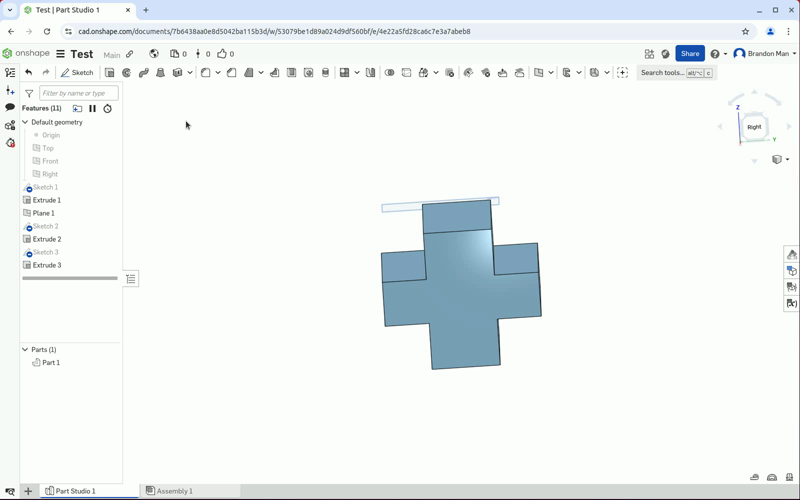
key(right, 3)
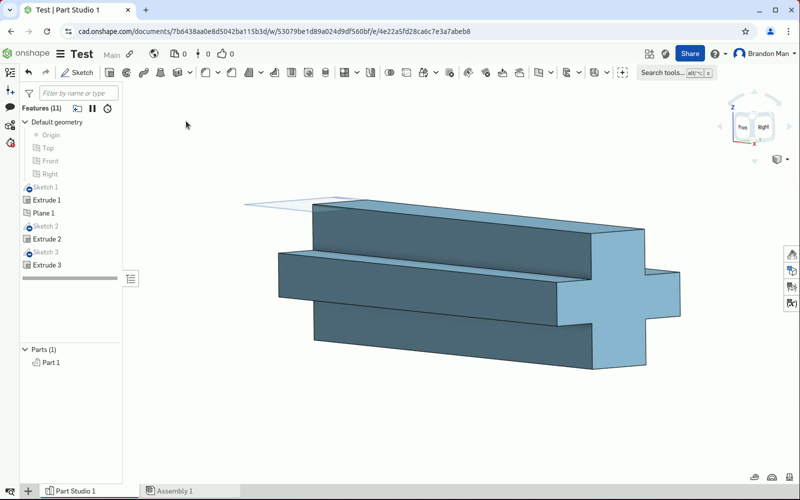
key(down, 3)
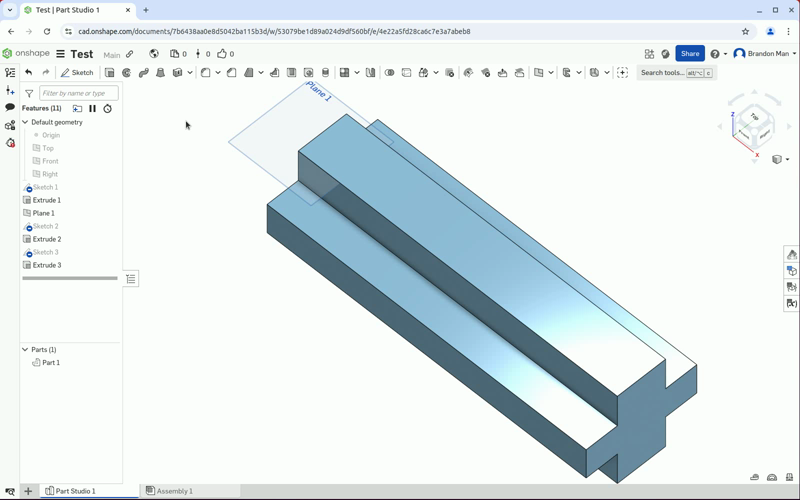
mouse_move(73, 189)
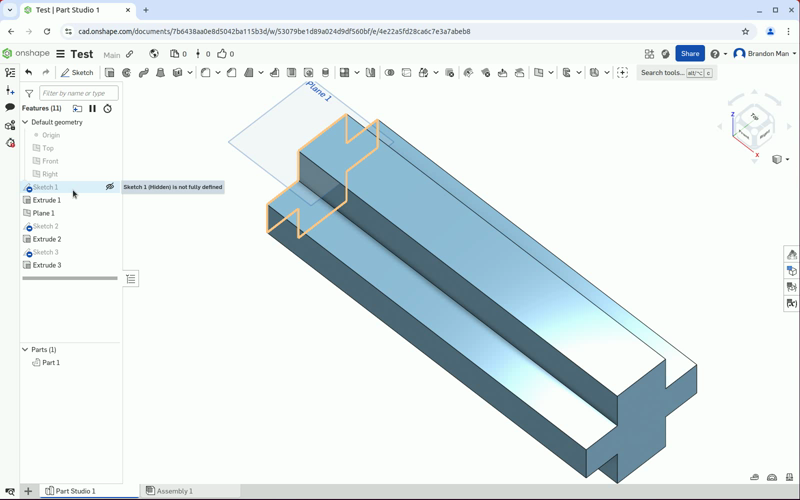
click(73, 189)